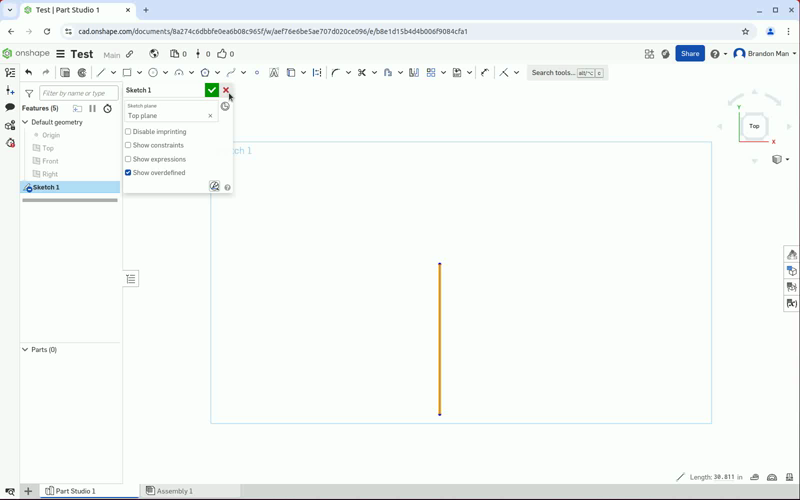
key(shift+h)
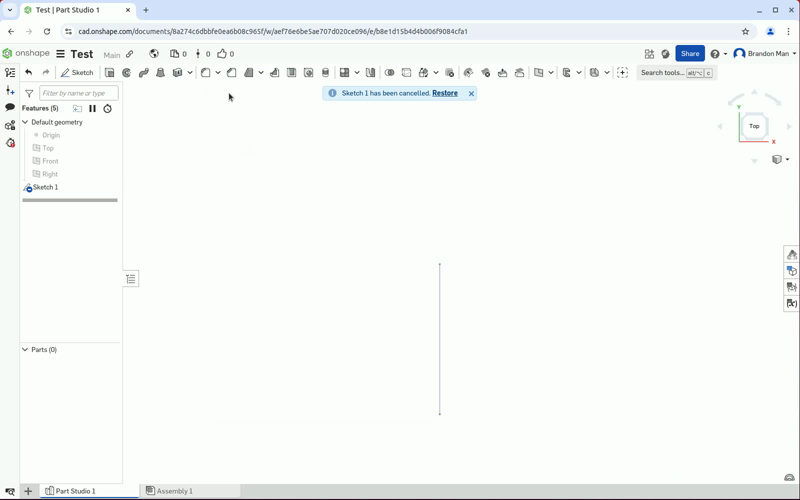
key(shift+s)
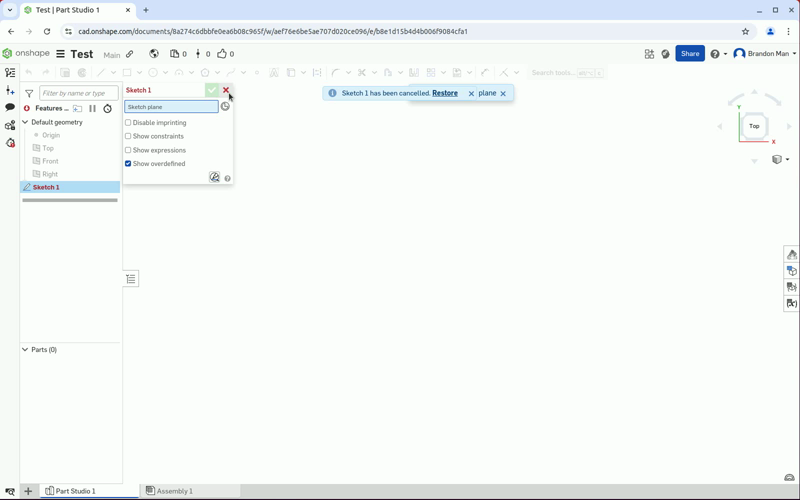
mouse_move(73, 150)
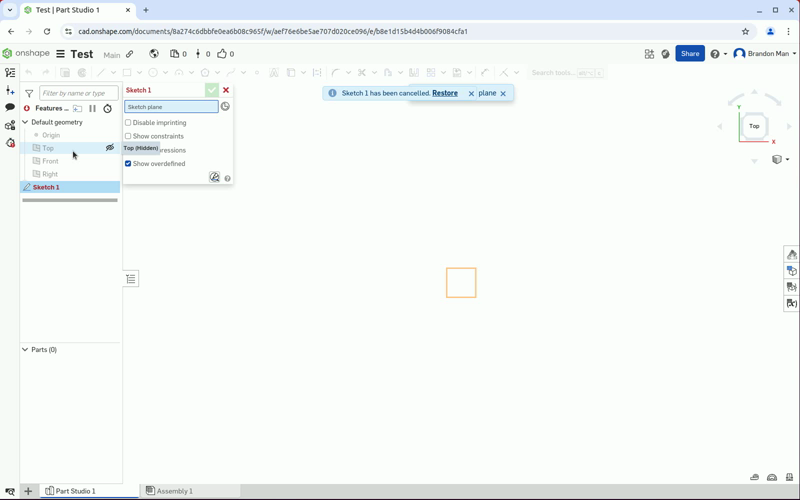
click(73, 150)
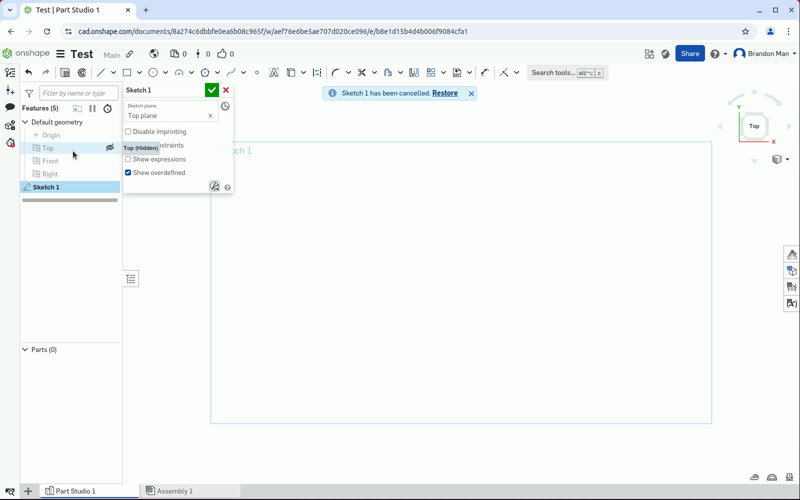
mouse_move(73, 352)
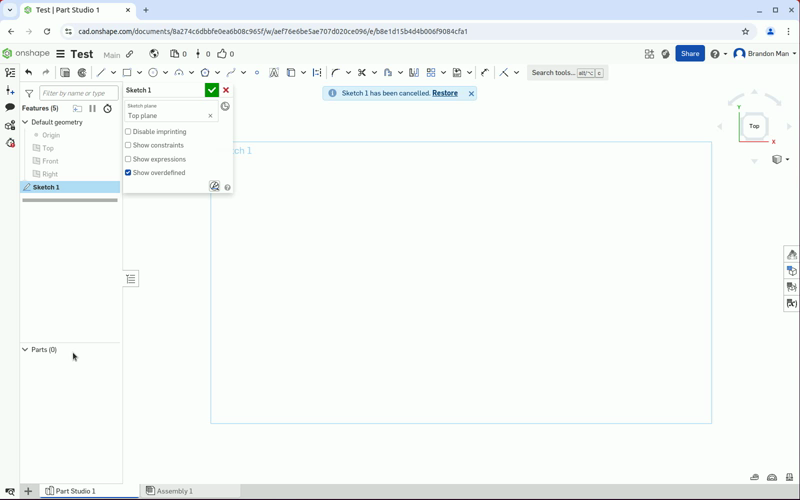
key(y)
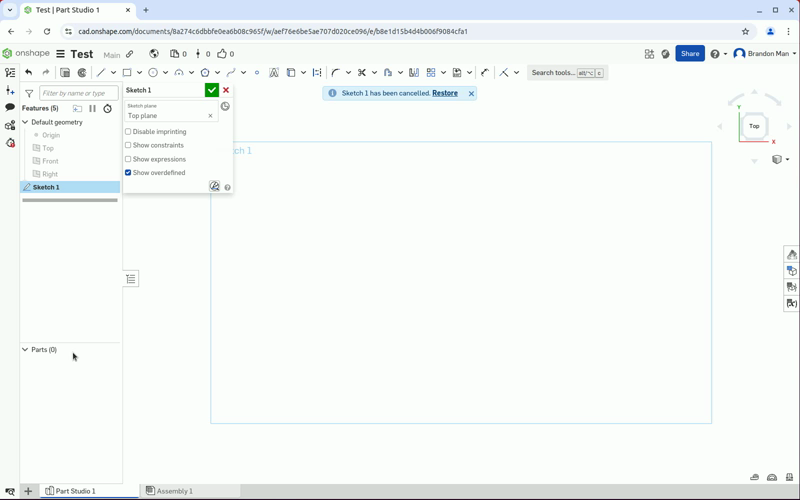
key(l)
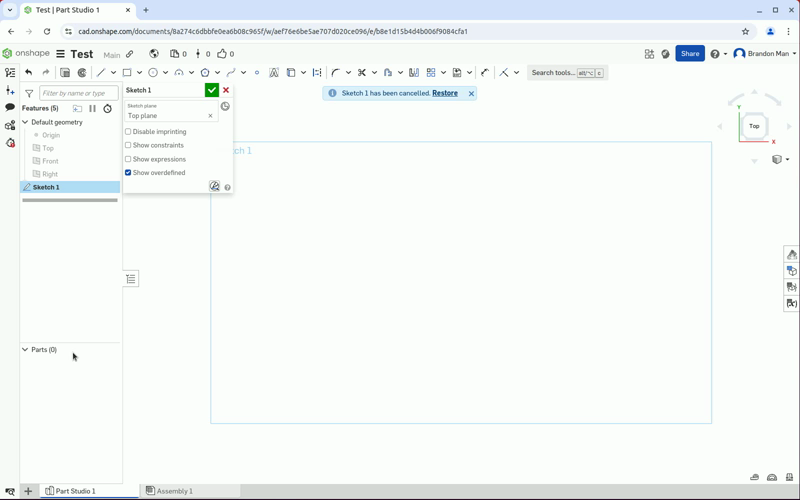
key_down(shift)
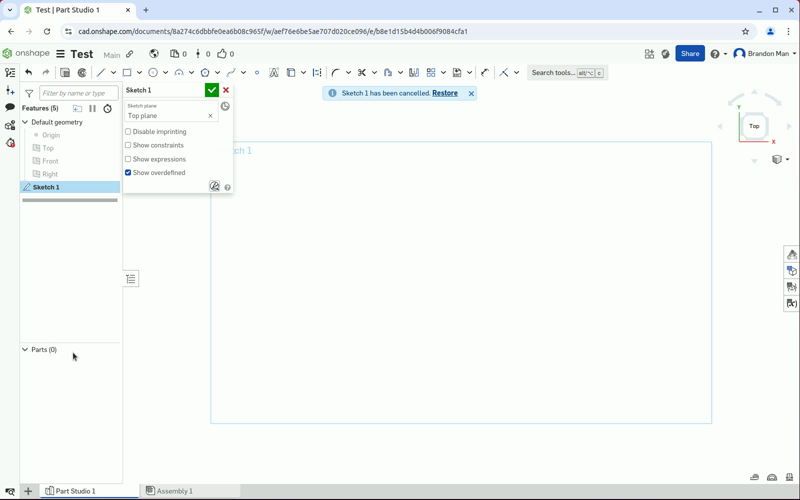
mouse_move(348, 333)
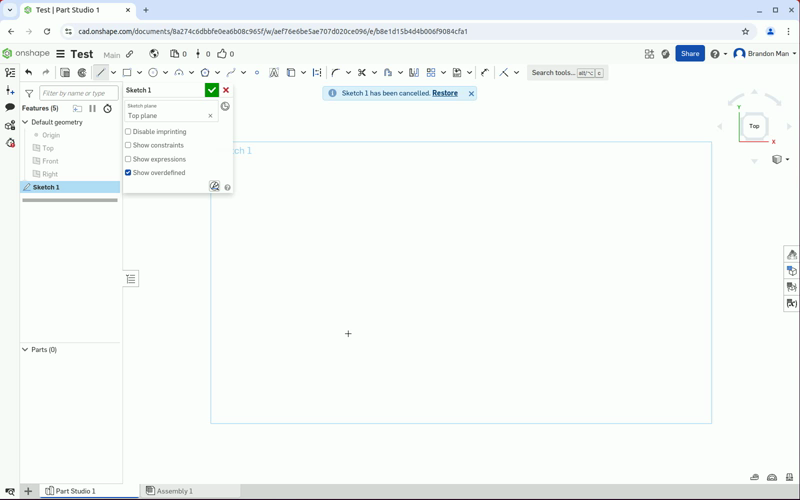
click(348, 333)
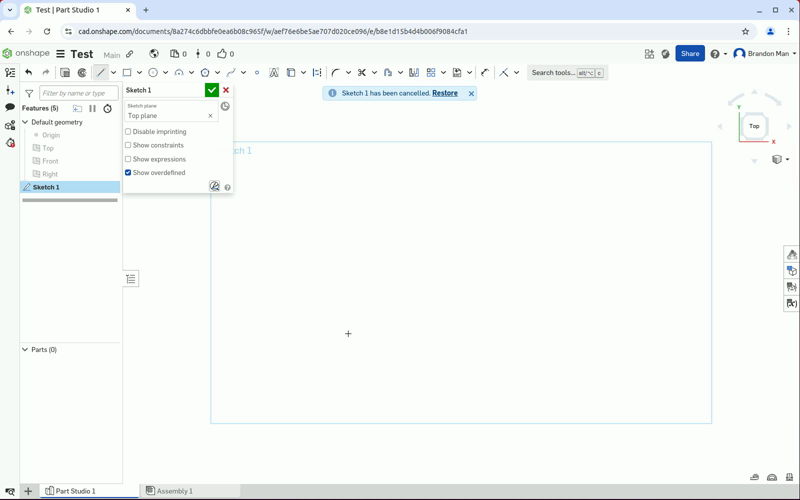
key_up(shift)
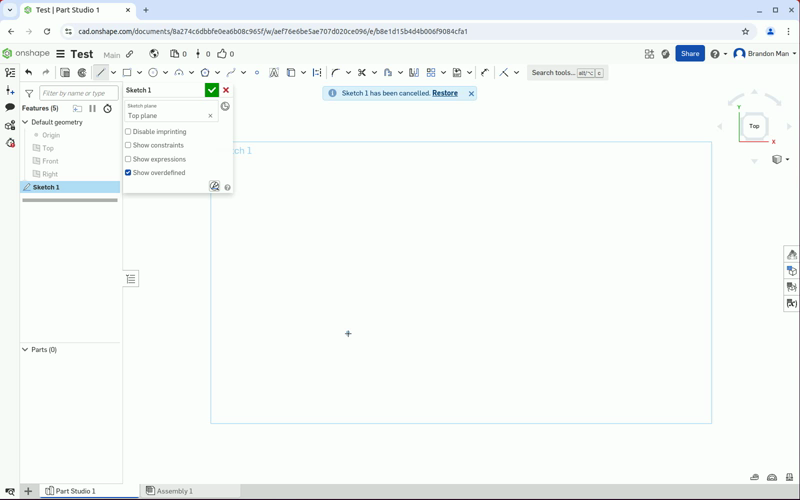
key_down(shift)
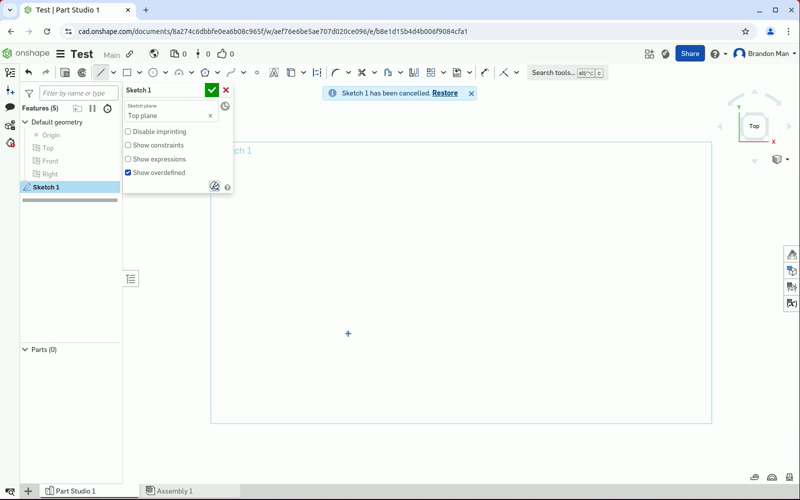
mouse_move(572, 333)
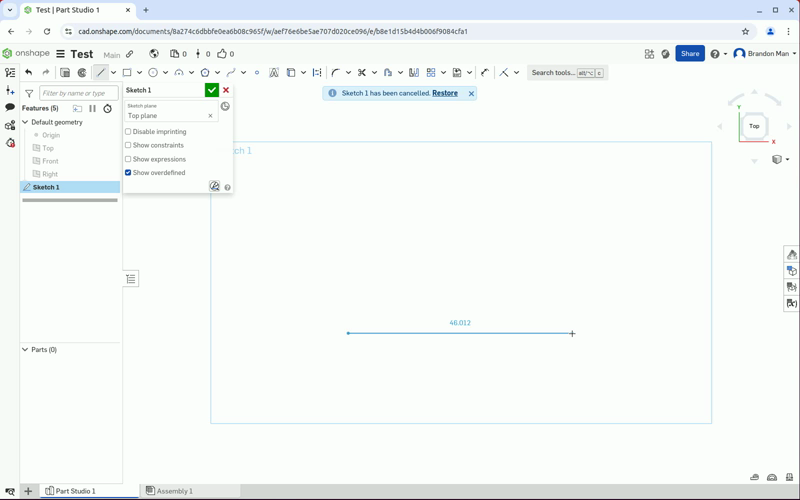
click(572, 333)
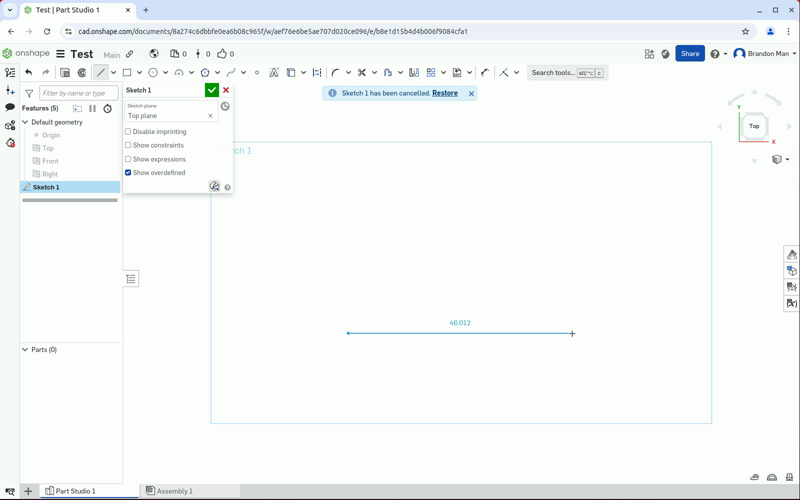
key_up(shift)
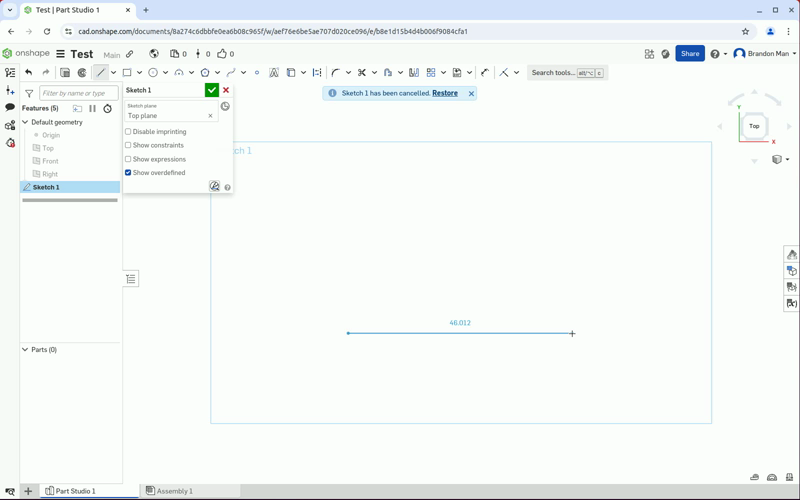
key_down(shift)
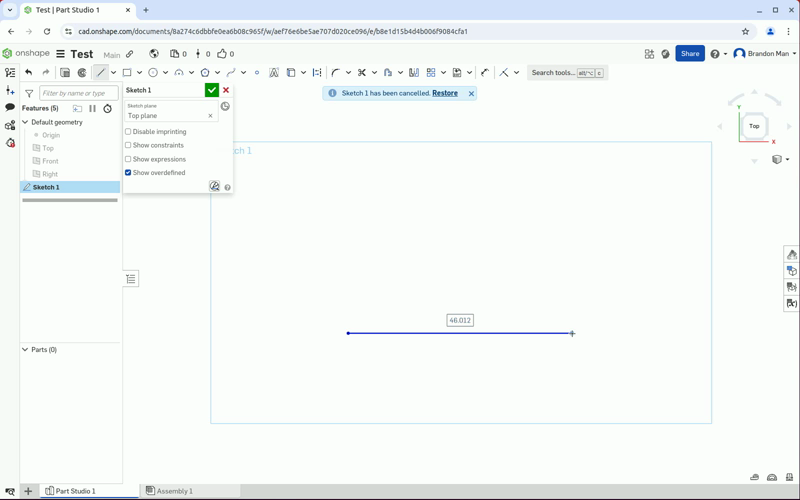
mouse_move(589, 333)
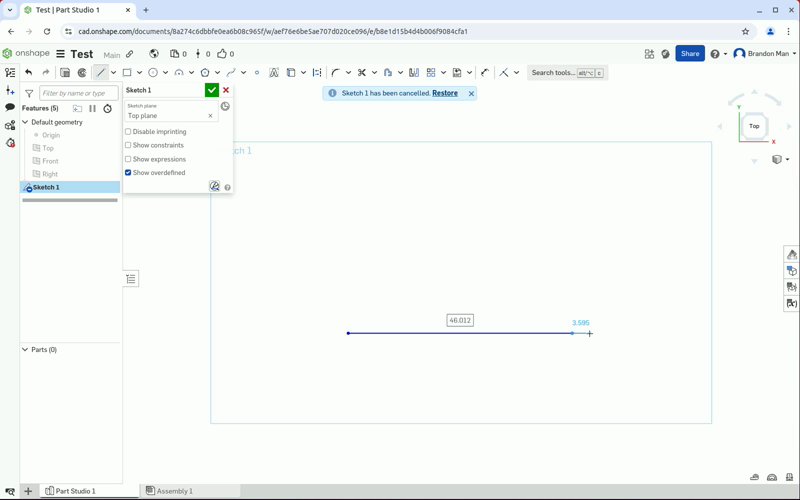
mouse_move(572, 283)
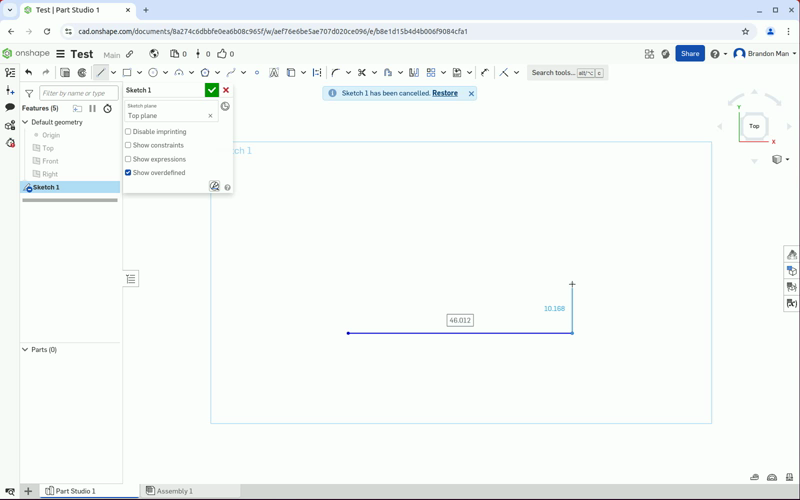
click(572, 283)
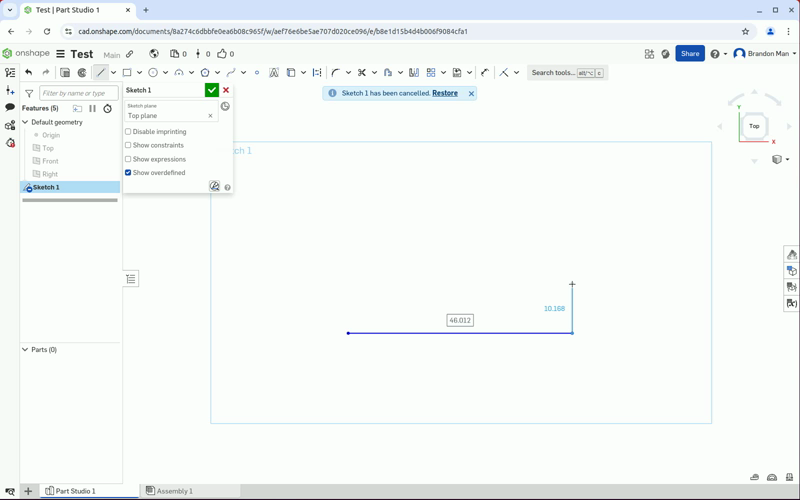
key_up(shift)
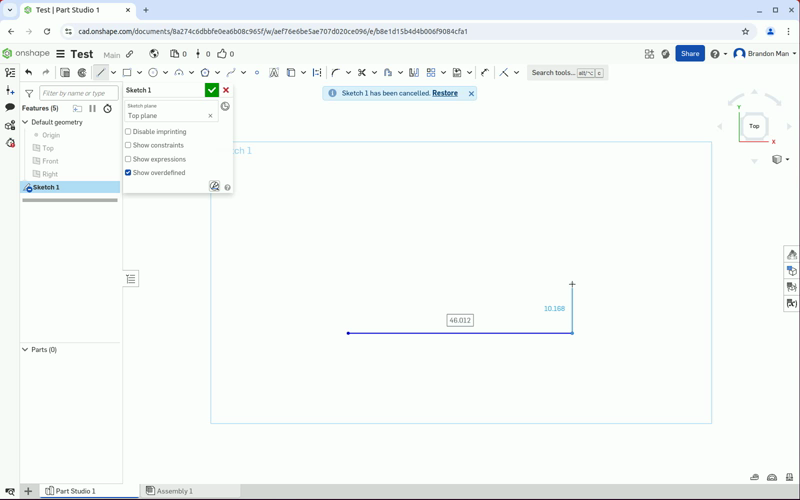
key_down(shift)
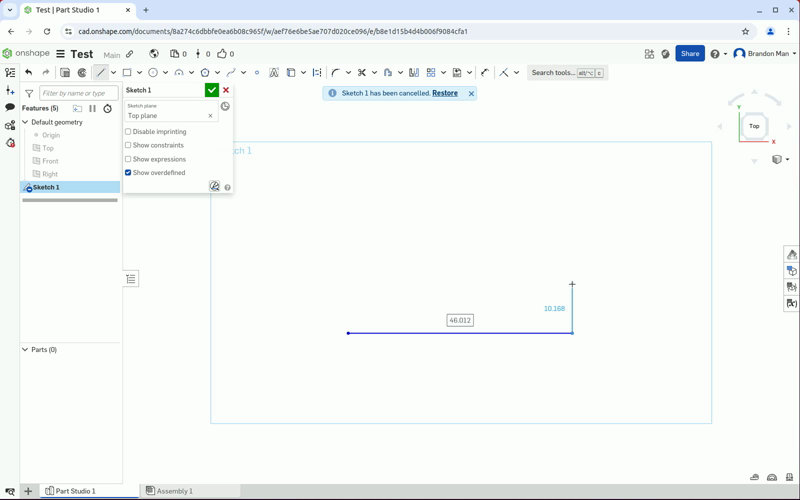
mouse_move(589, 283)
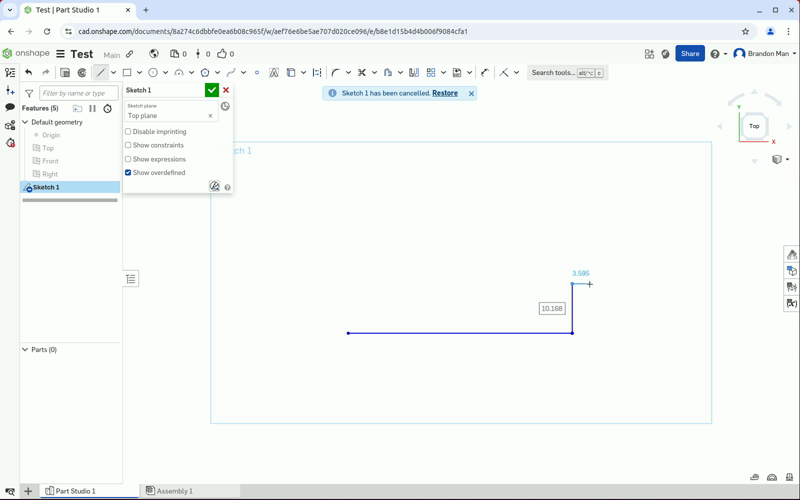
mouse_move(555, 283)
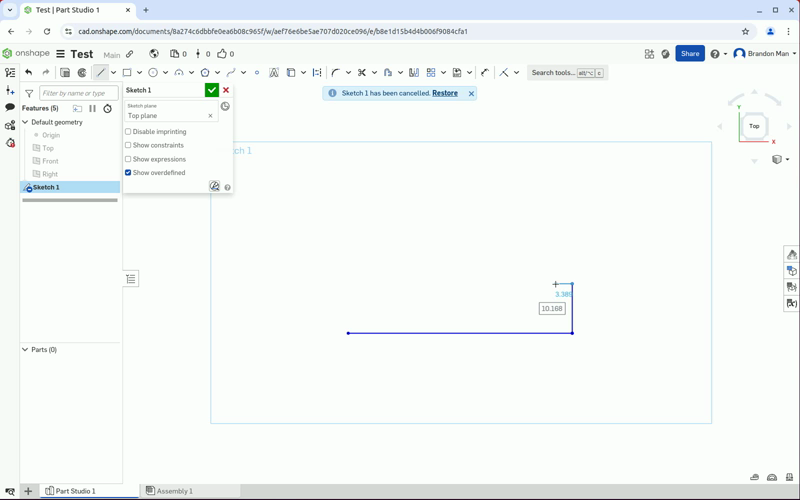
click(555, 283)
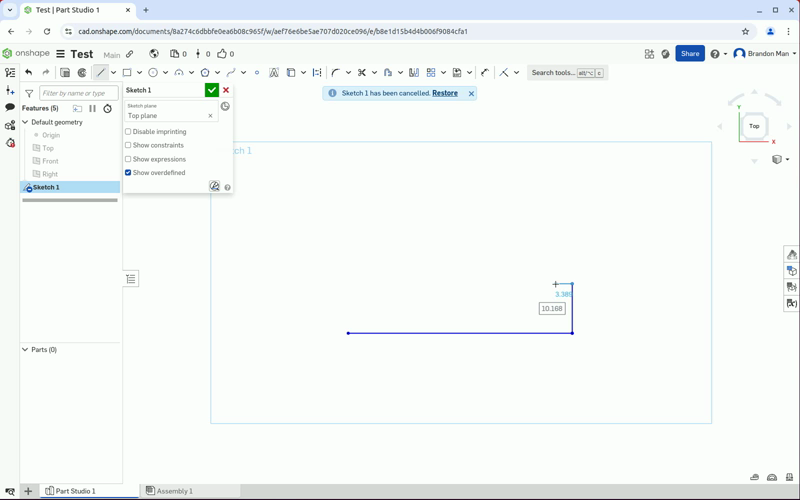
key_up(shift)
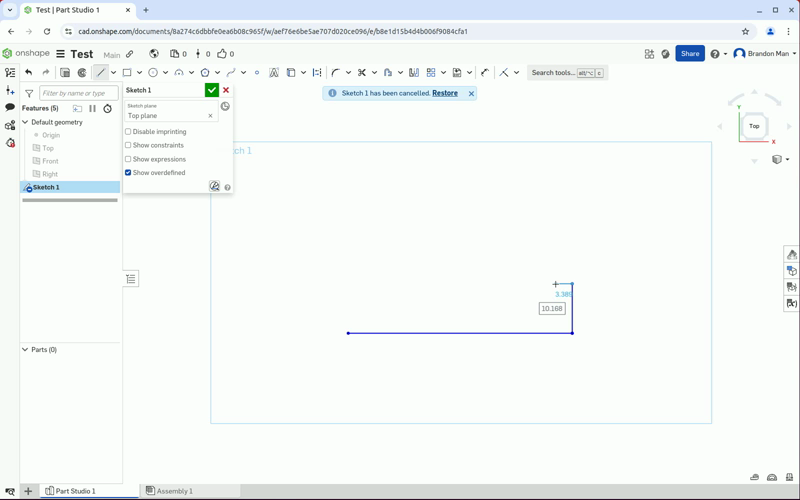
key(esc)
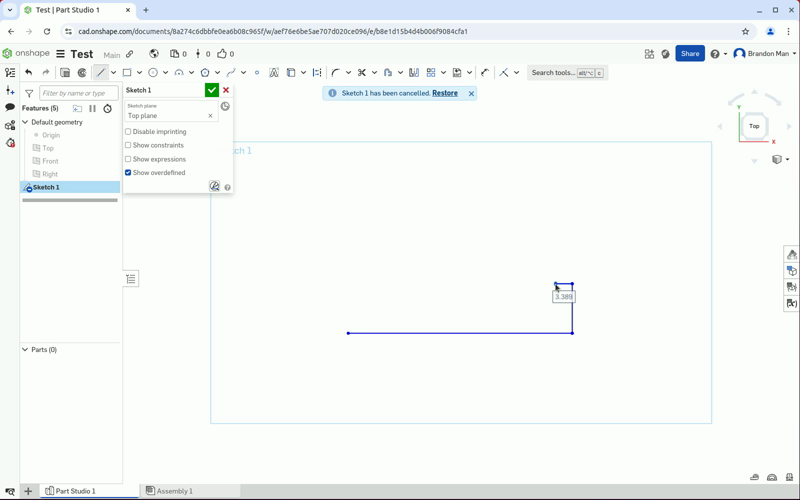
key(a)
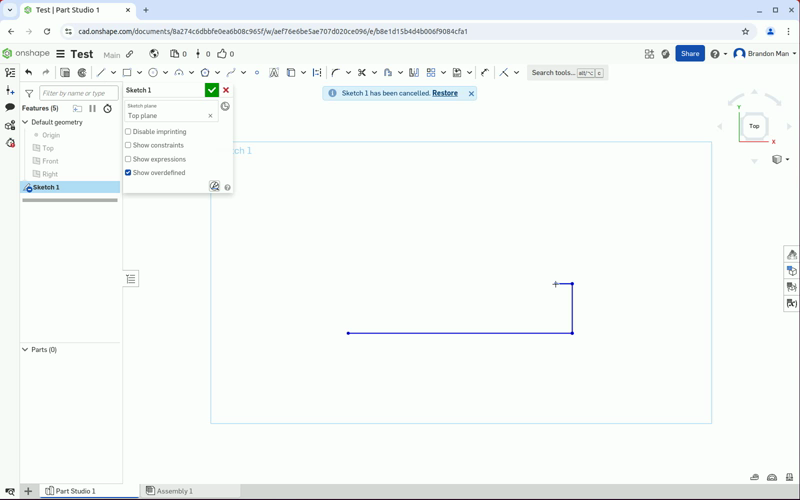
mouse_move(555, 283)
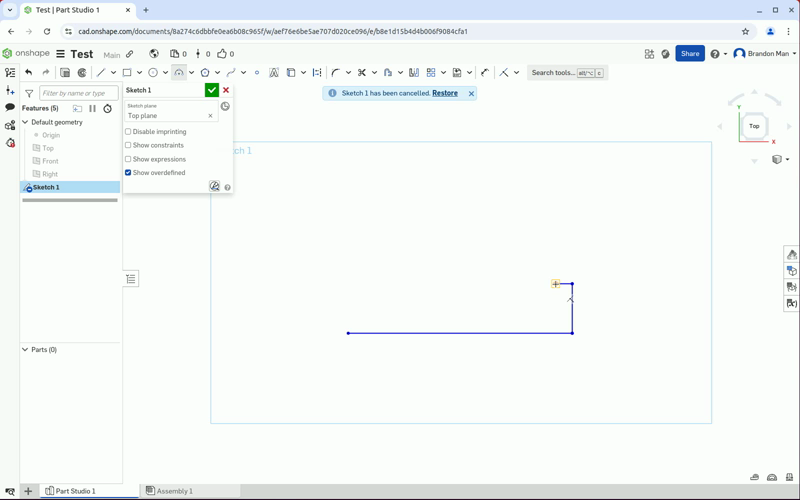
click(555, 283)
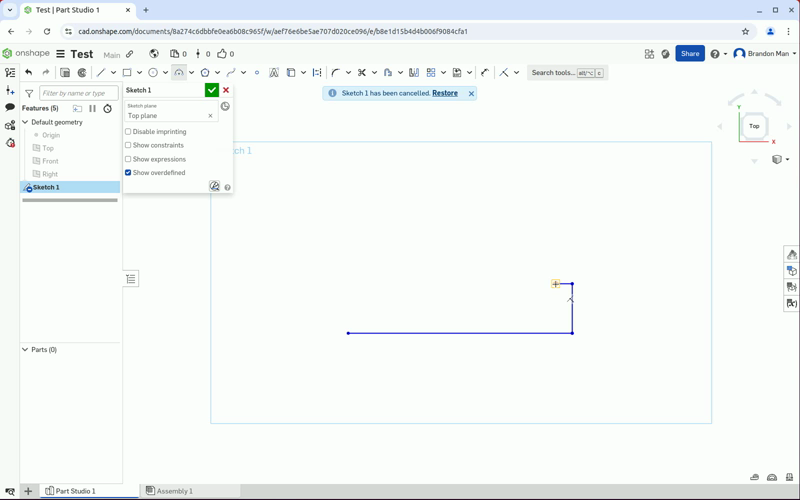
key_down(shift)
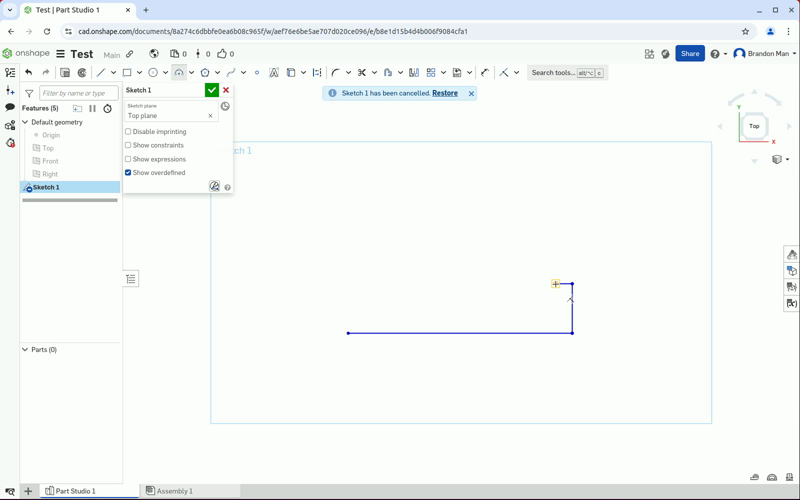
mouse_move(532, 283)
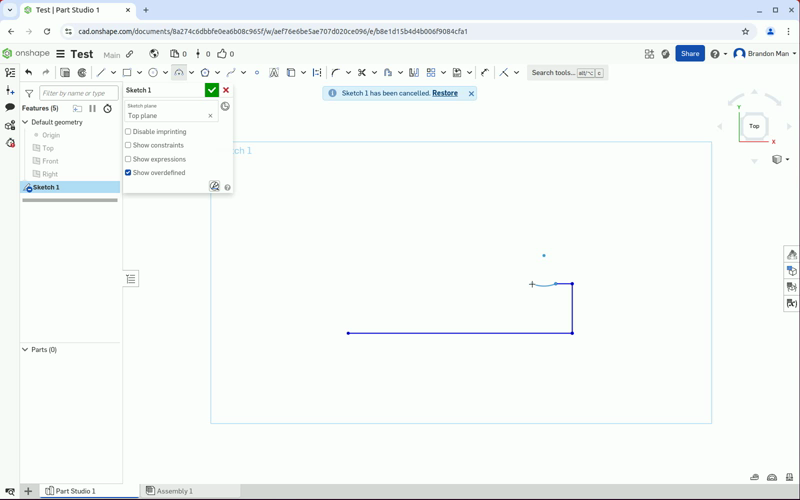
click(532, 283)
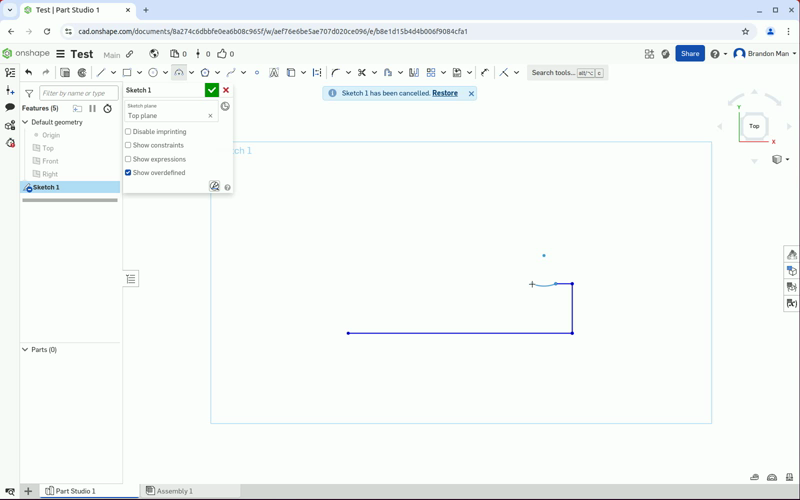
mouse_move(543, 295)
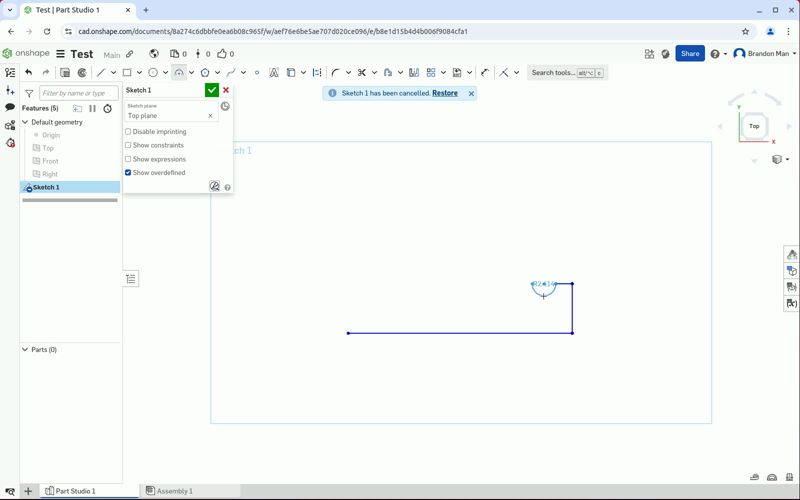
click(543, 295)
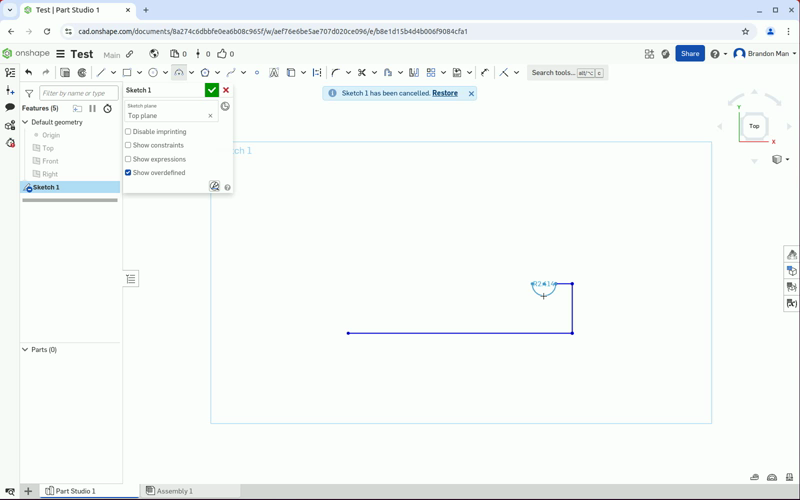
key_up(shift)
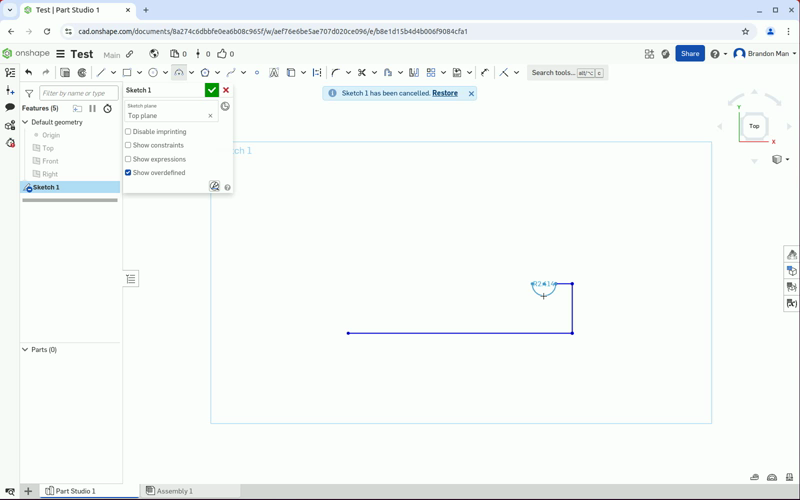
key(esc)
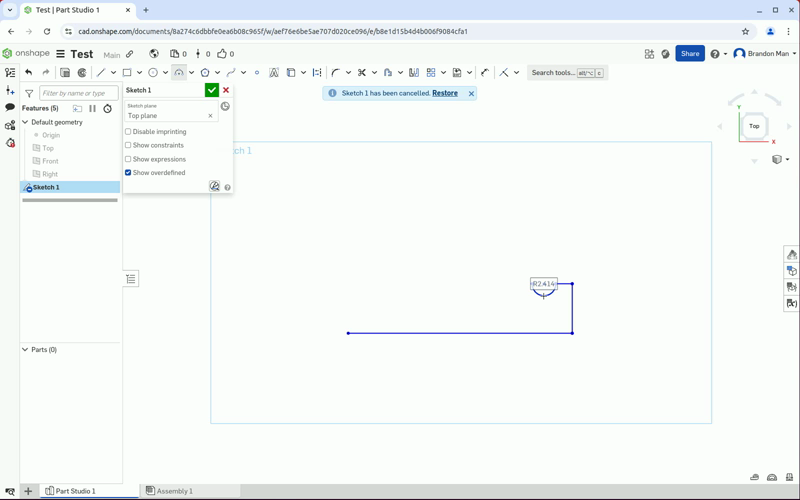
key(l)
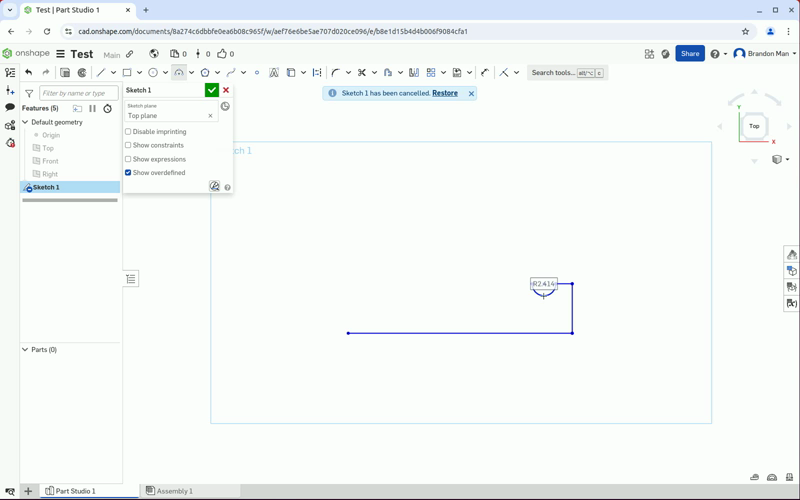
mouse_move(532, 283)
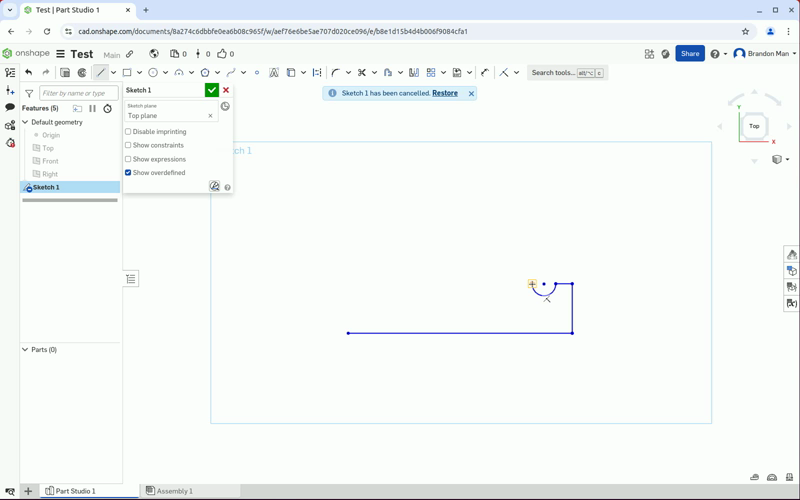
click(532, 283)
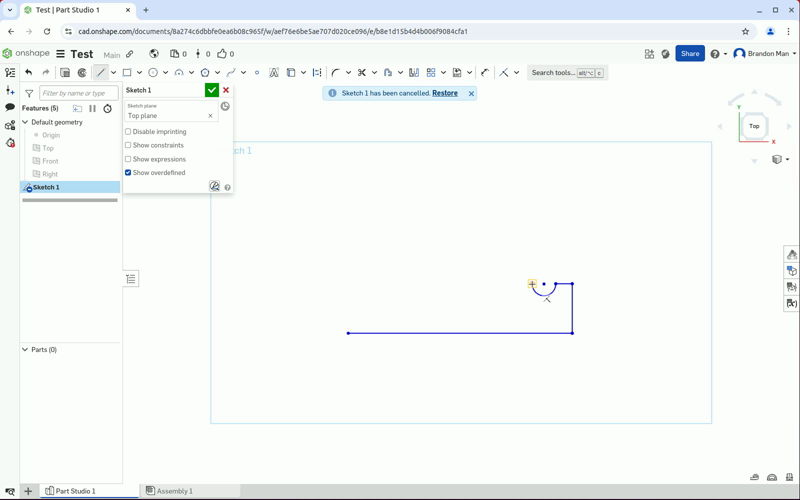
key_down(shift)
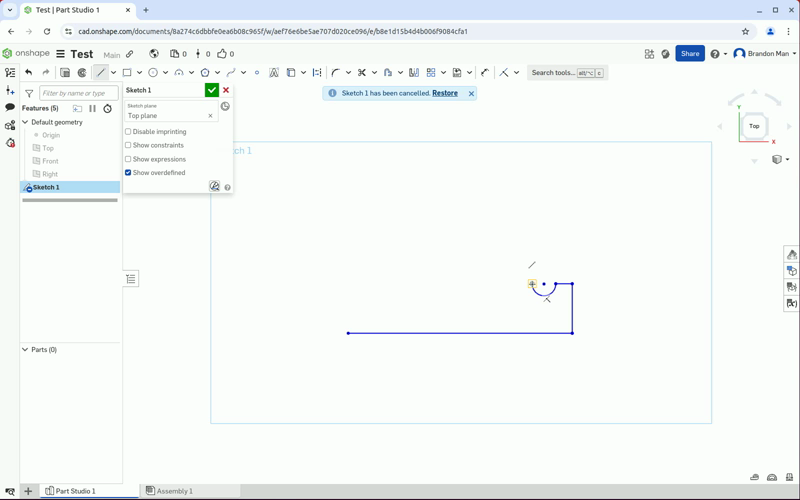
mouse_move(562, 283)
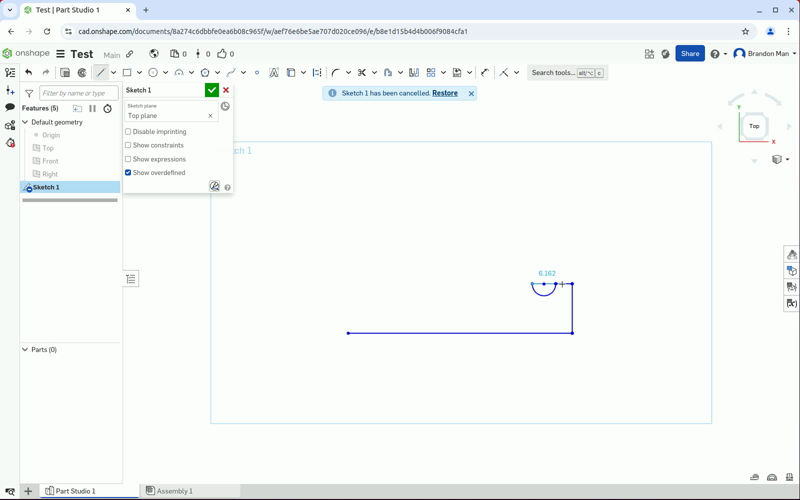
mouse_move(515, 283)
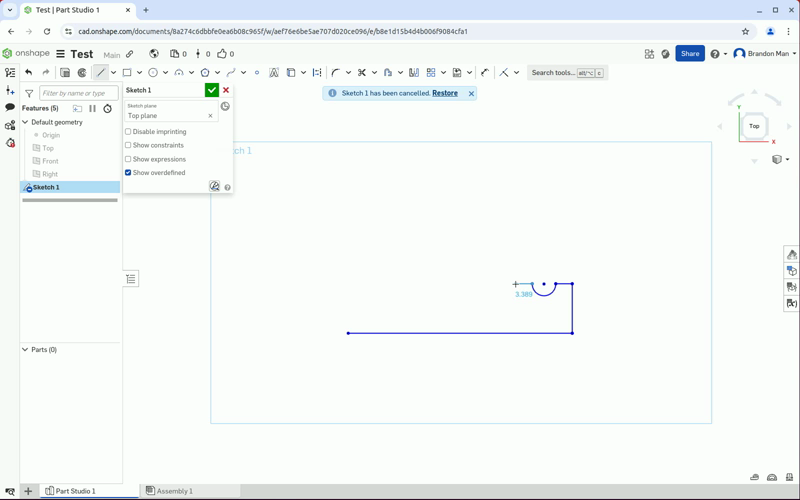
click(515, 283)
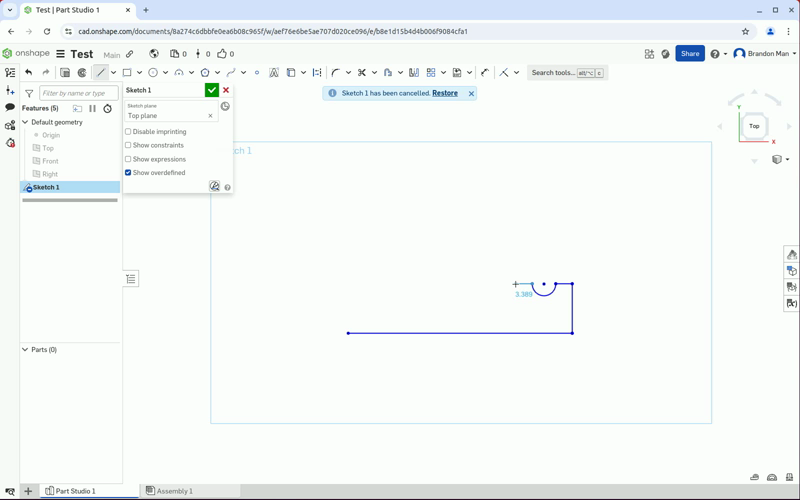
key_up(shift)
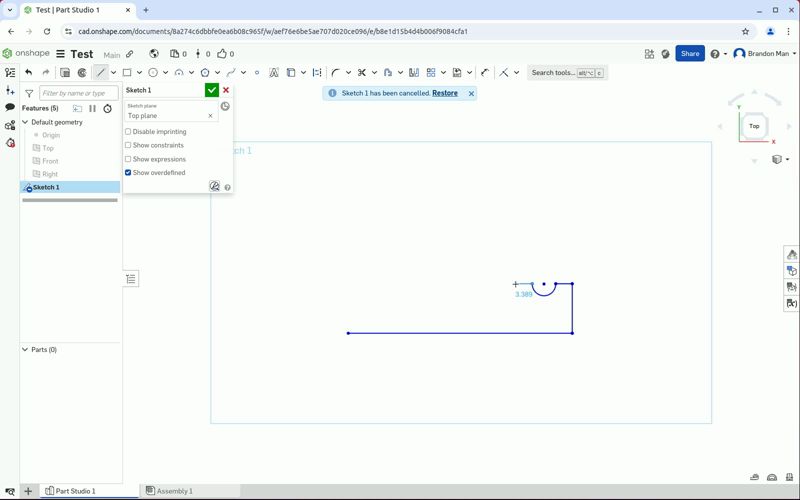
key_down(shift)
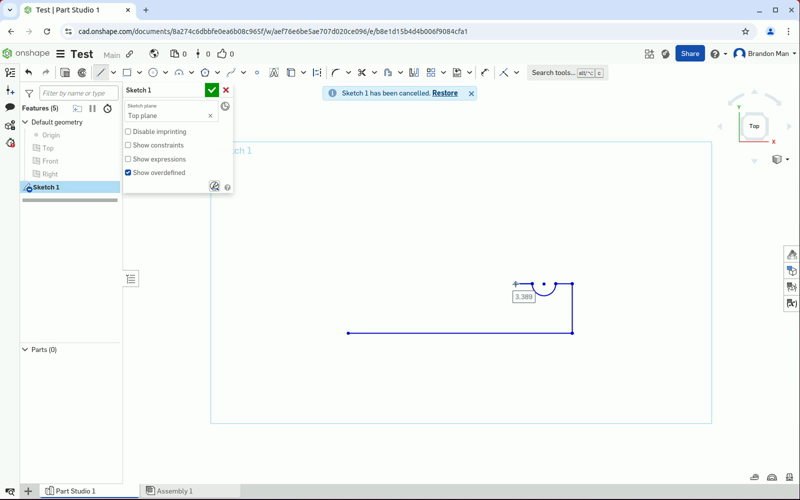
mouse_move(545, 283)
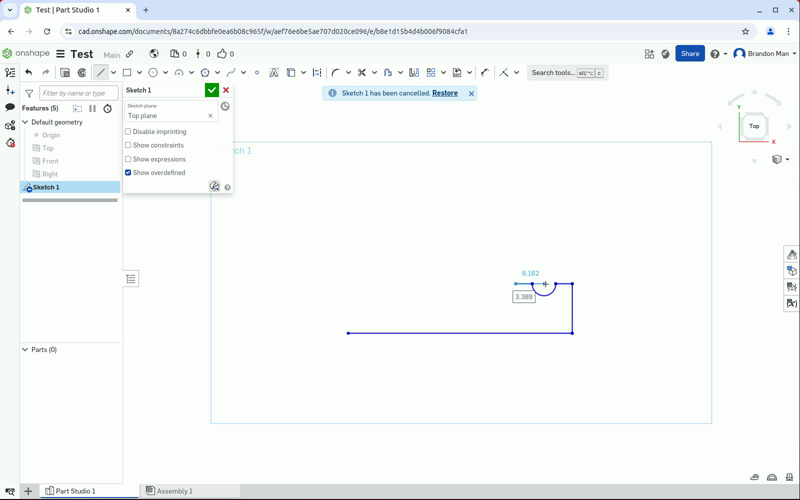
mouse_move(461, 283)
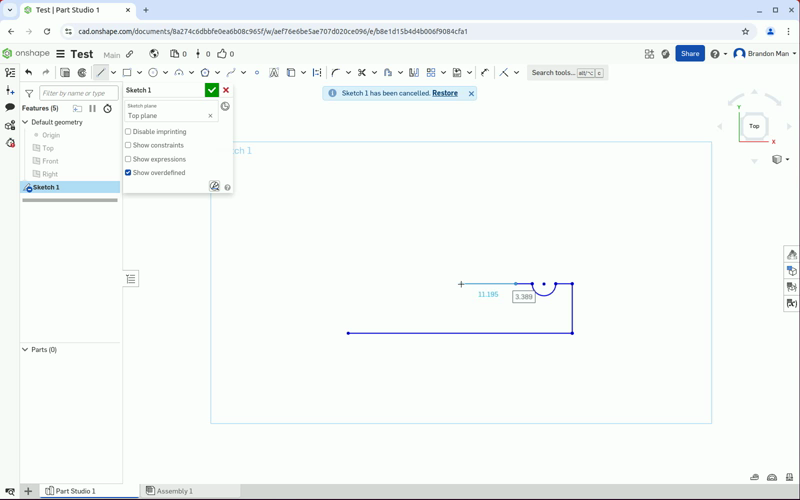
click(461, 283)
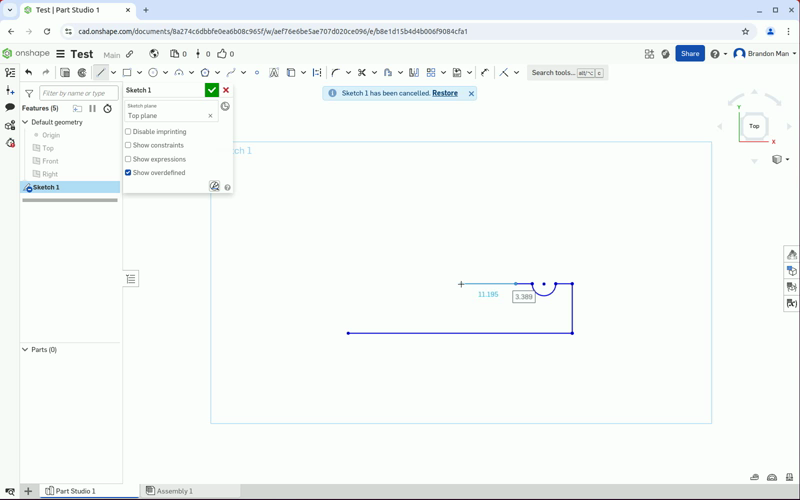
key_up(shift)
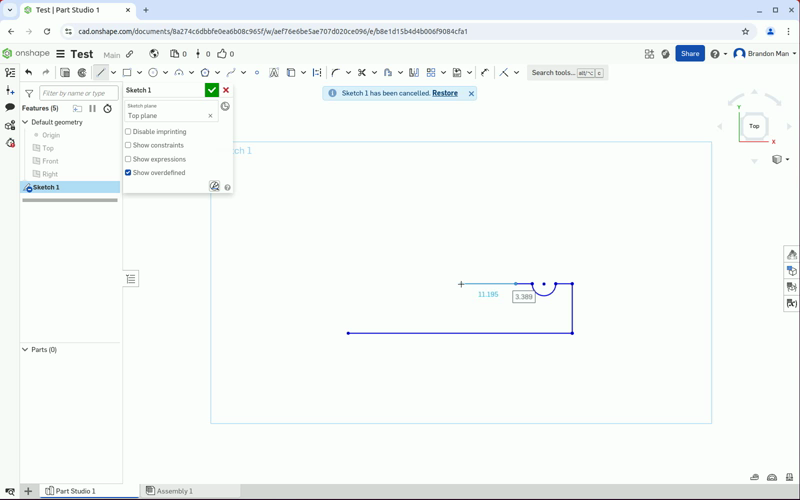
key_down(shift)
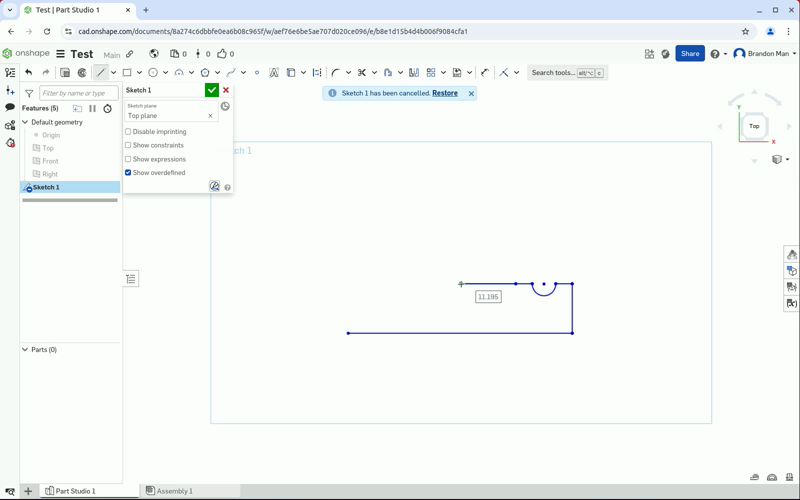
mouse_move(491, 283)
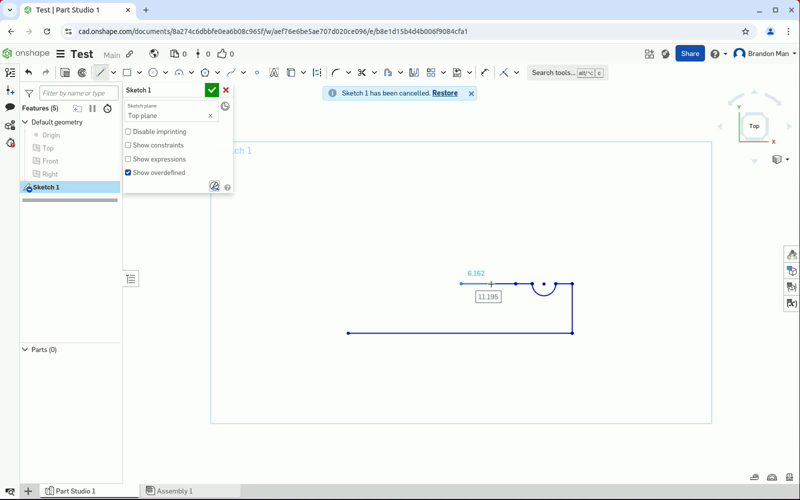
mouse_move(404, 283)
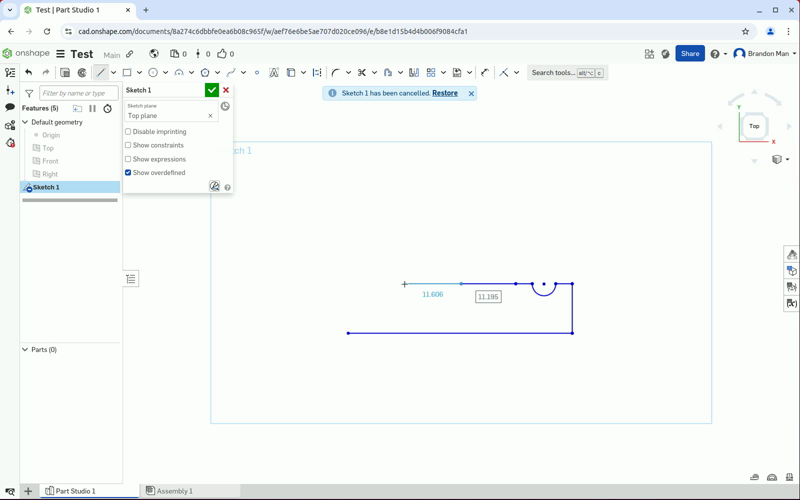
click(404, 283)
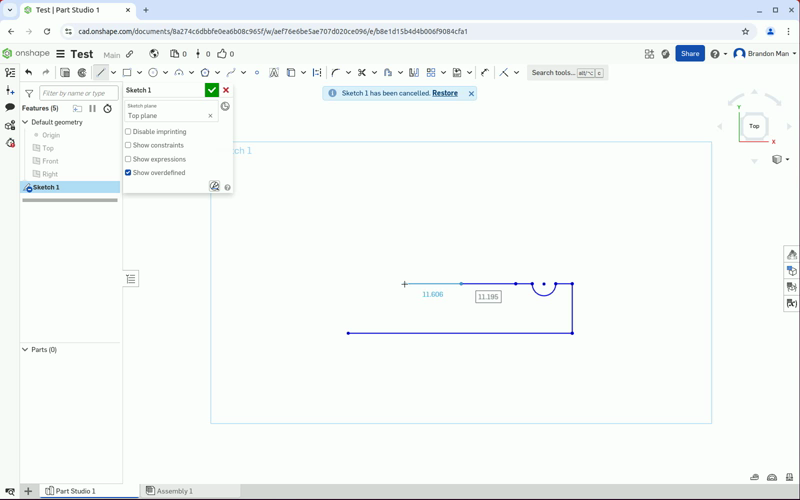
key_up(shift)
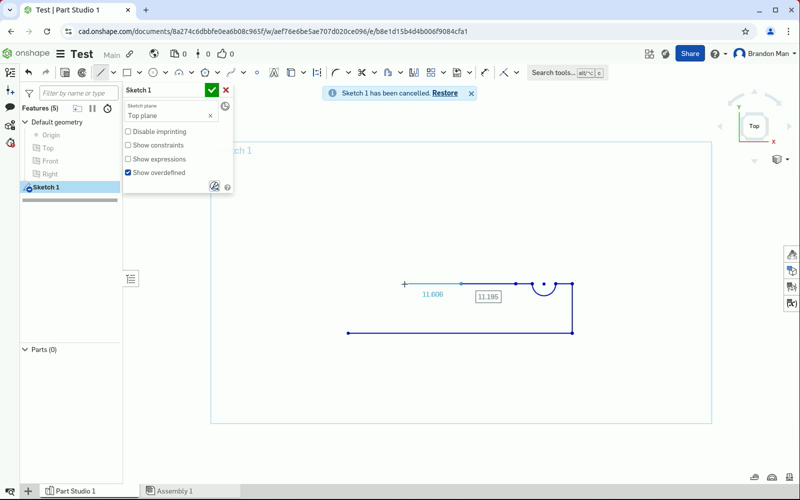
key_down(shift)
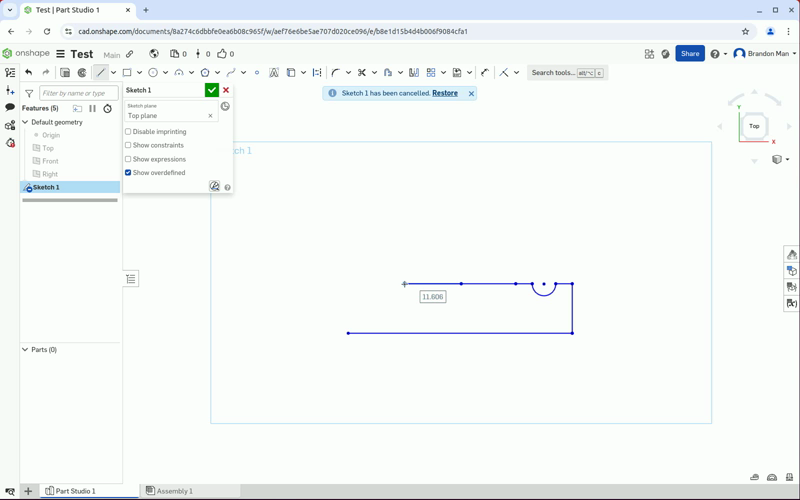
mouse_move(434, 283)
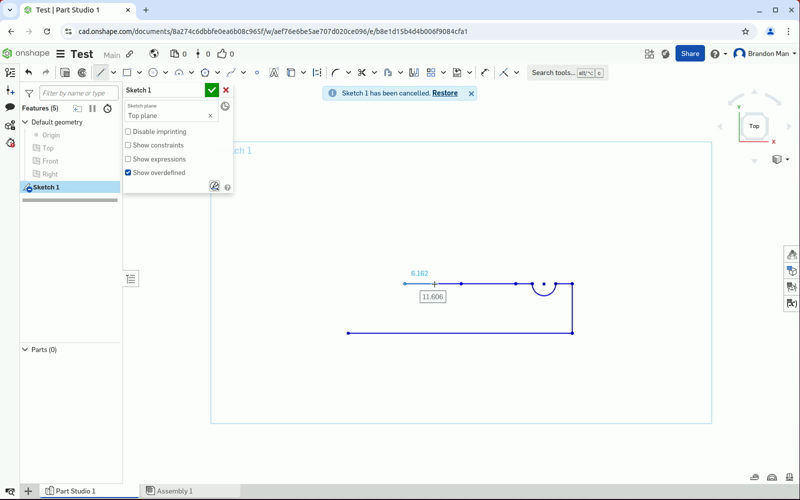
mouse_move(390, 283)
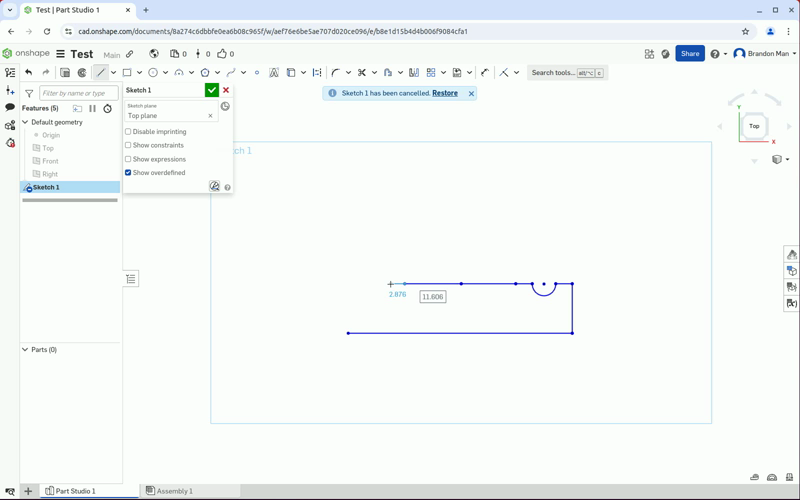
click(390, 283)
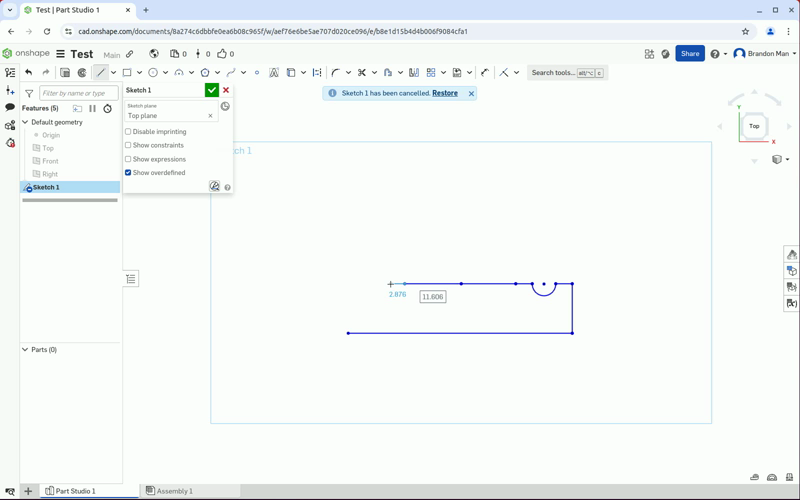
key_up(shift)
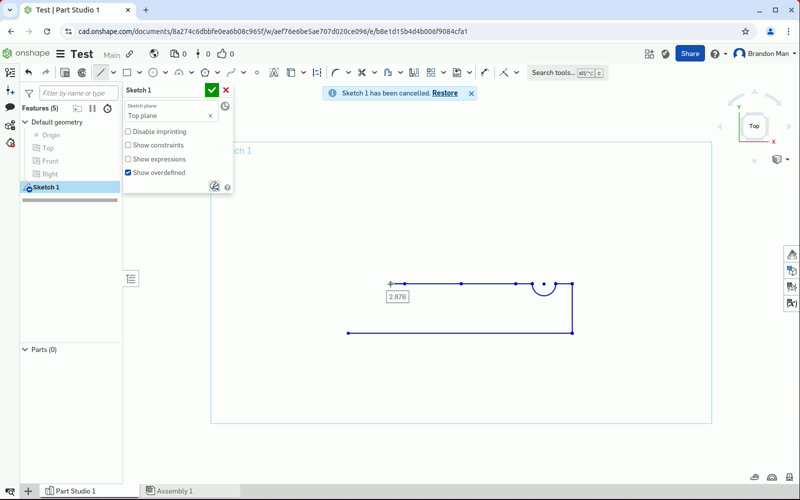
key(esc)
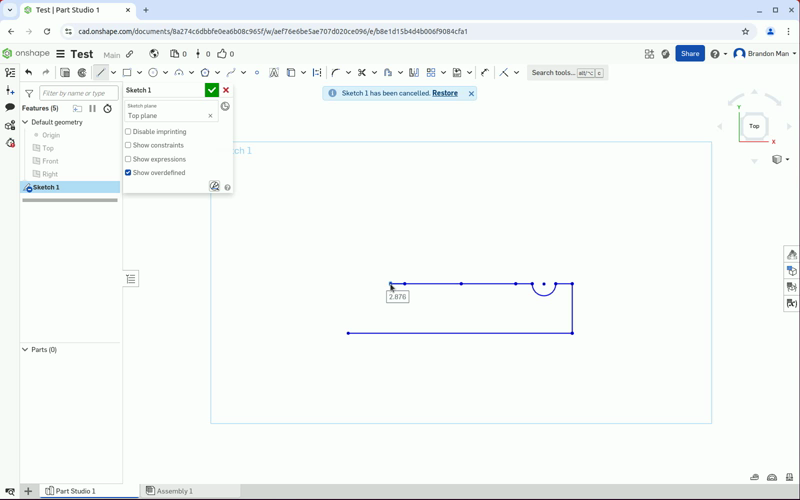
key(a)
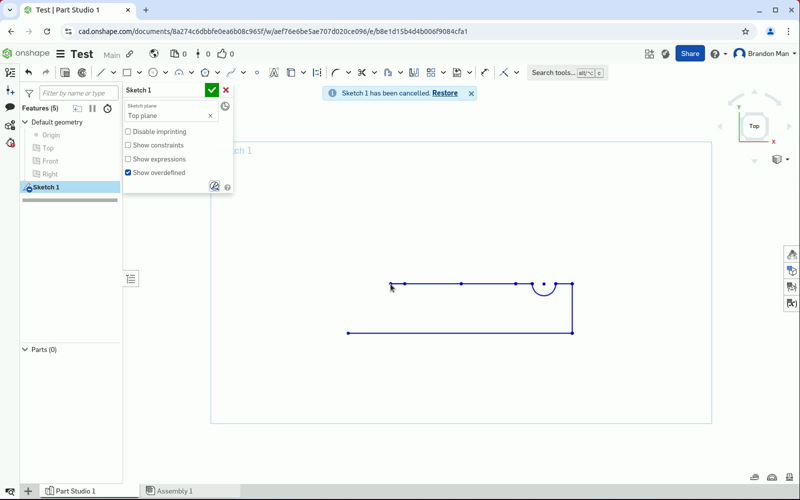
mouse_move(390, 283)
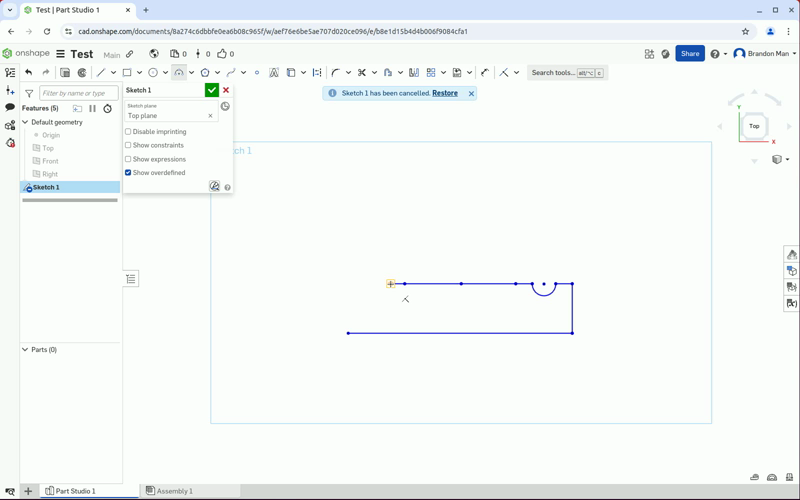
click(390, 283)
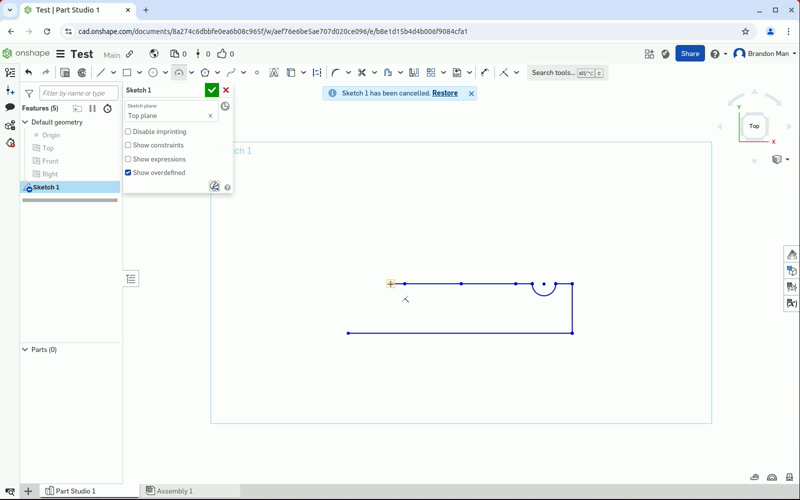
key_down(shift)
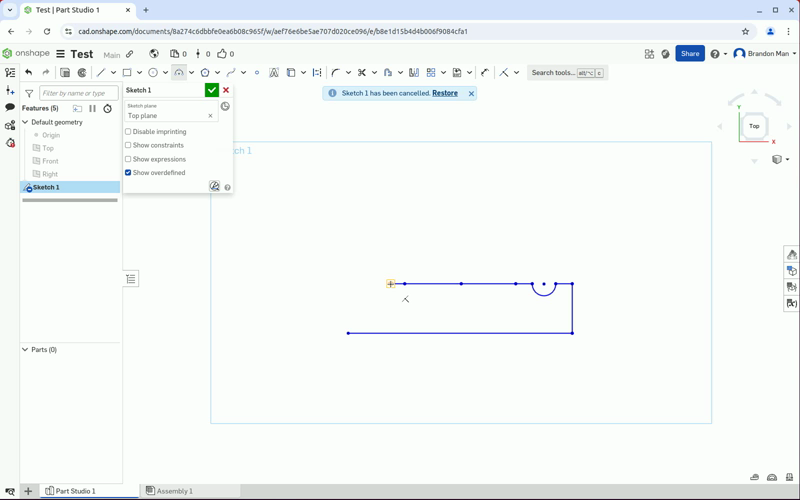
mouse_move(362, 283)
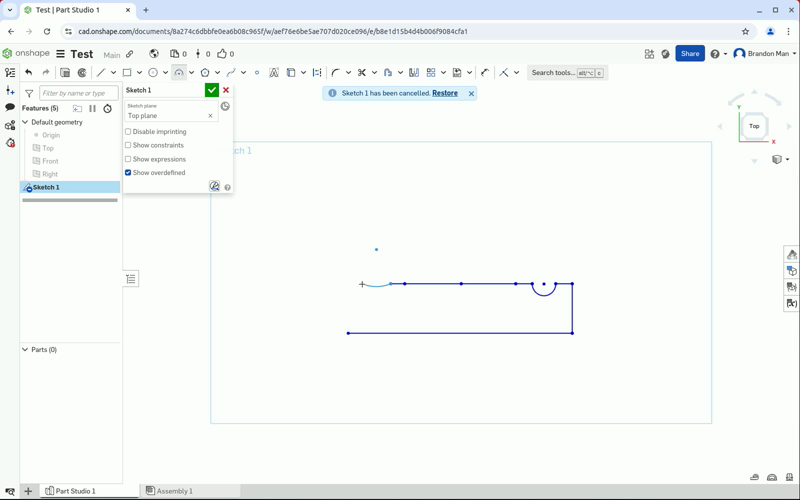
click(362, 283)
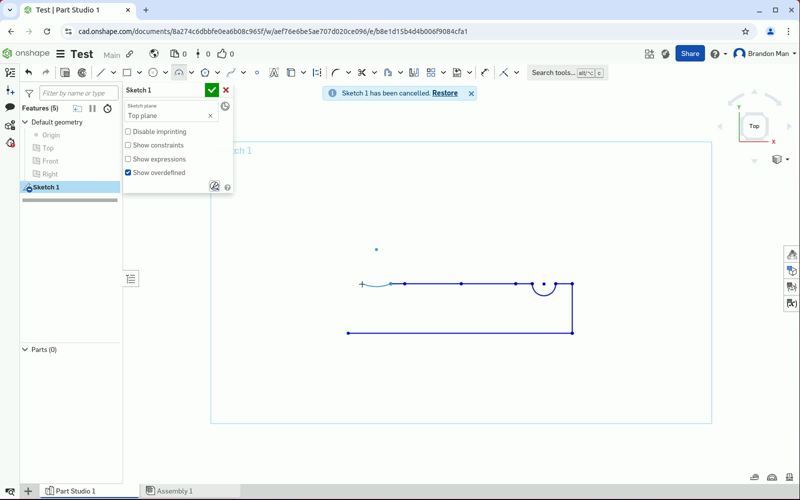
mouse_move(376, 297)
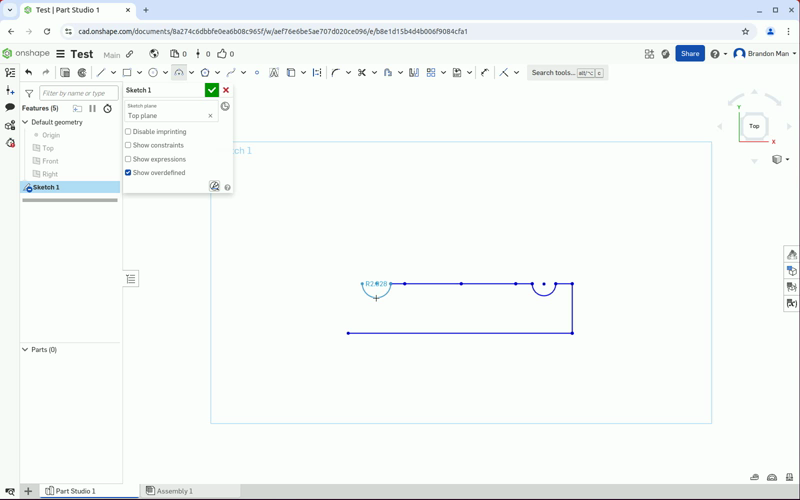
click(376, 297)
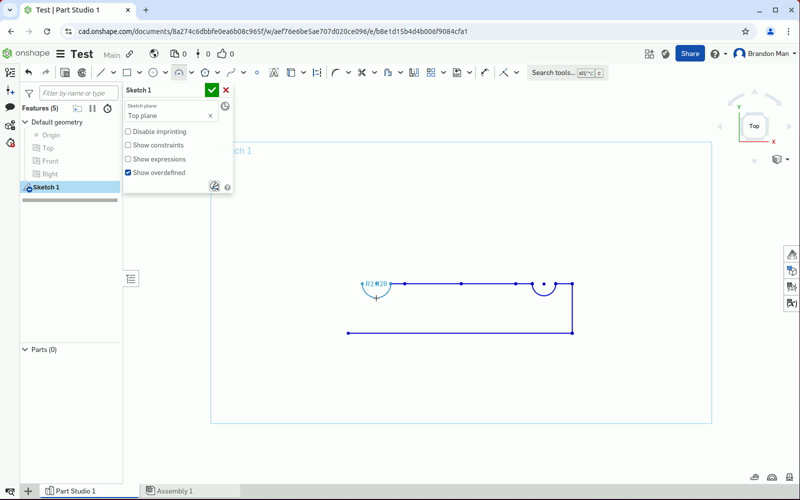
key_up(shift)
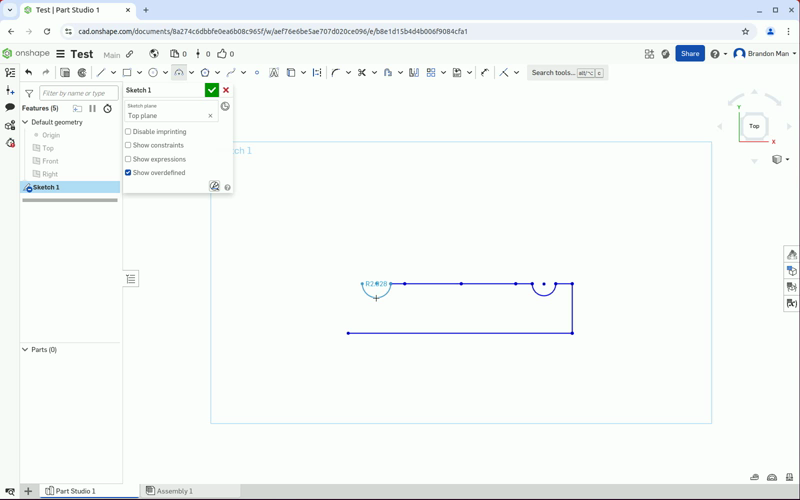
key(esc)
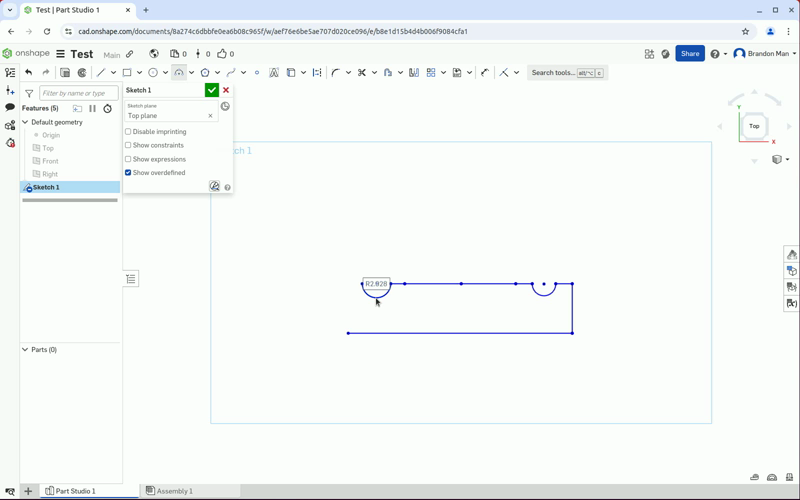
key(l)
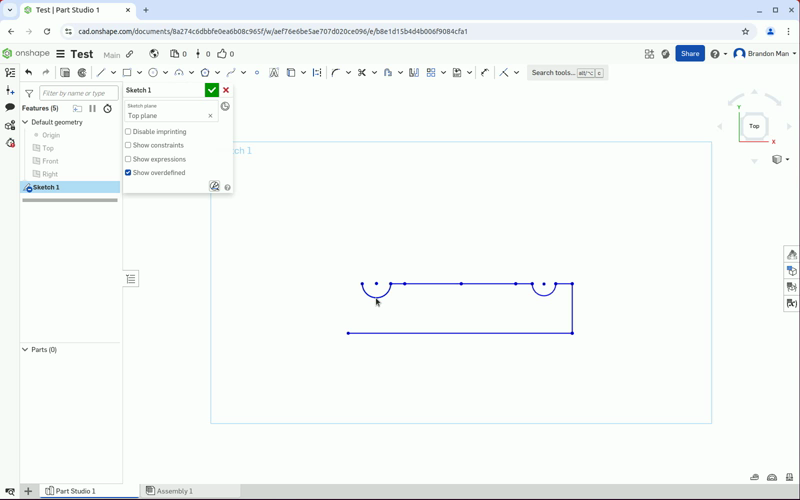
mouse_move(362, 283)
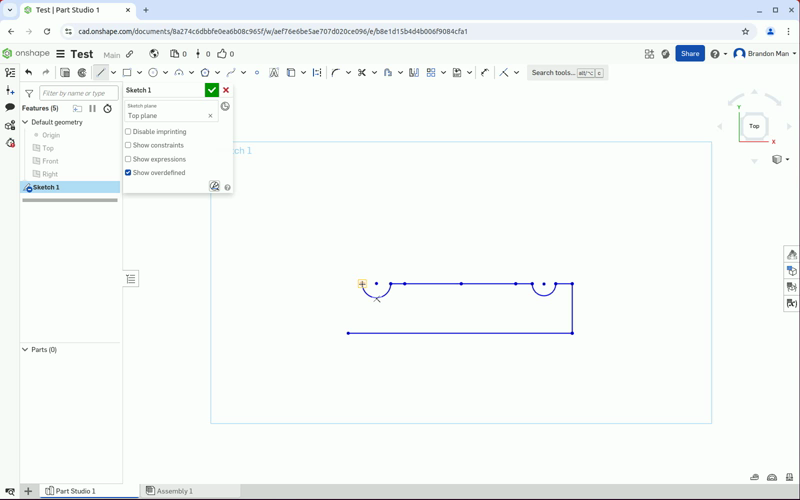
click(362, 283)
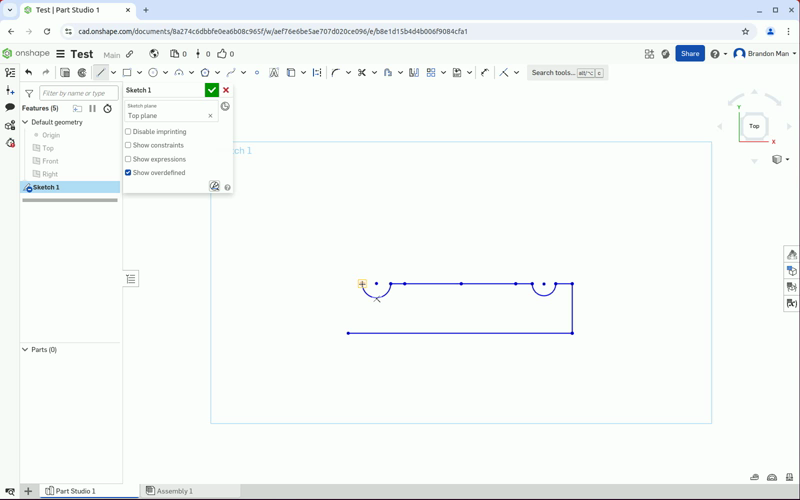
key_down(shift)
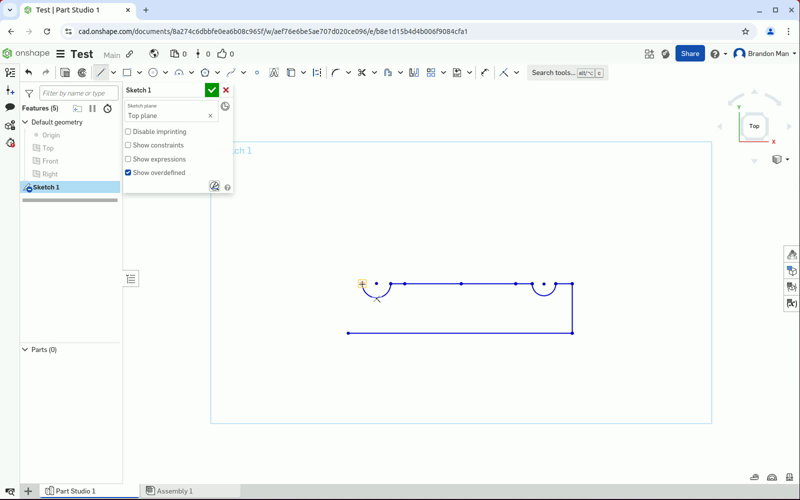
mouse_move(392, 283)
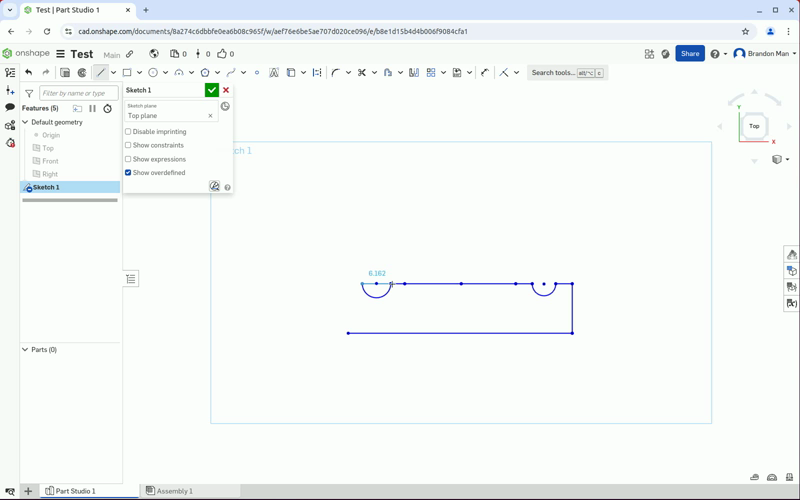
mouse_move(348, 283)
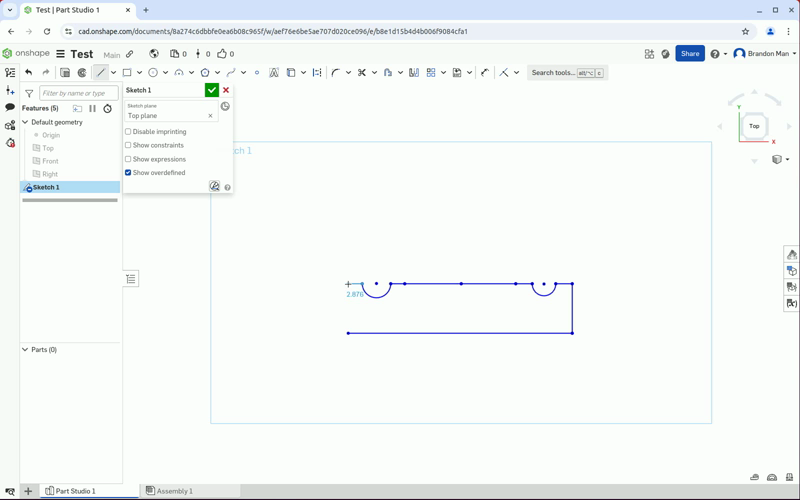
click(348, 283)
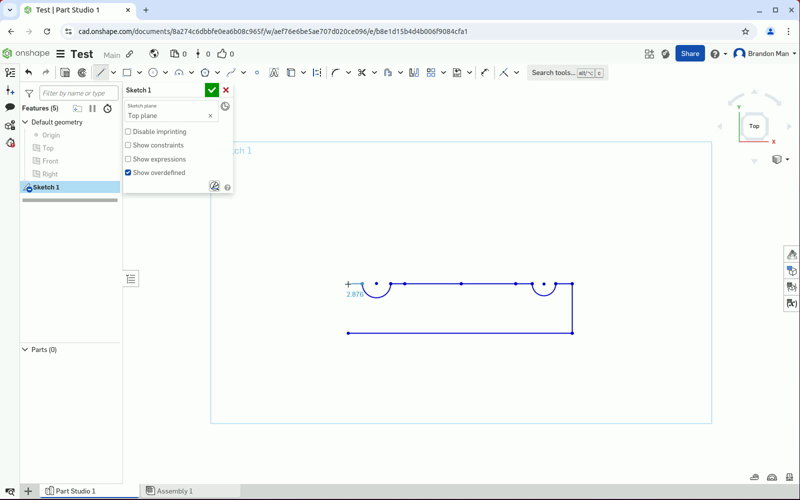
key_up(shift)
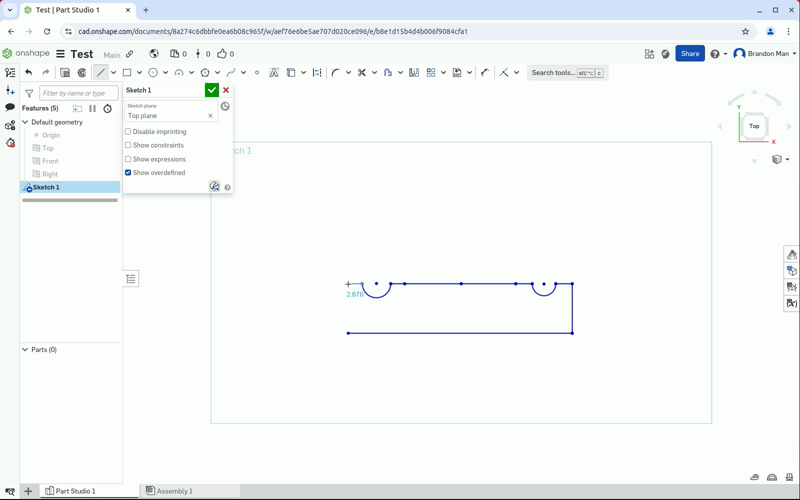
mouse_move(378, 283)
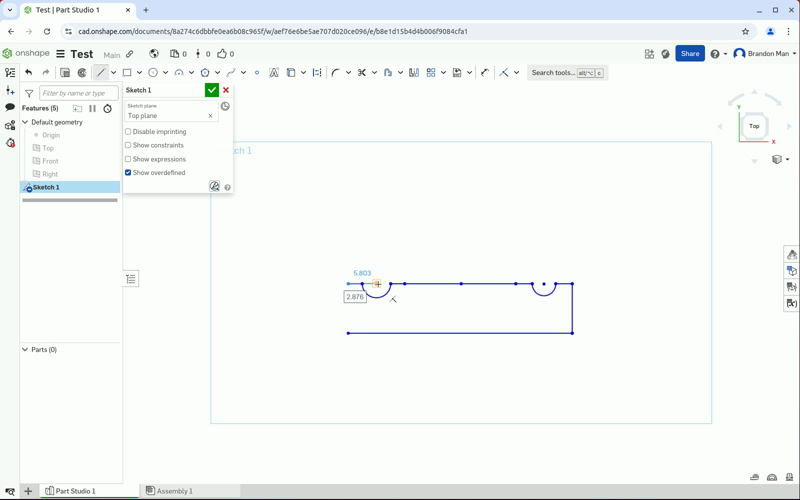
key_down(shift)
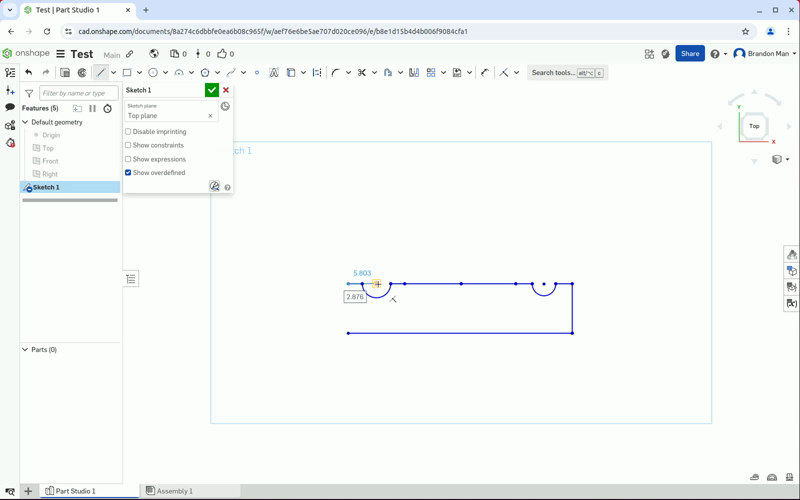
mouse_move(348, 333)
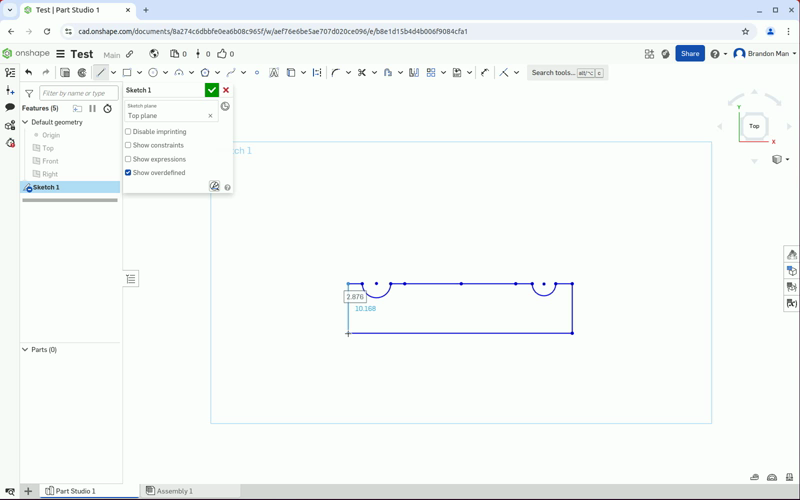
key_up(shift)
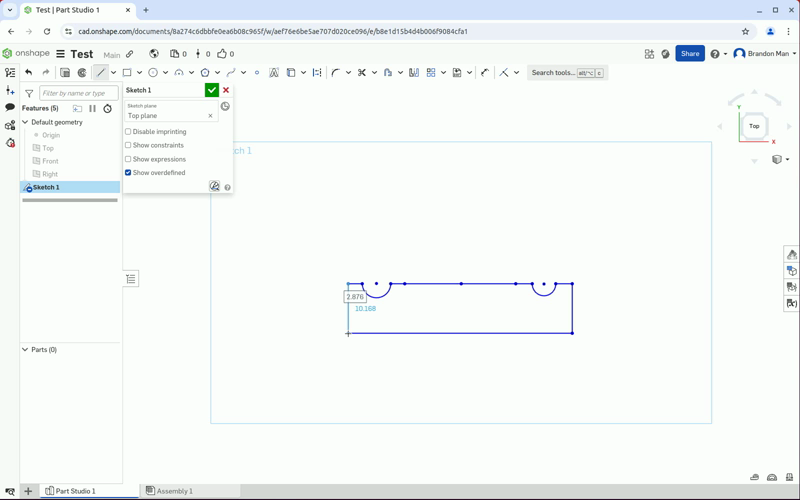
click(348, 333)
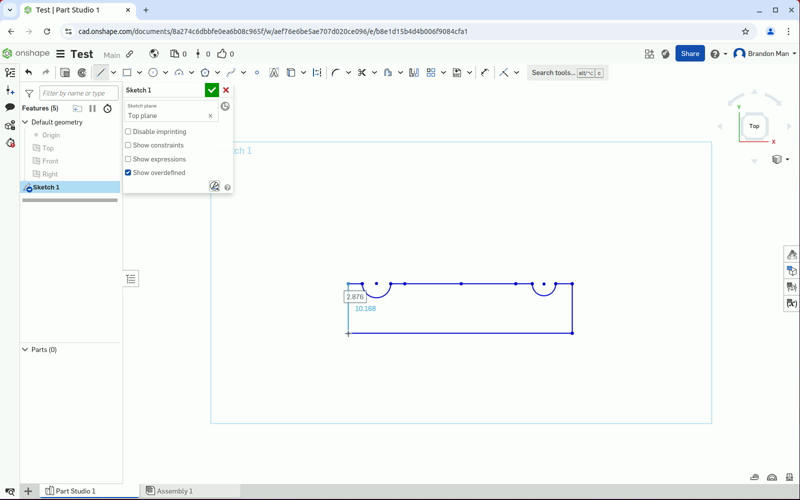
key(esc)
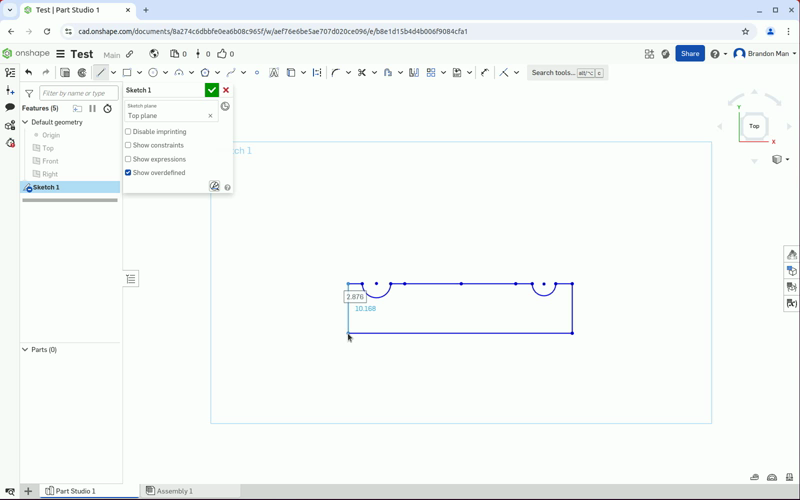
mouse_move(517, 299)
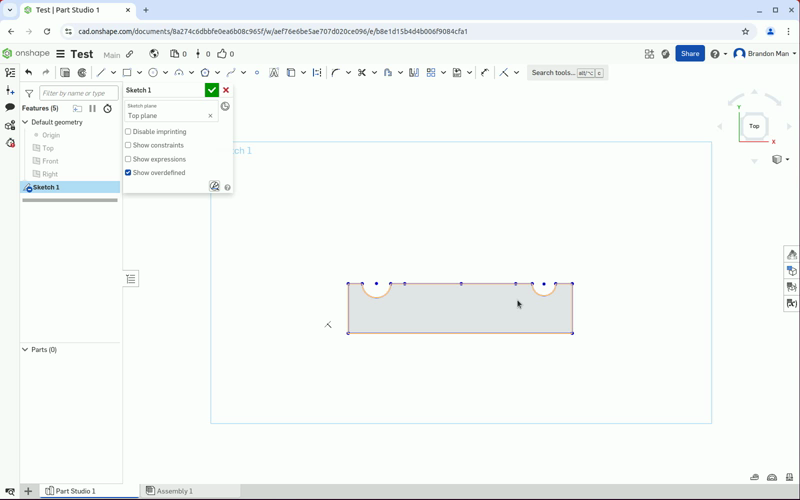
scroll(6)
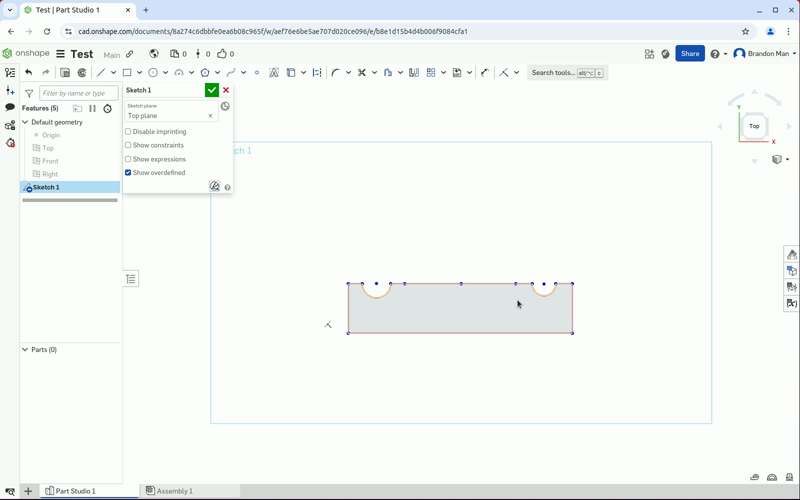
scroll(6)
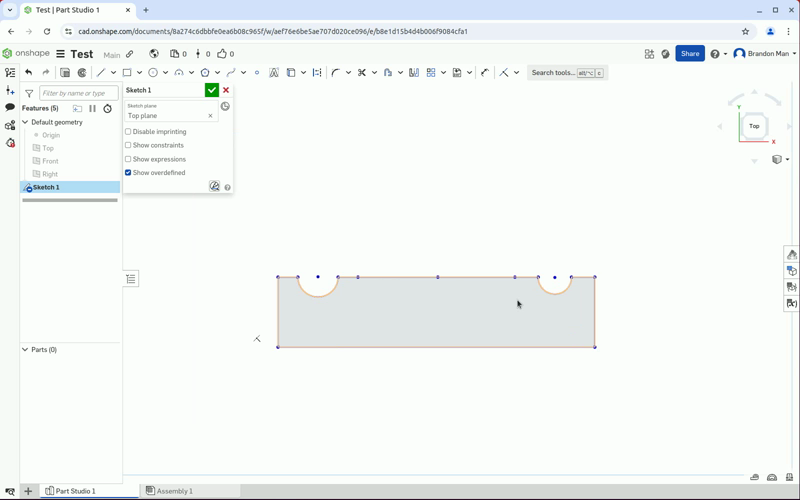
scroll(6)
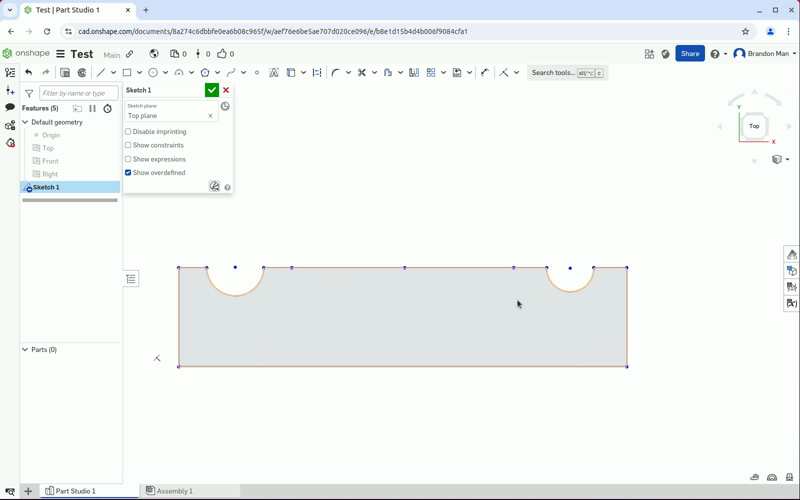
scroll(6)
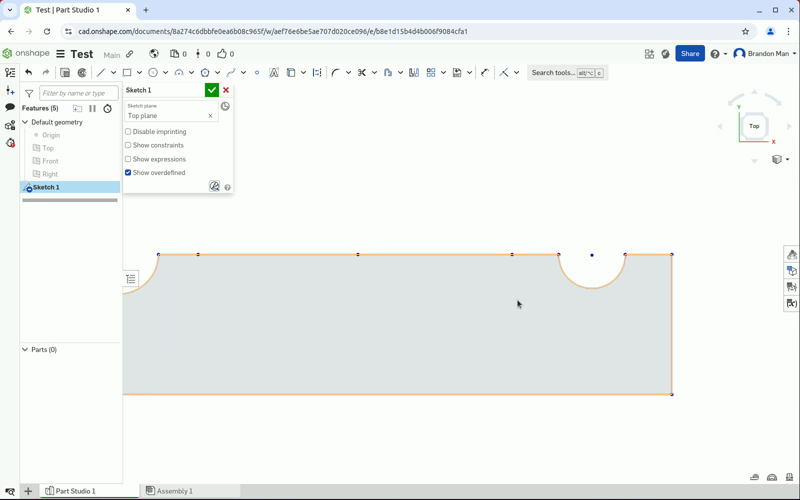
scroll(6)
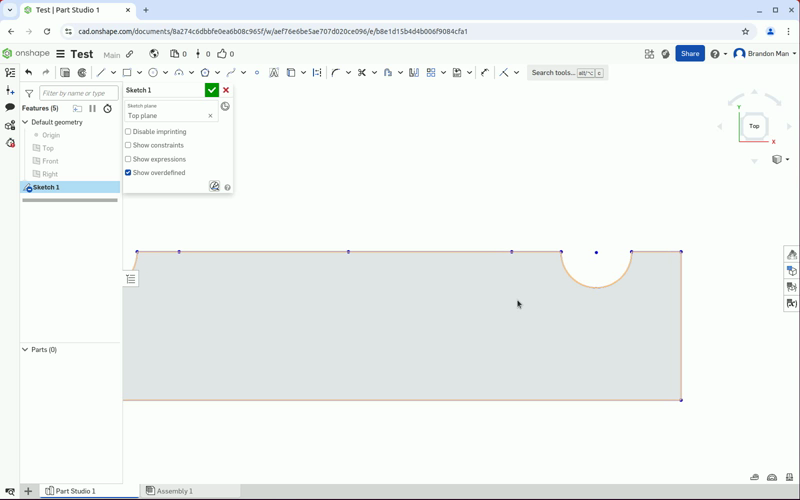
scroll(6)
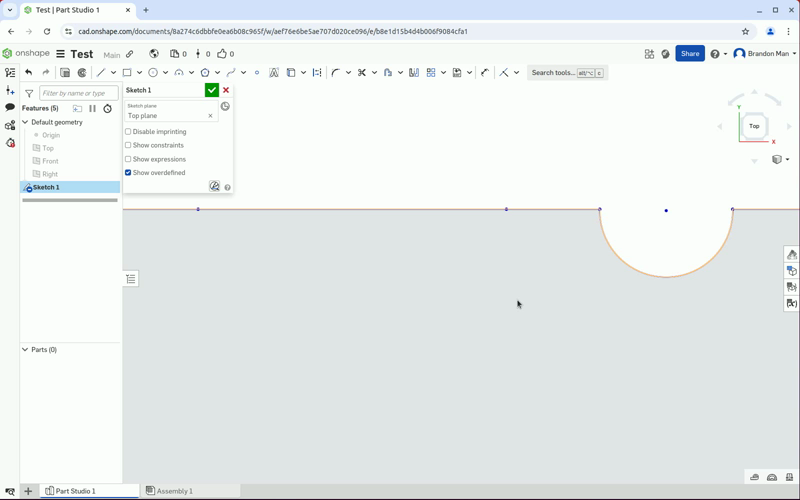
scroll(6)
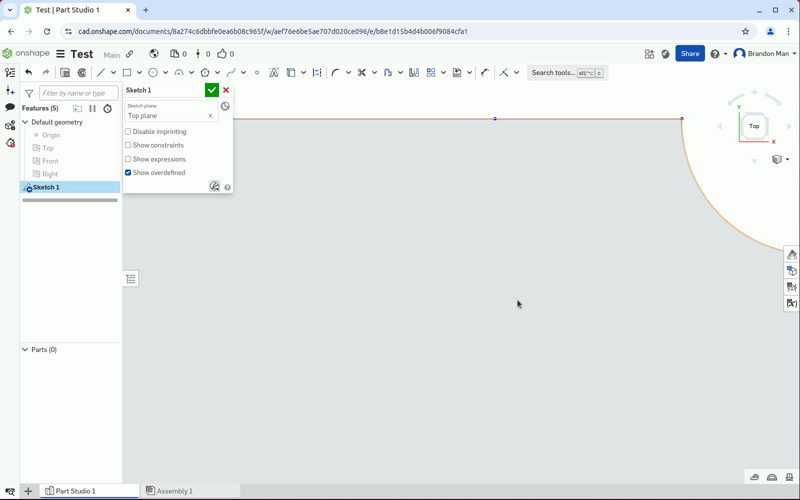
click(517, 299)
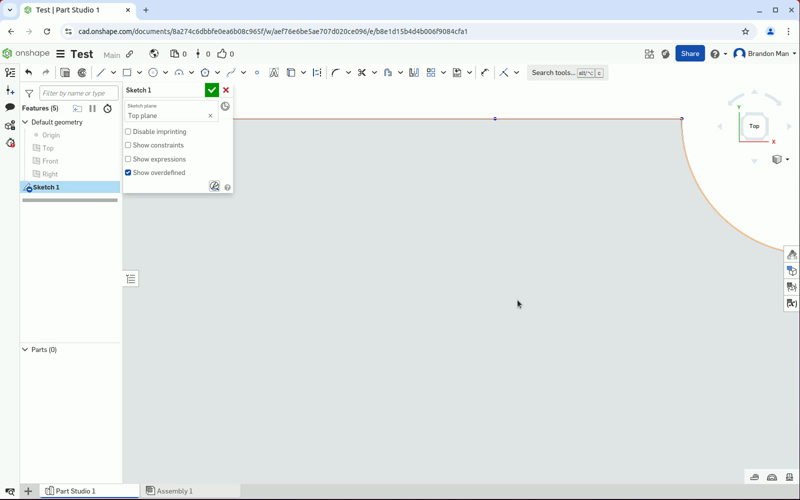
scroll(-6)
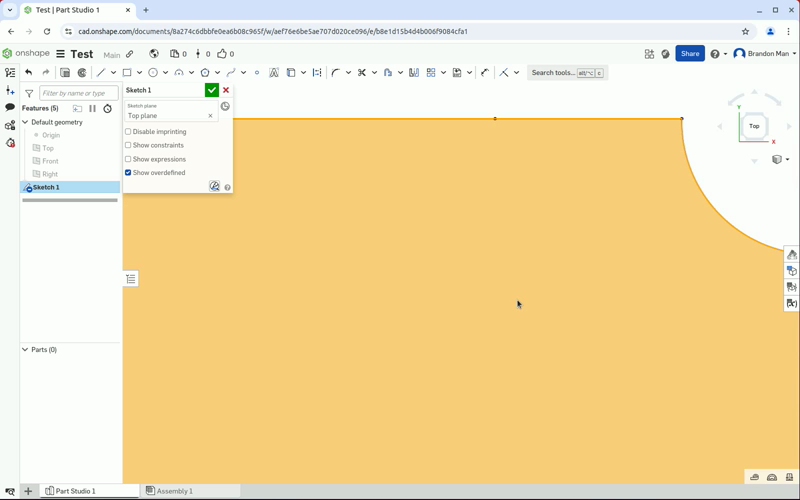
scroll(-6)
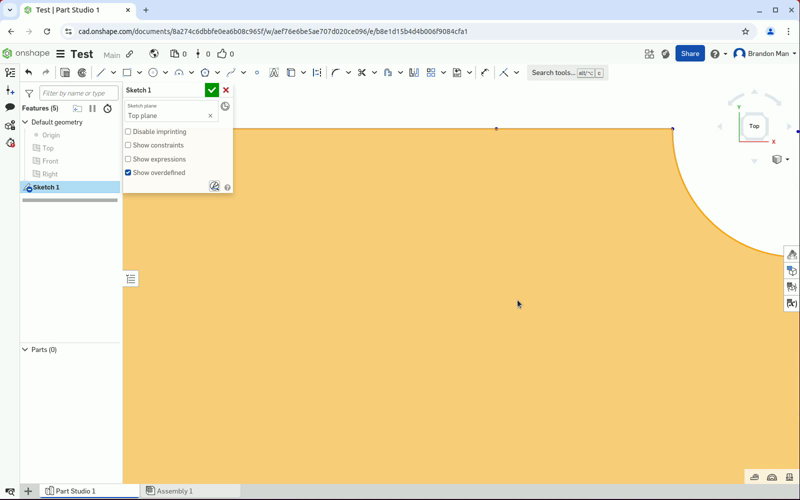
scroll(-6)
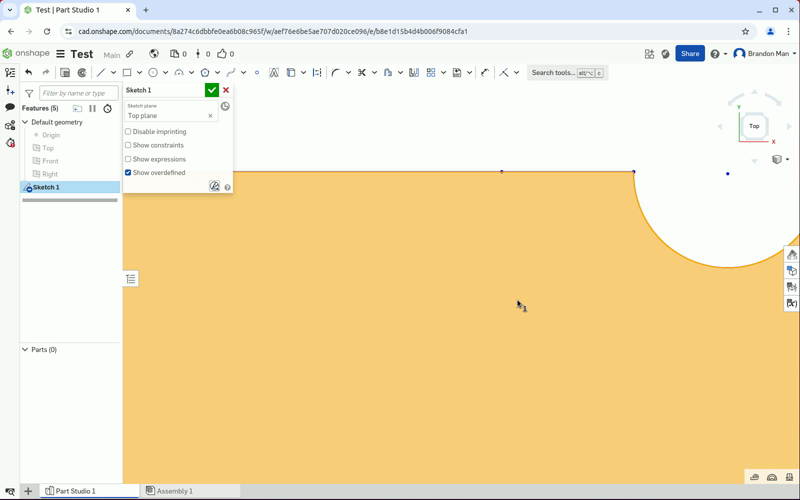
scroll(-6)
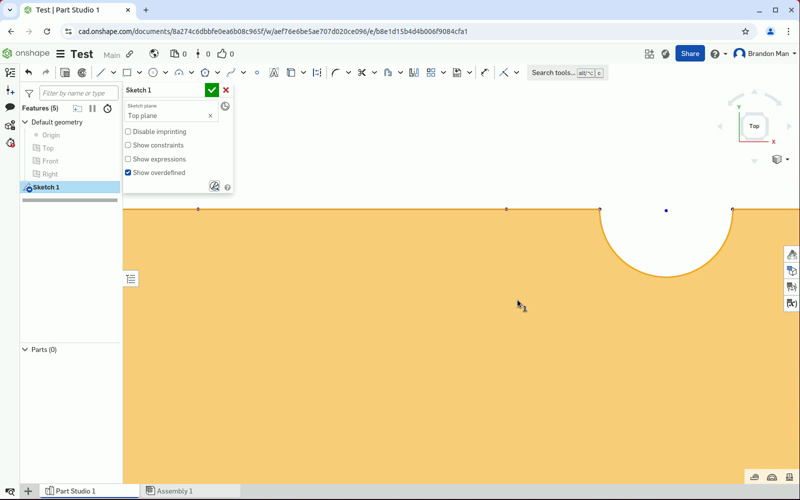
scroll(-6)
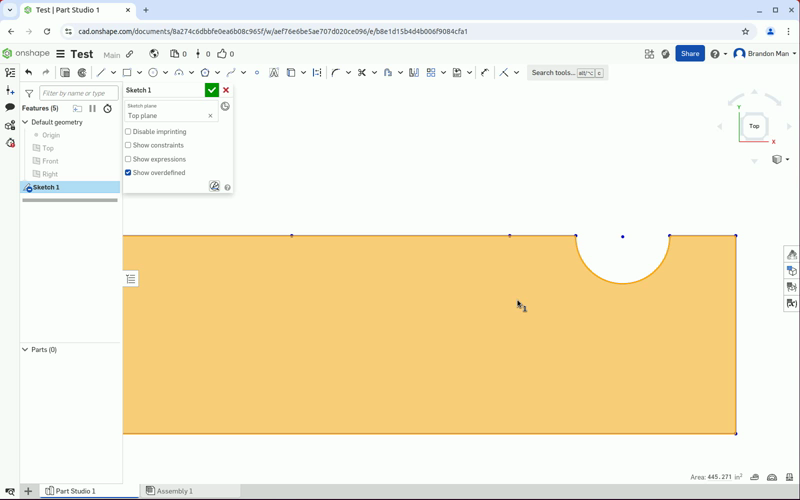
scroll(-6)
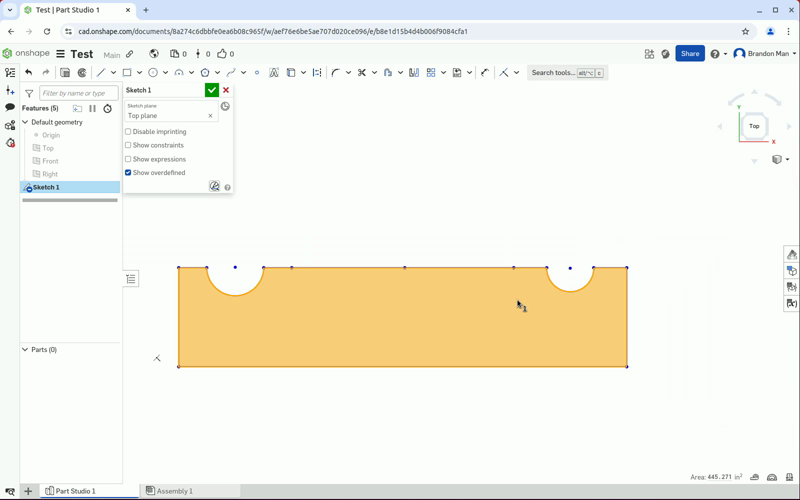
scroll(-6)
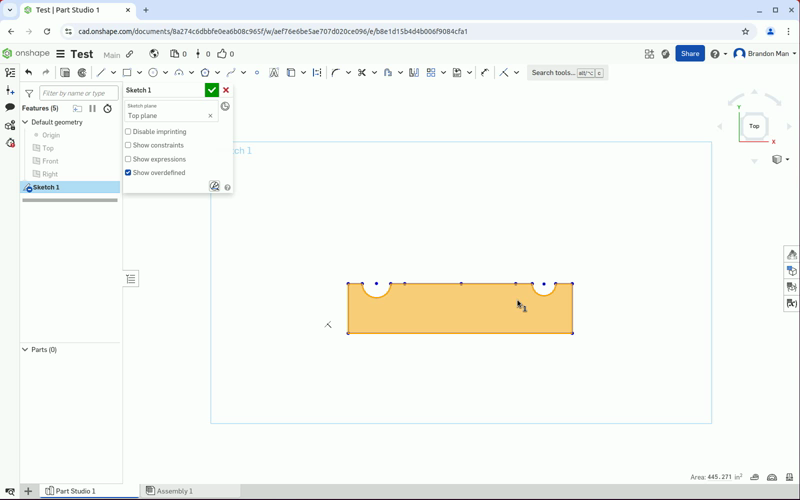
mouse_move(73, 352)
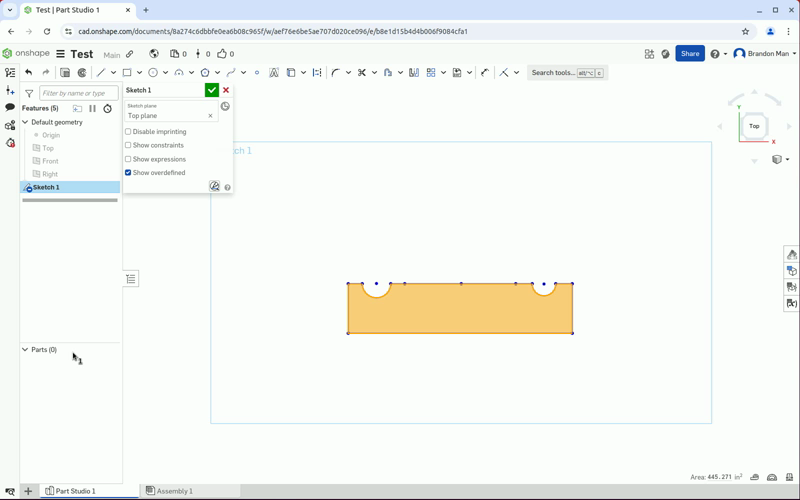
key(shift+y)
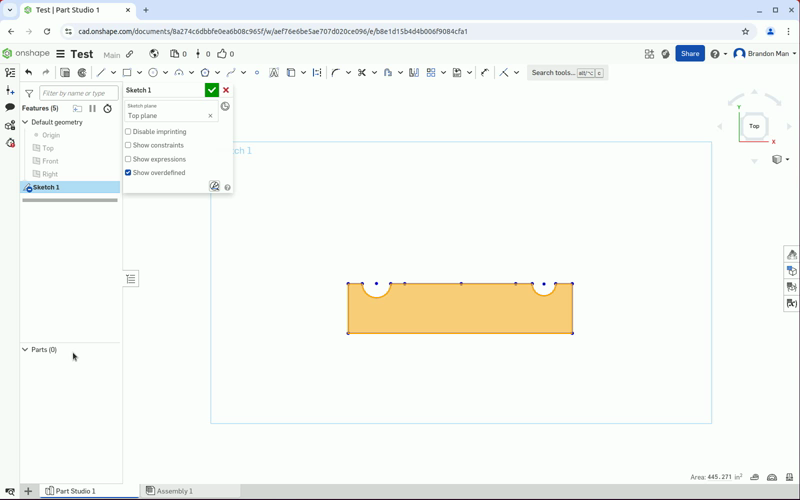
key(shift+e)
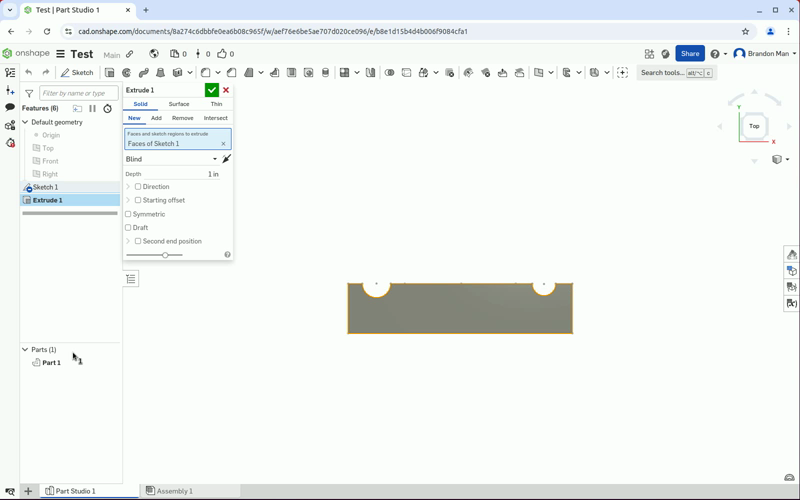
mouse_move(143, 106)
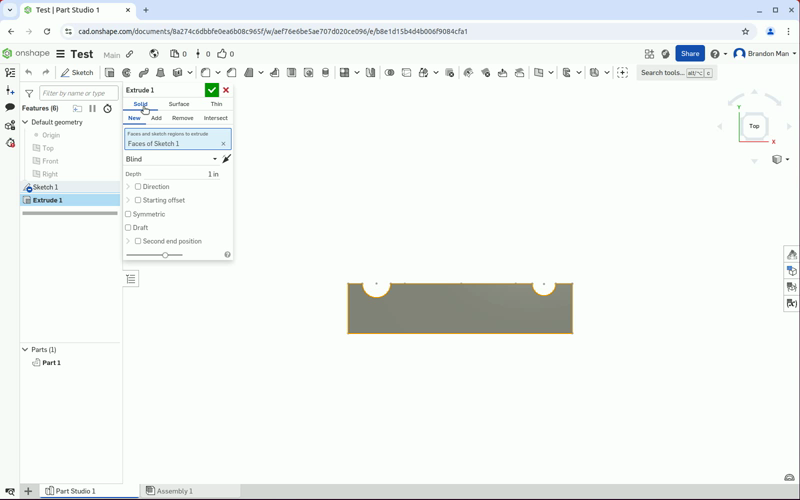
click(143, 106)
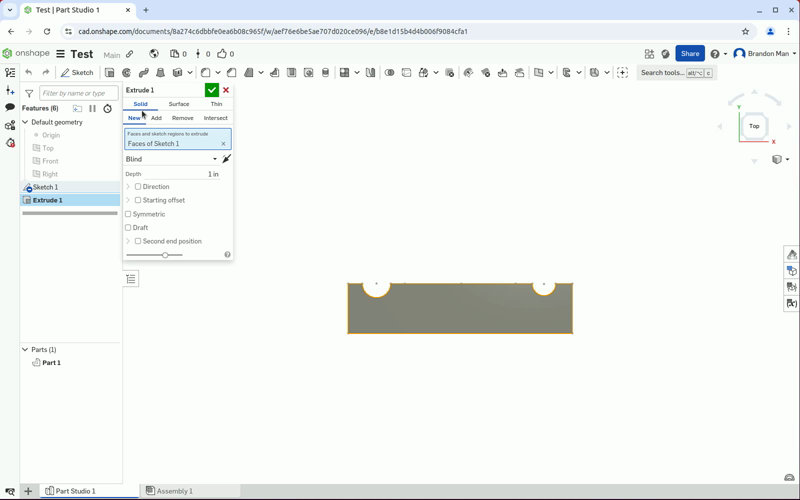
mouse_move(137, 120)
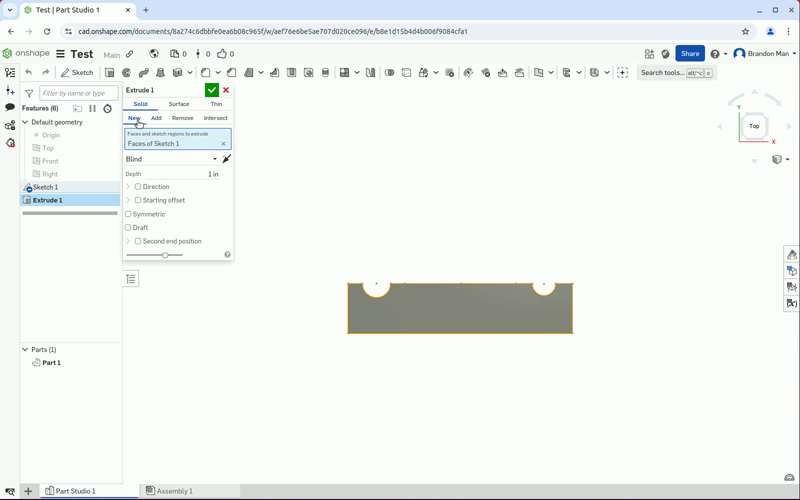
click(137, 120)
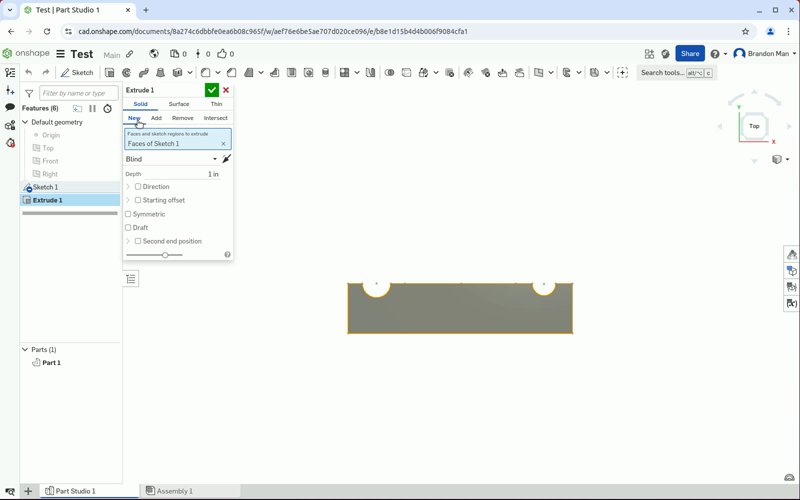
key(tab, 4)
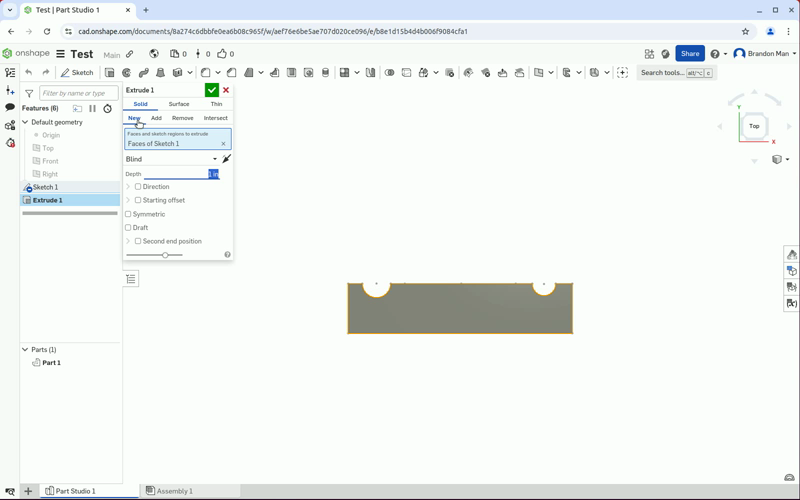
text(15.887)
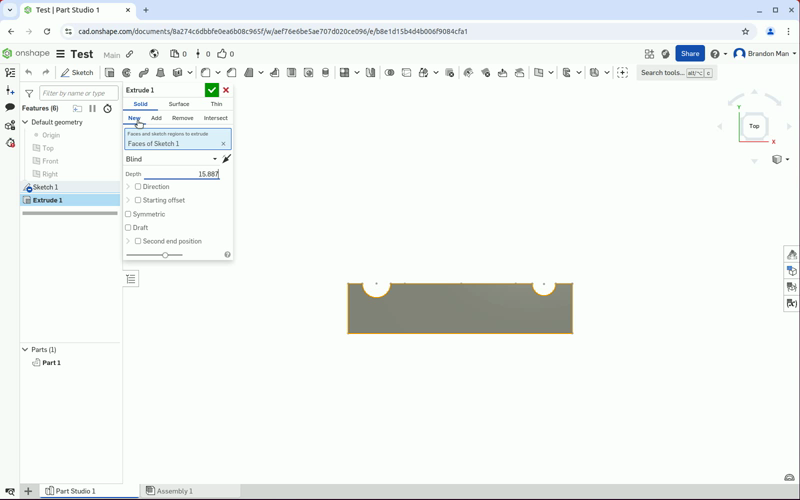
key(enter)
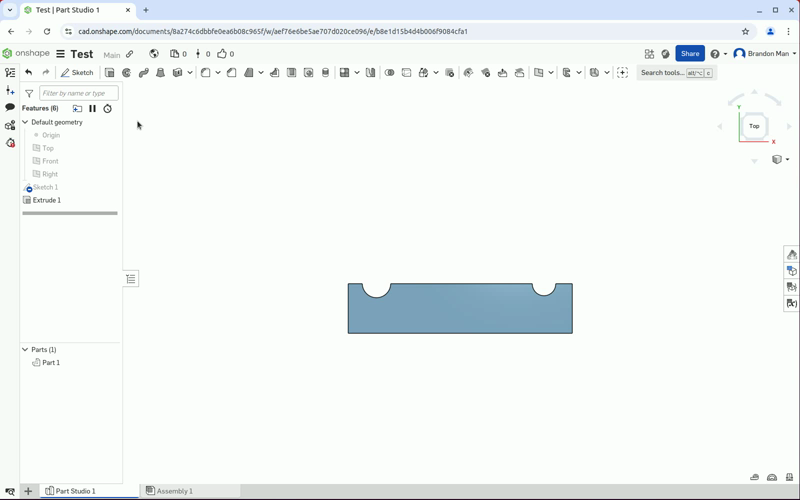
key(shift+h)
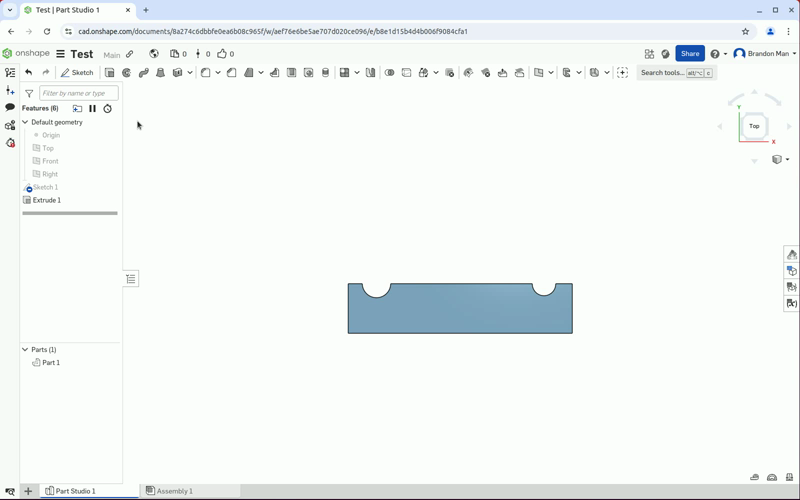
key(shift+h)
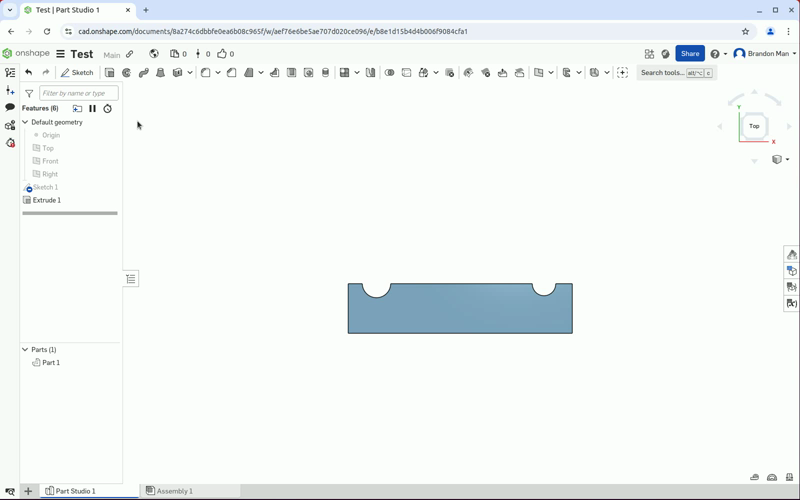
mouse_move(73, 189)
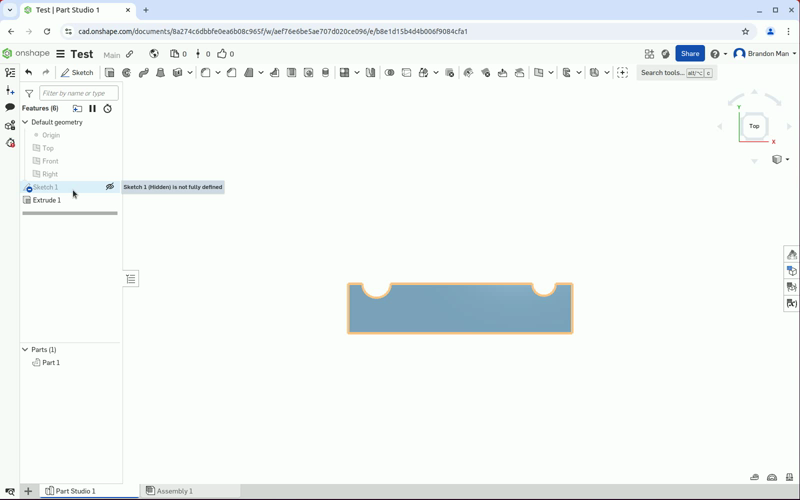
click(73, 189)
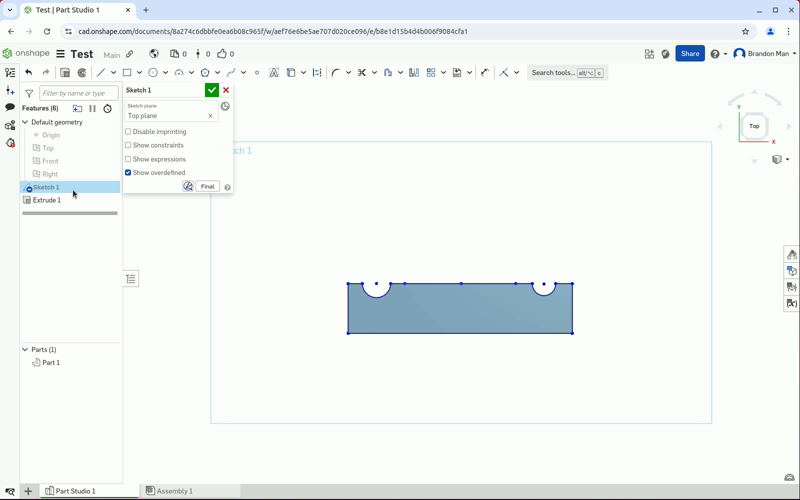
mouse_move(229, 92)
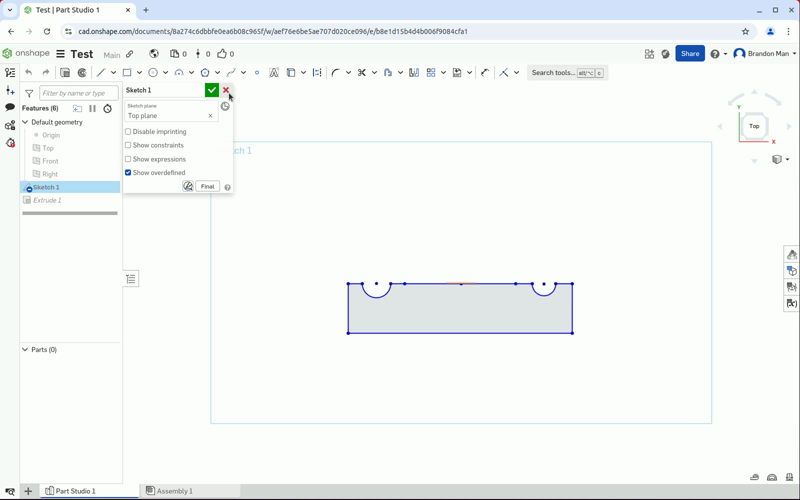
click(229, 92)
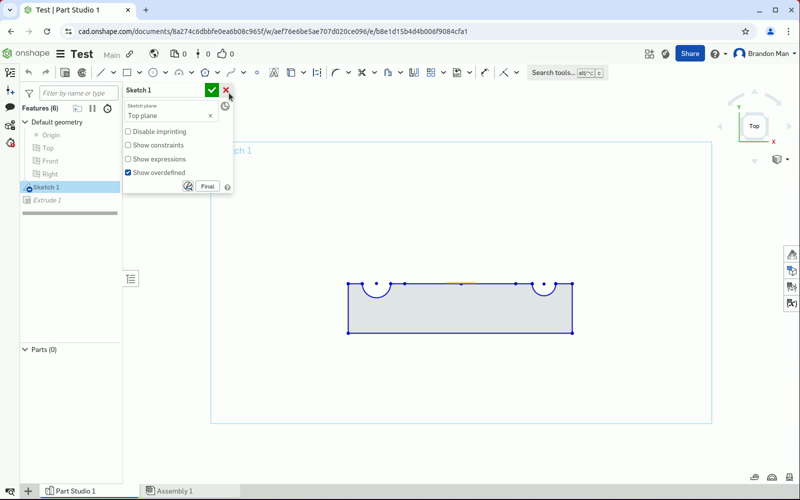
key(shift+s)
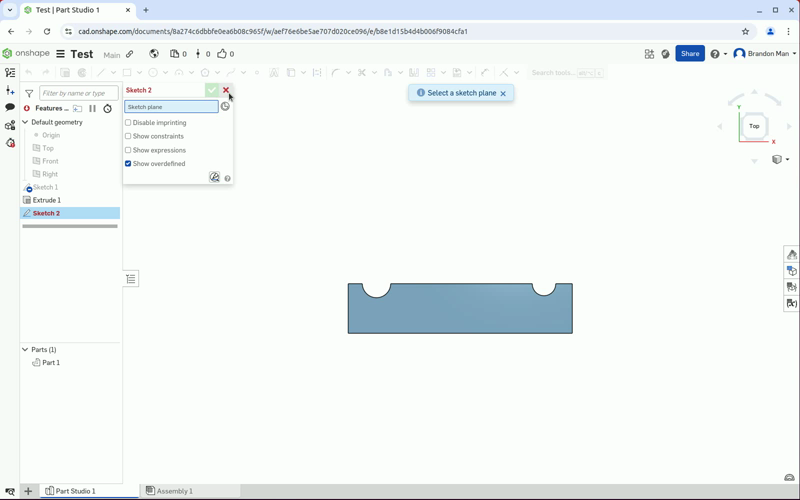
mouse_move(73, 150)
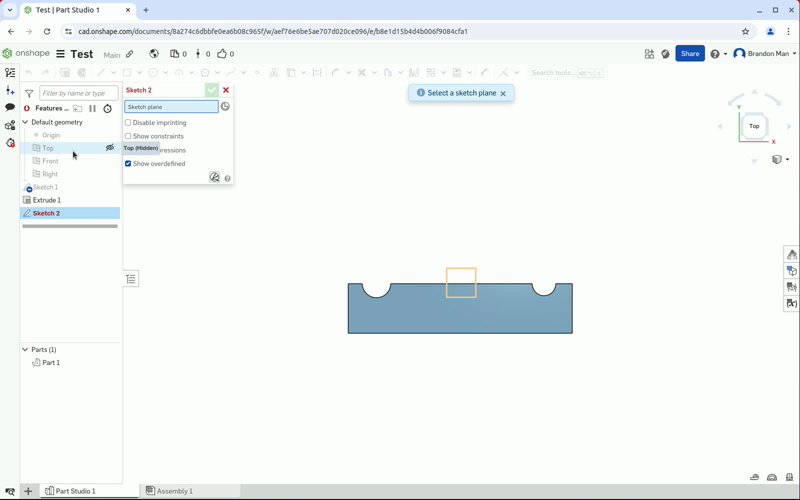
click(73, 150)
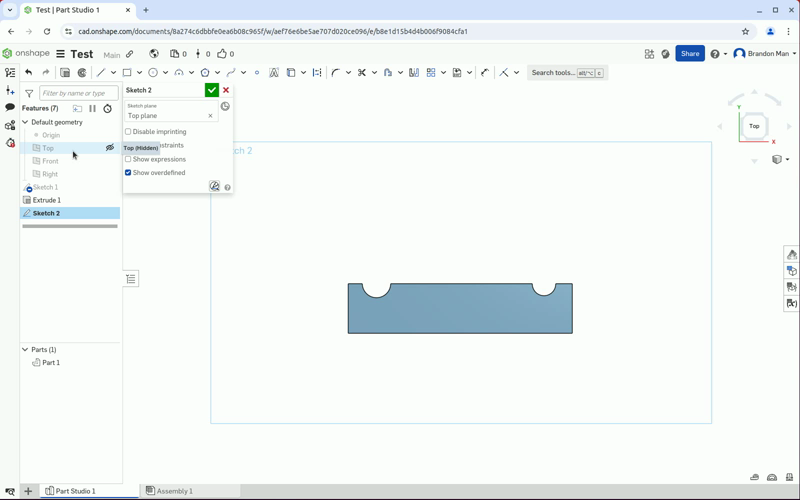
mouse_move(73, 352)
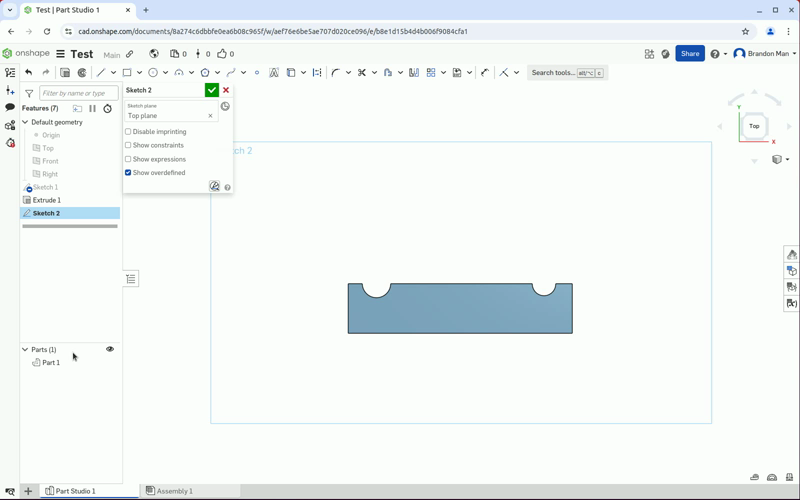
key(y)
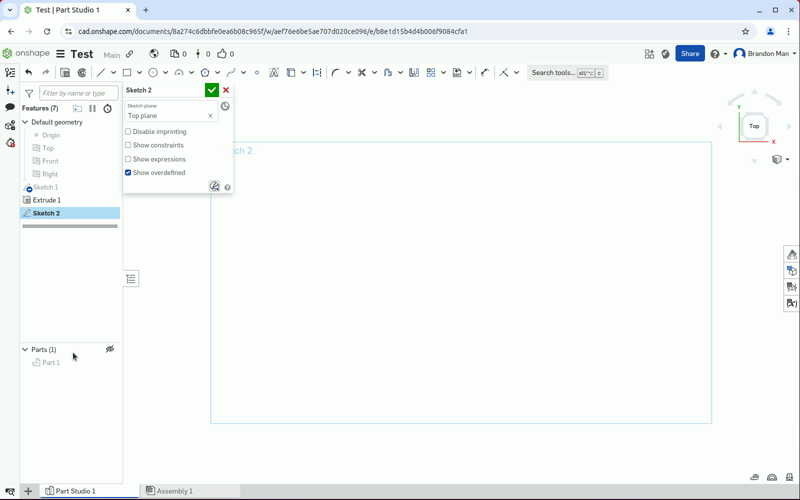
key(l)
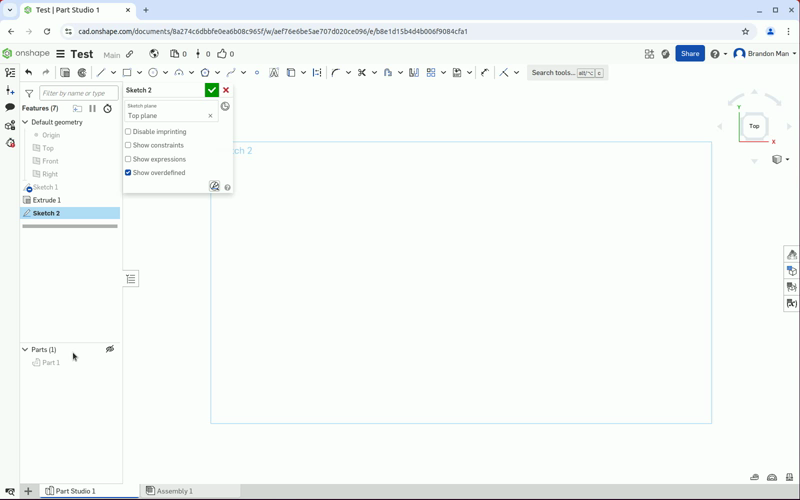
key_down(shift)
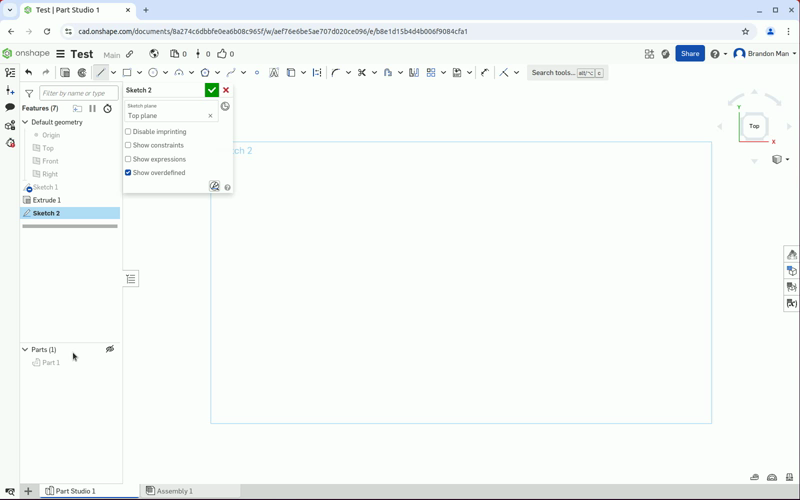
mouse_move(348, 282)
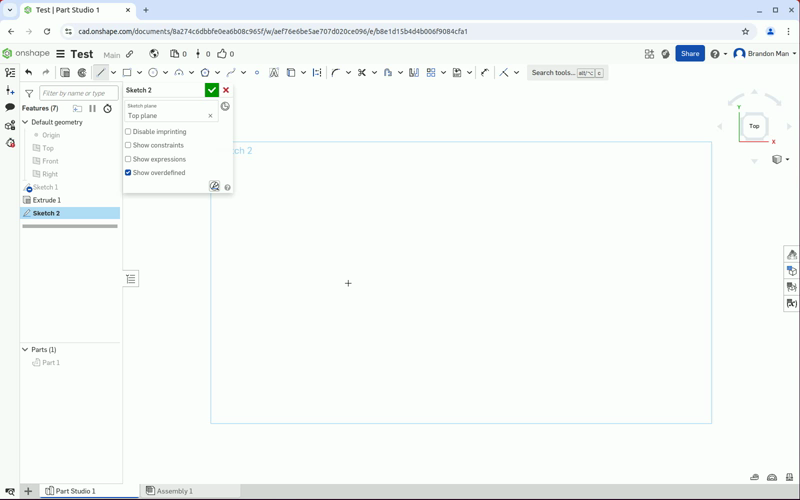
click(348, 282)
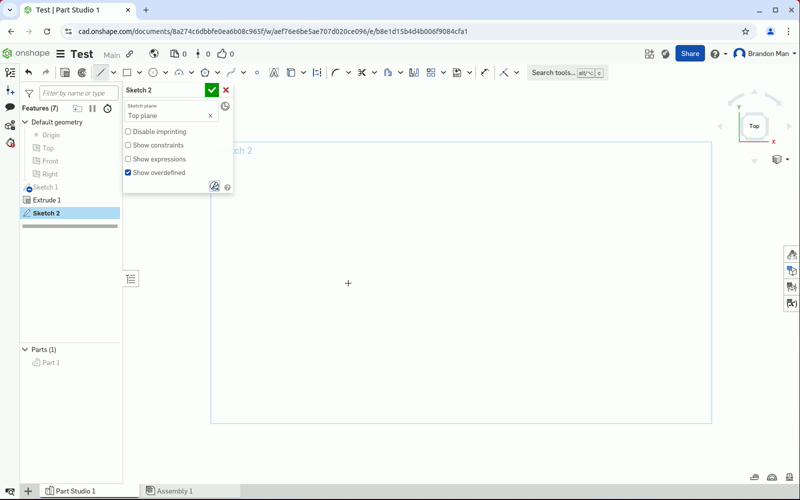
key_up(shift)
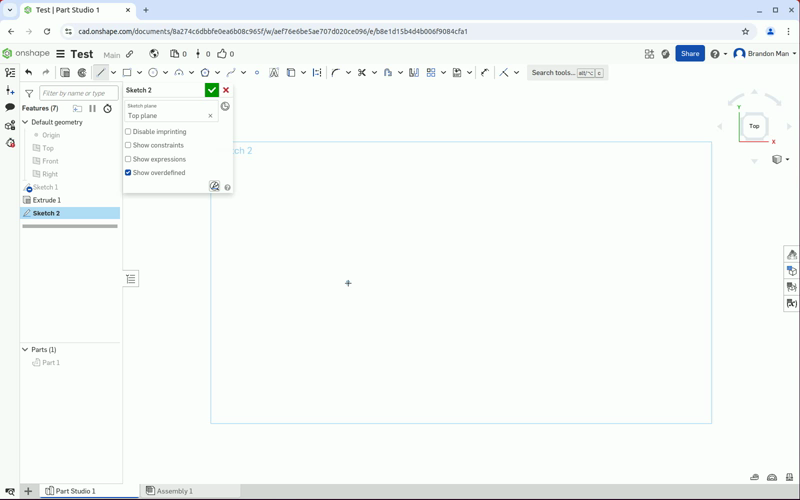
key_down(shift)
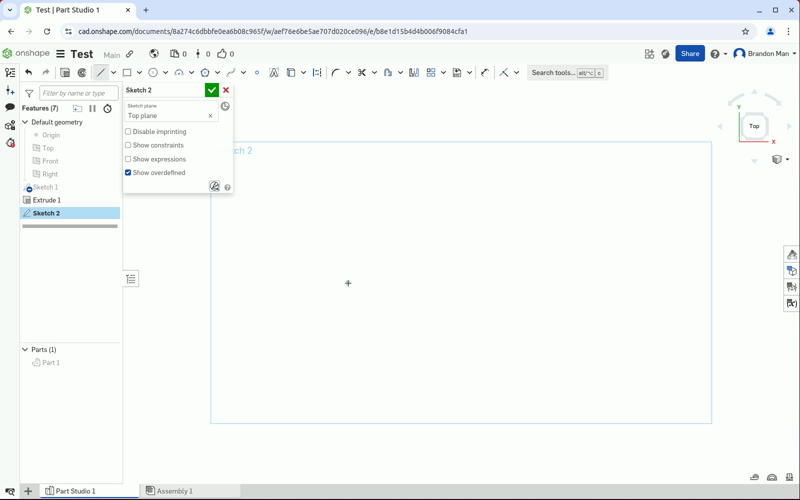
mouse_move(378, 282)
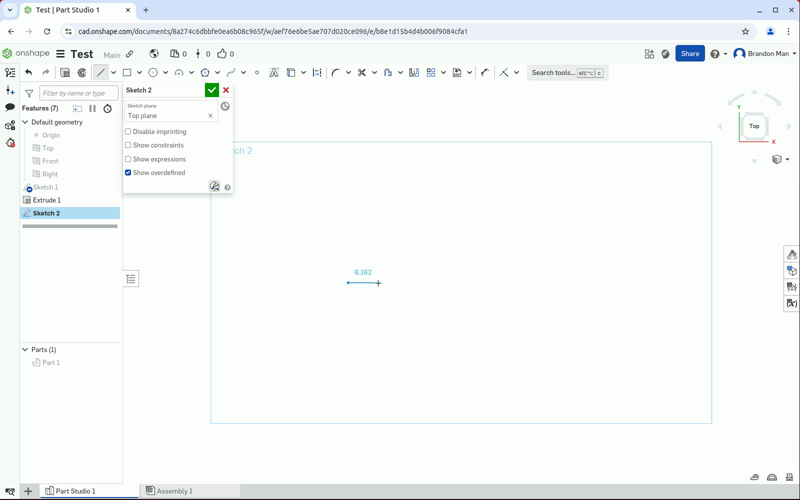
mouse_move(362, 282)
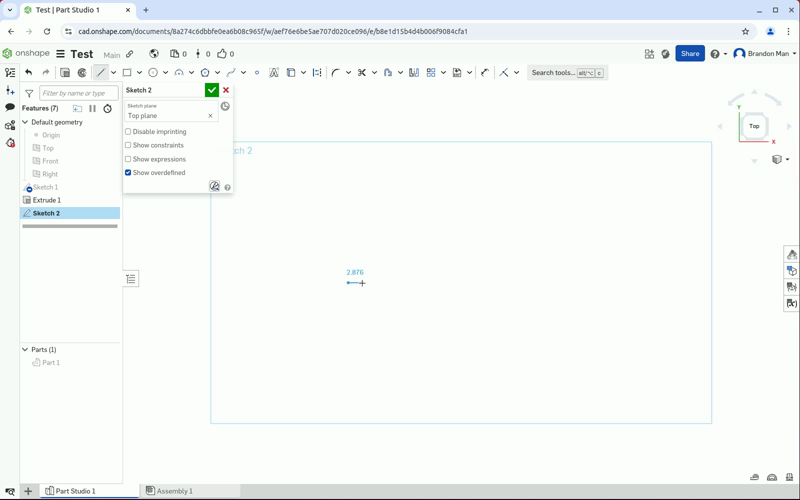
click(362, 282)
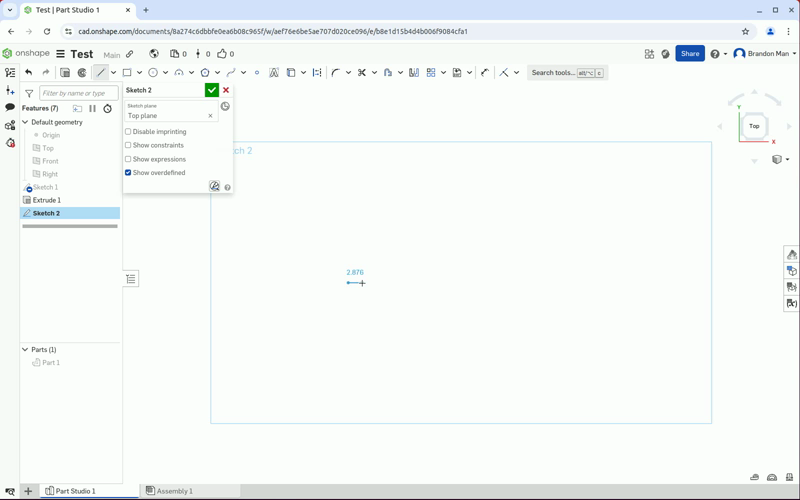
key_up(shift)
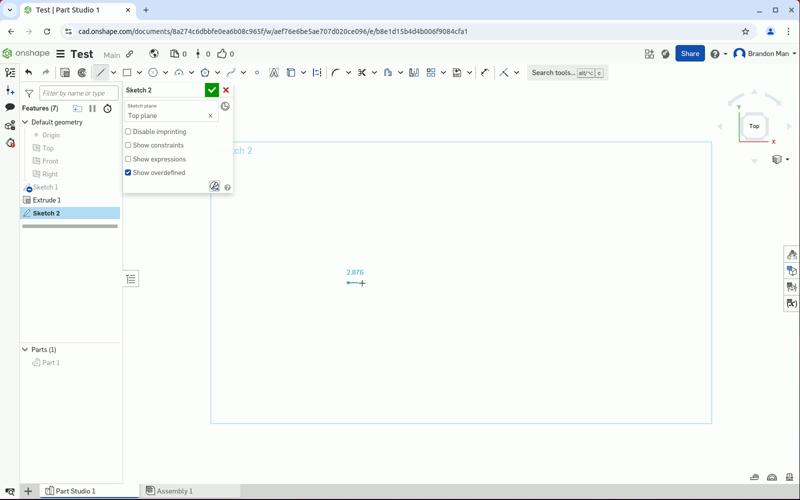
key(esc)
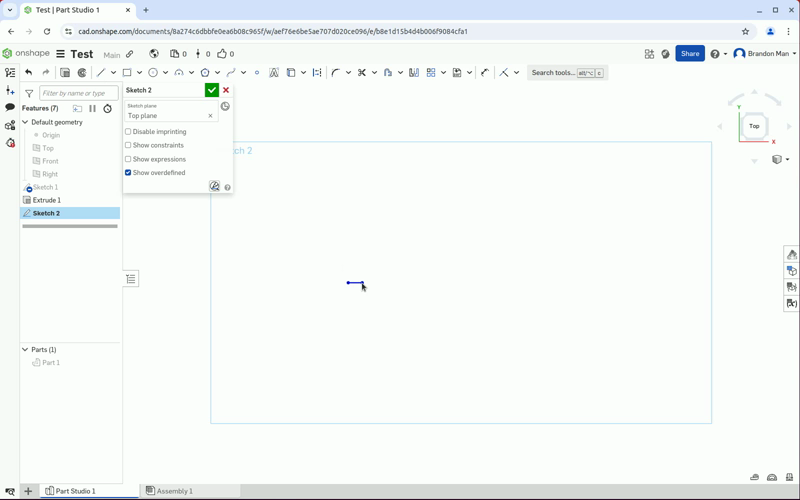
key(a)
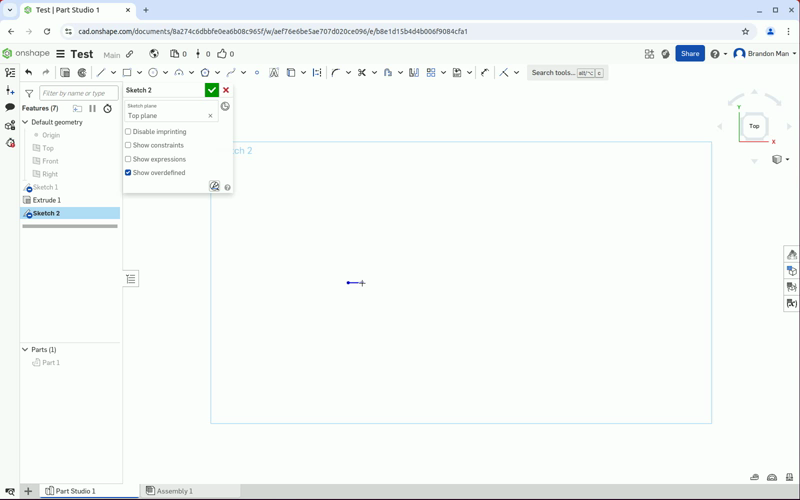
mouse_move(362, 282)
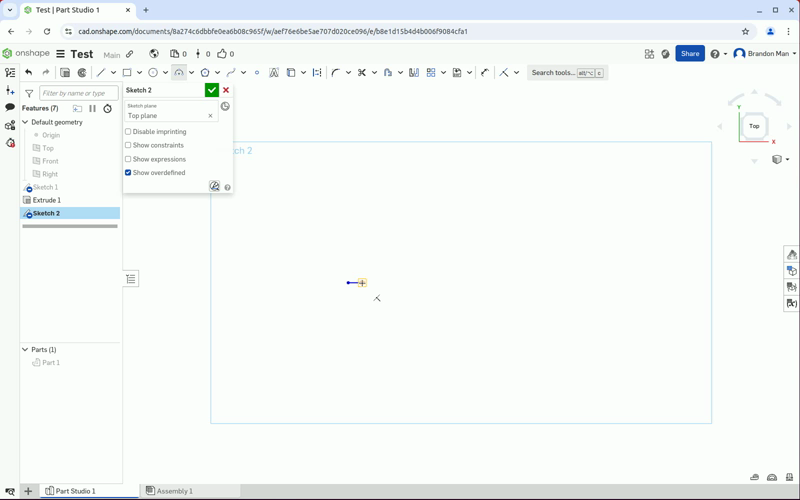
click(362, 282)
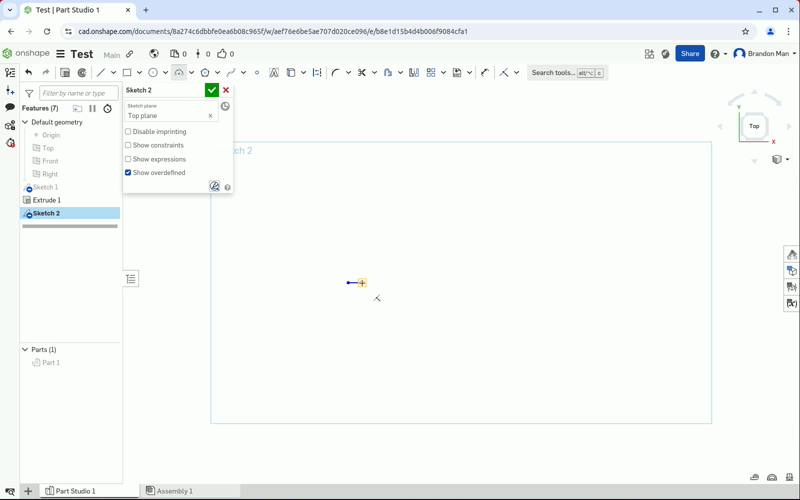
key_down(shift)
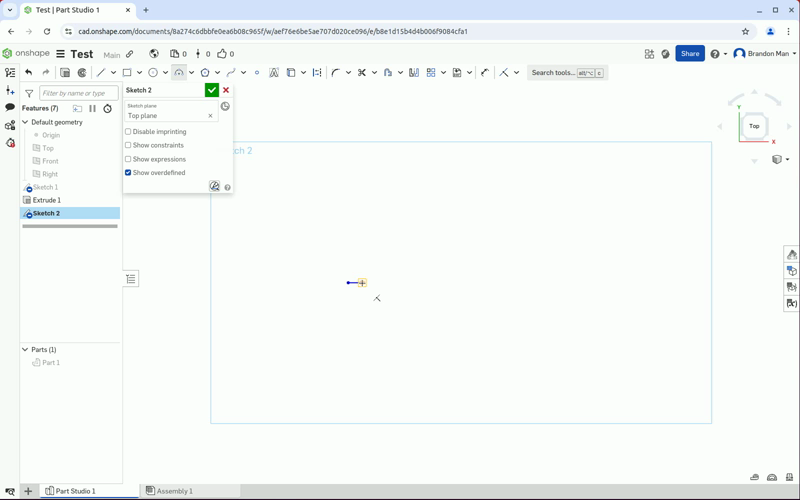
mouse_move(390, 282)
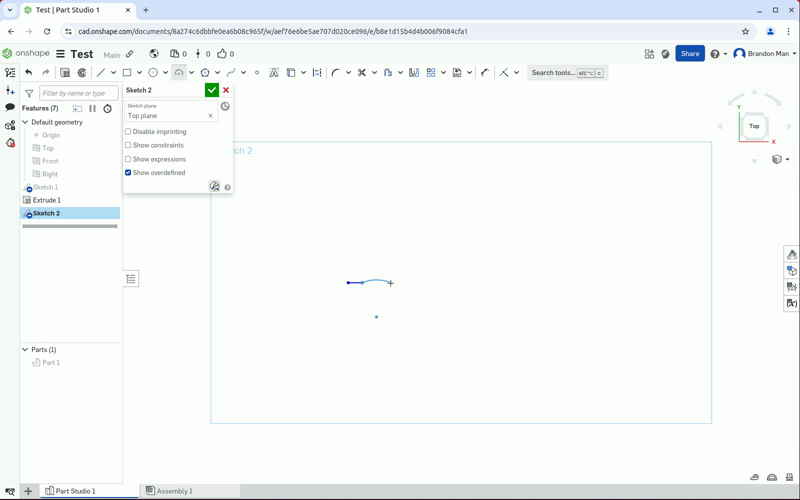
click(390, 282)
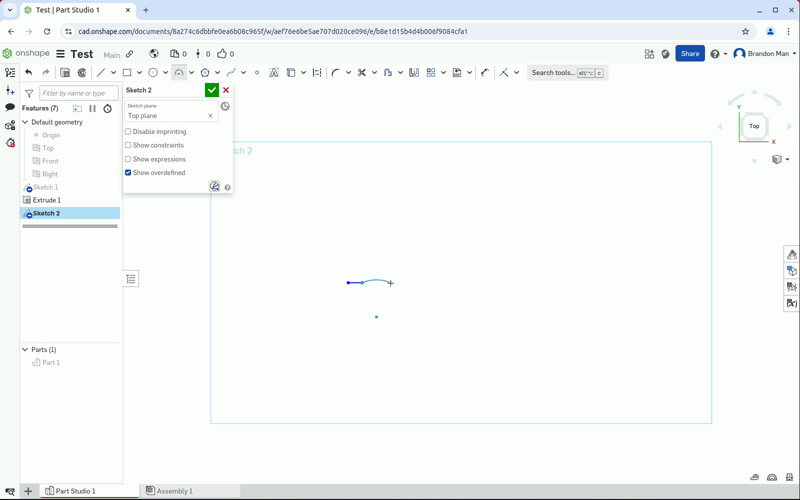
mouse_move(376, 297)
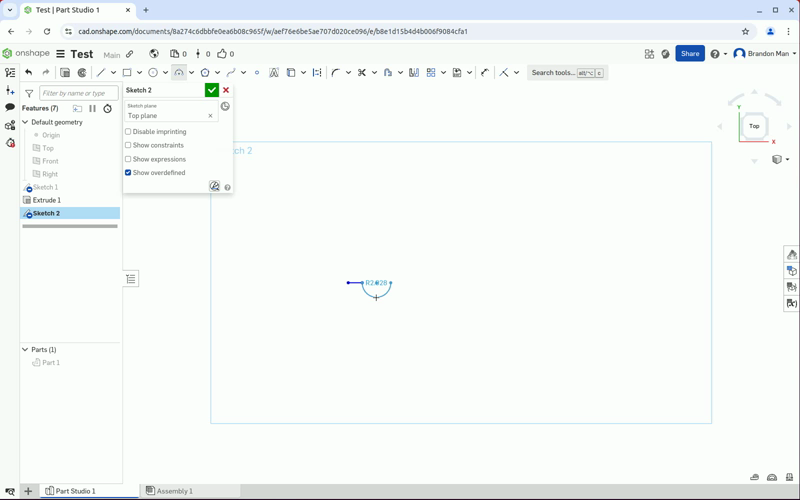
click(376, 297)
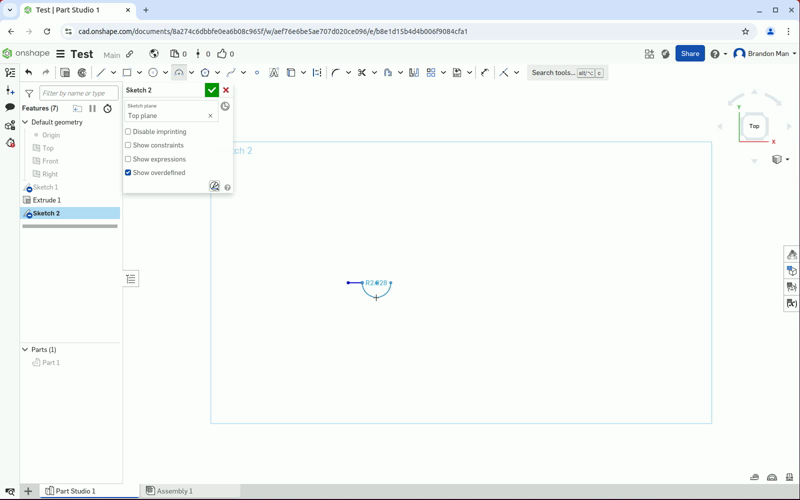
key_up(shift)
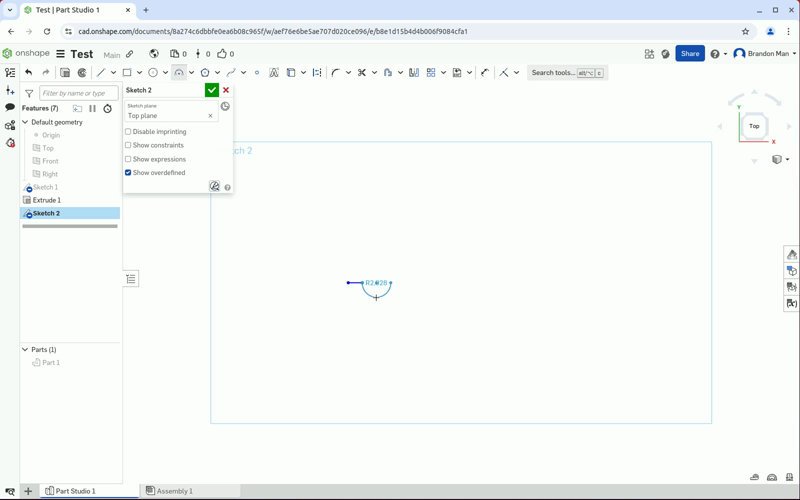
key(esc)
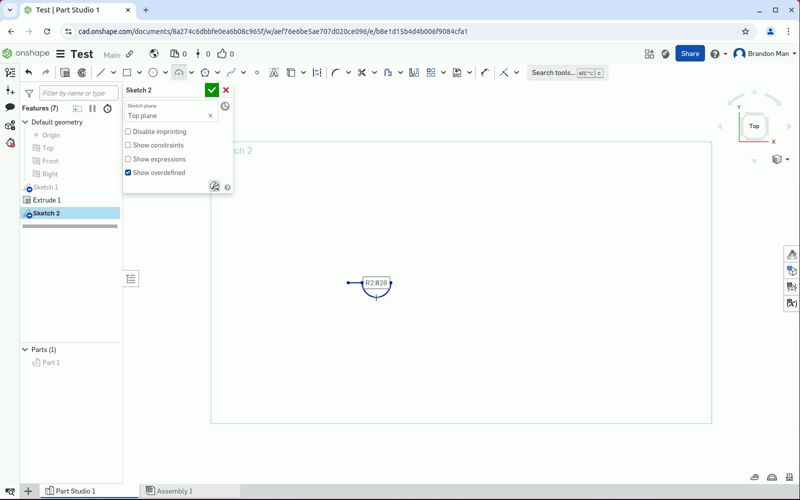
key(l)
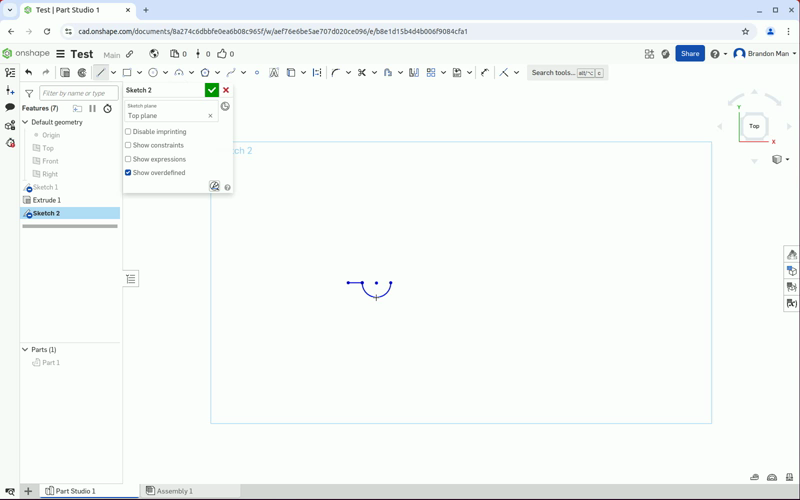
mouse_move(390, 282)
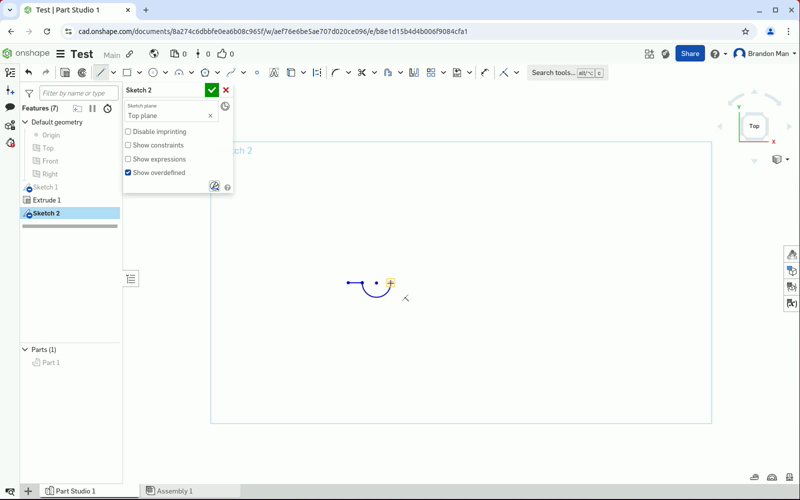
click(390, 282)
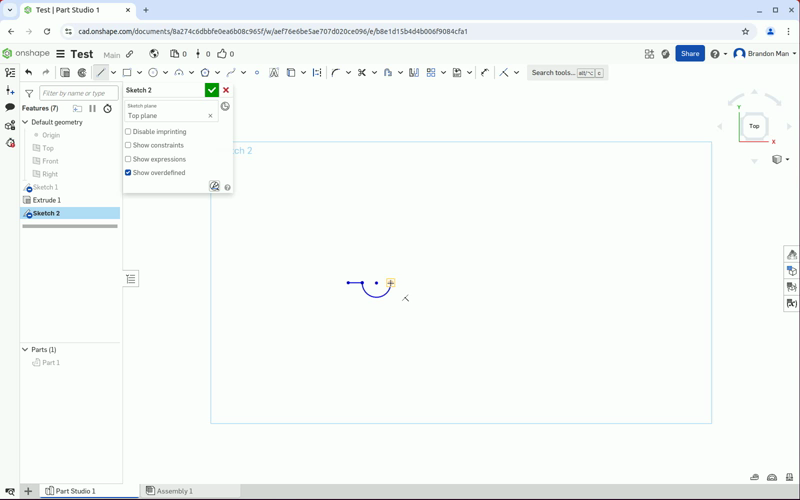
key_down(shift)
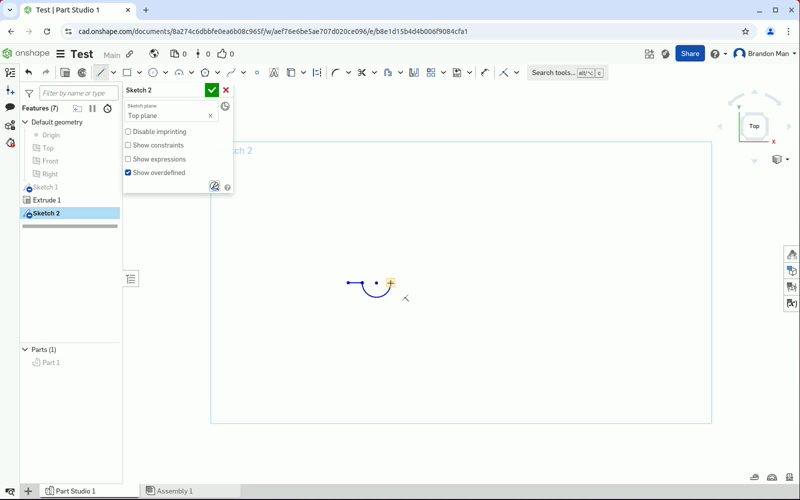
mouse_move(420, 282)
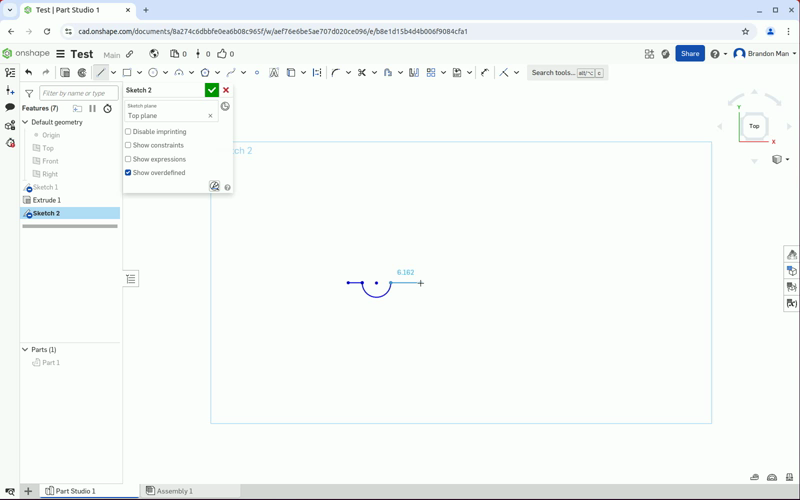
mouse_move(404, 282)
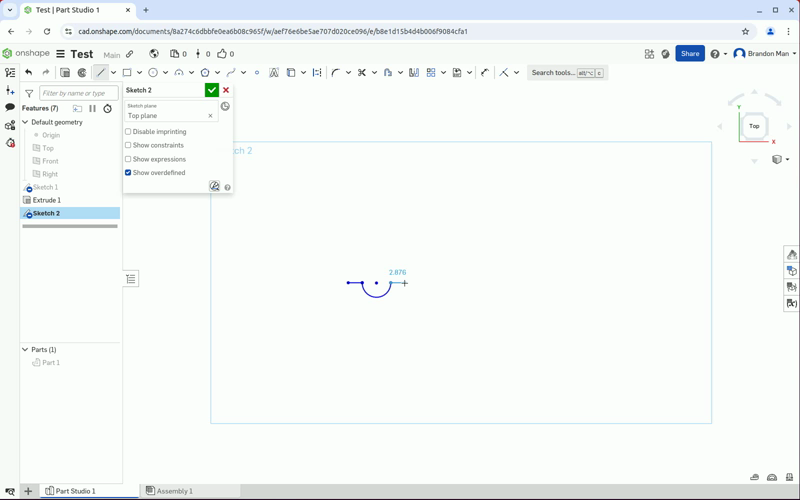
click(404, 282)
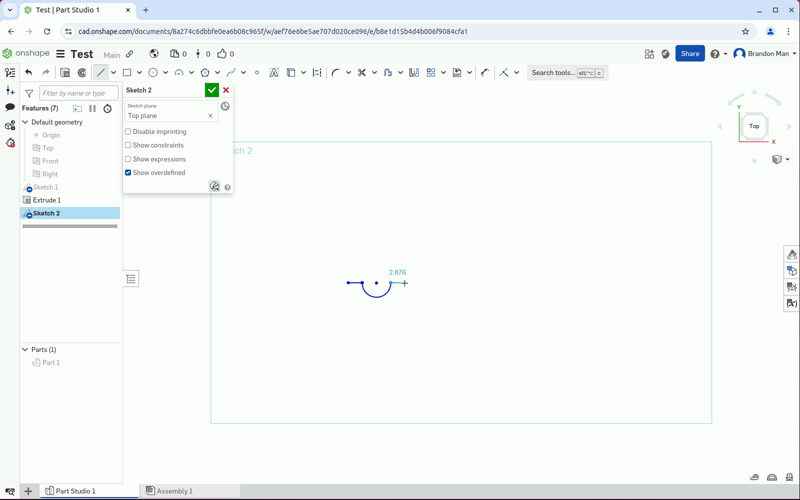
key_up(shift)
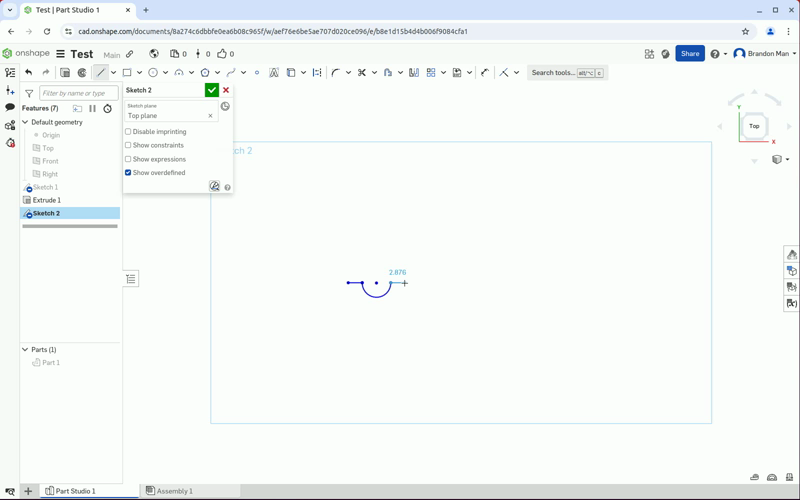
key_down(shift)
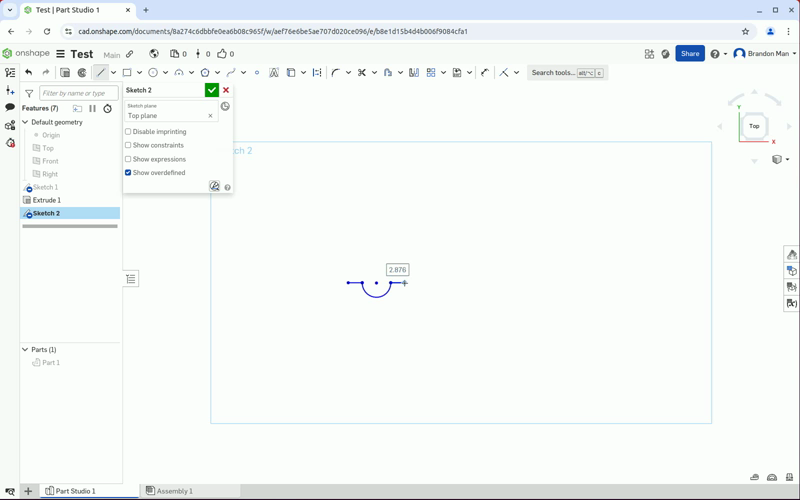
mouse_move(434, 282)
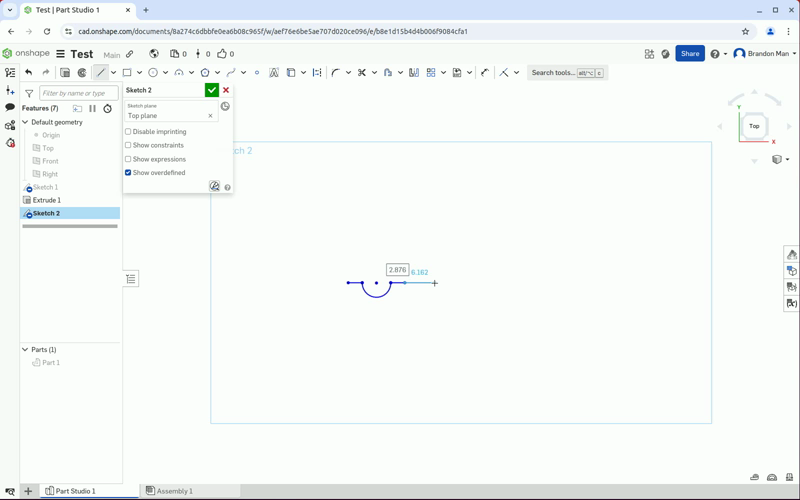
mouse_move(461, 282)
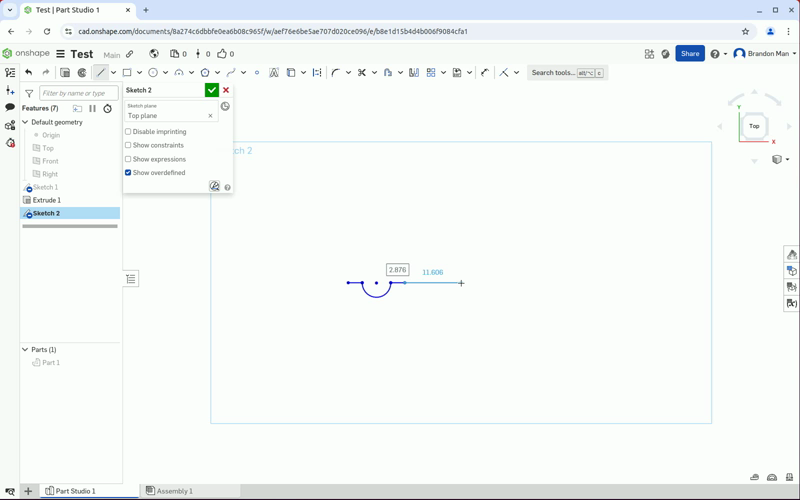
click(461, 282)
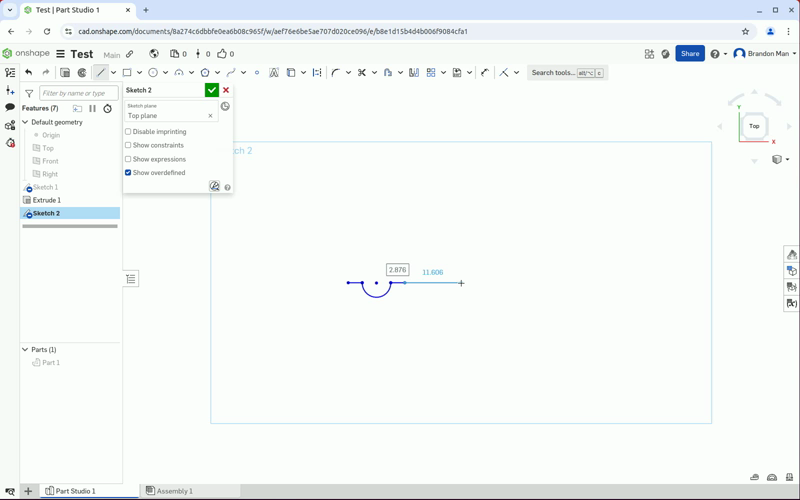
key_up(shift)
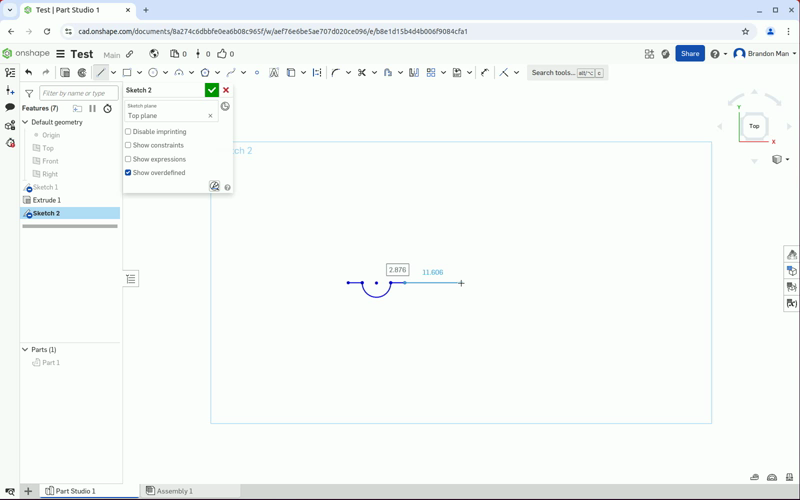
key_down(shift)
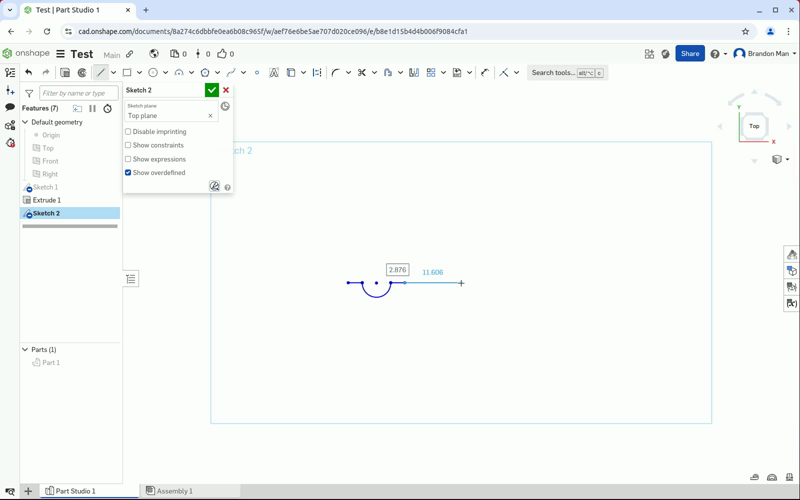
mouse_move(491, 282)
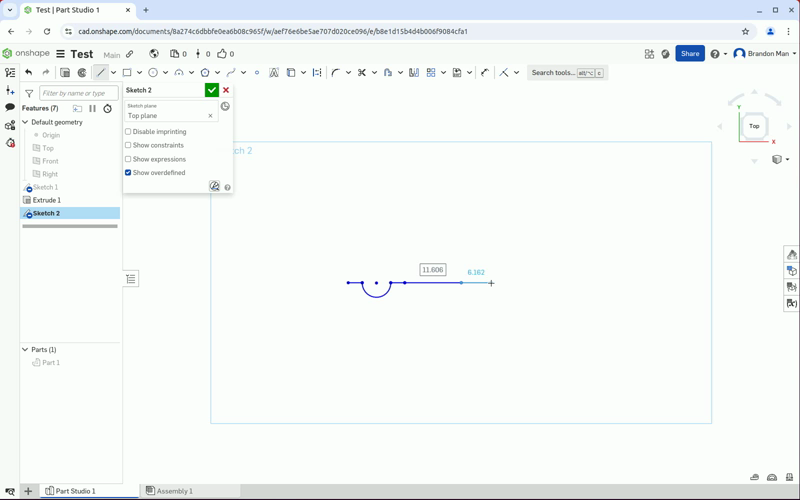
mouse_move(515, 282)
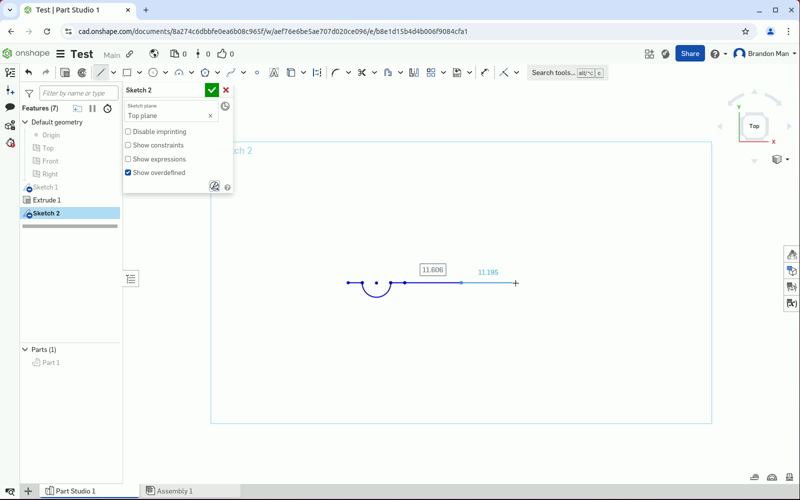
click(515, 282)
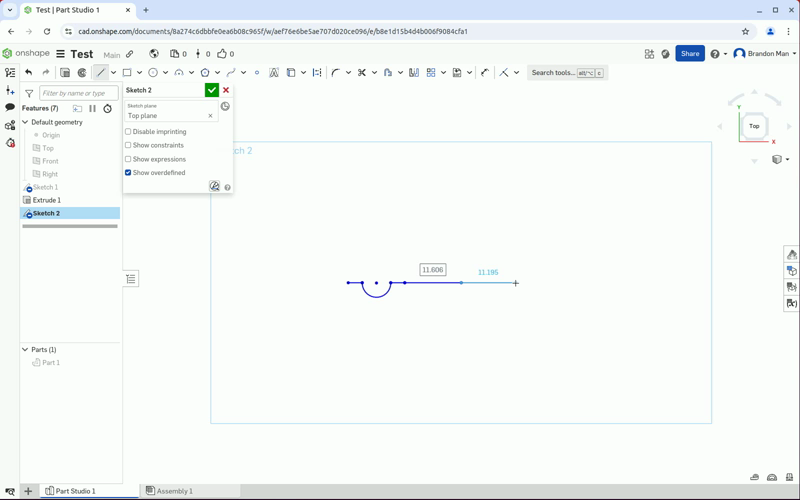
key_up(shift)
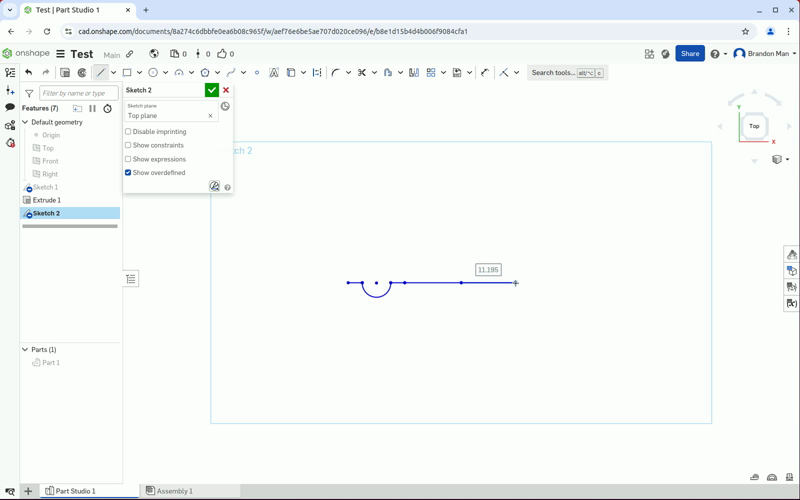
key_down(shift)
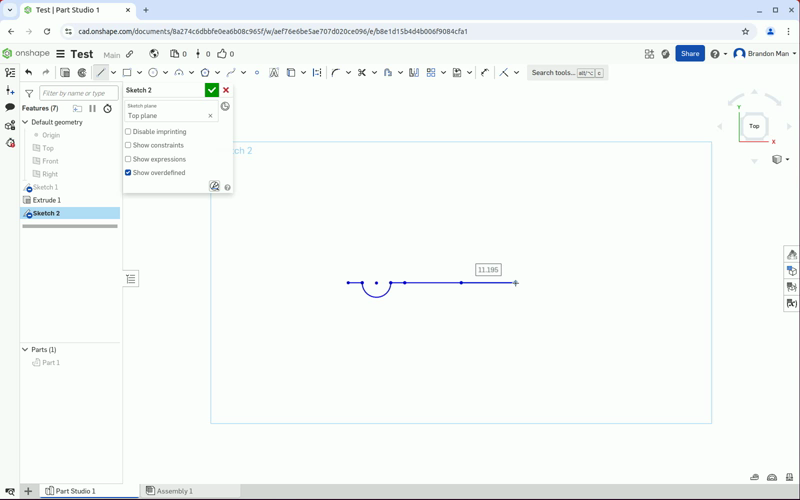
mouse_move(545, 282)
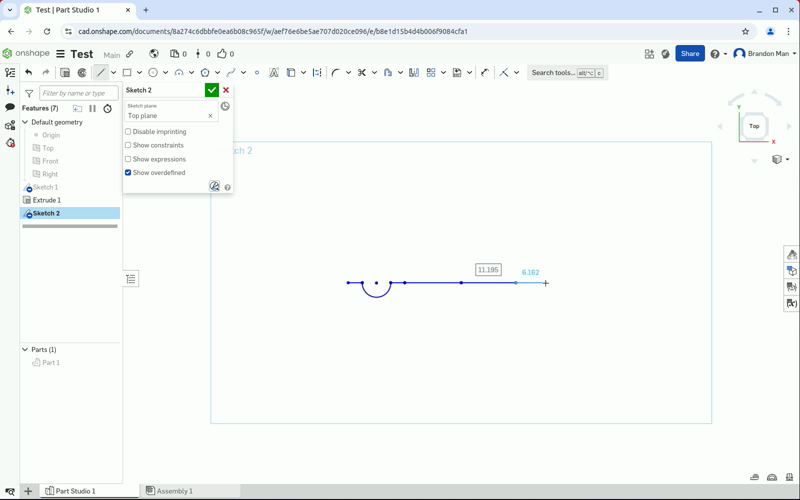
mouse_move(532, 282)
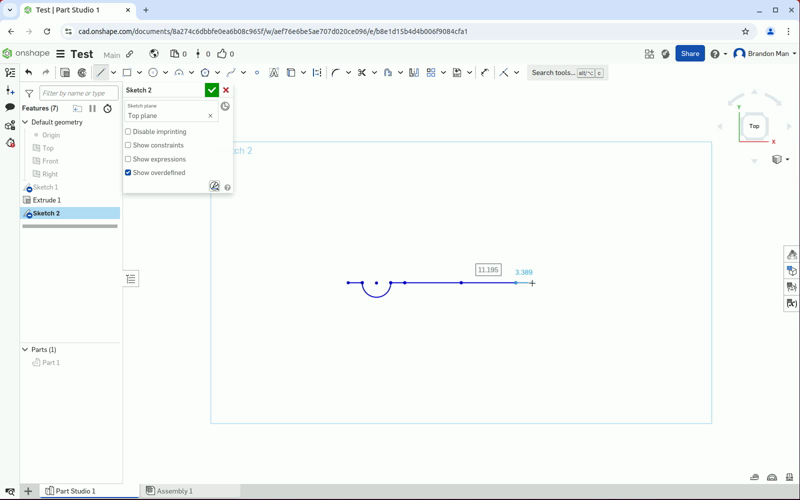
click(532, 282)
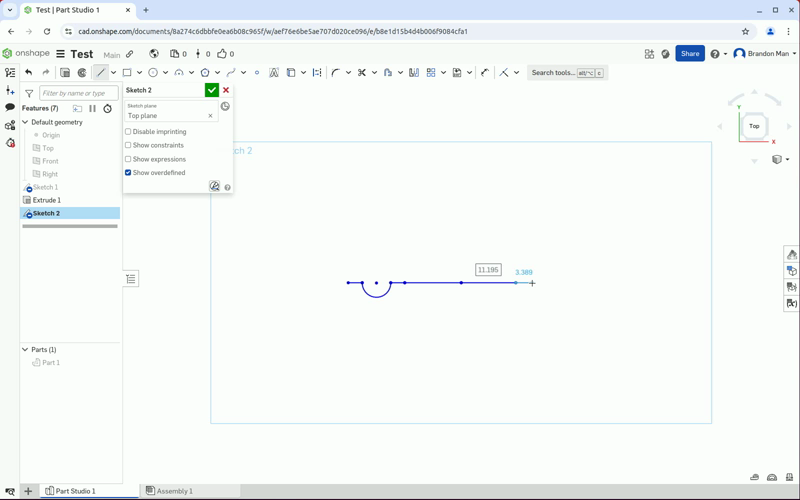
key_up(shift)
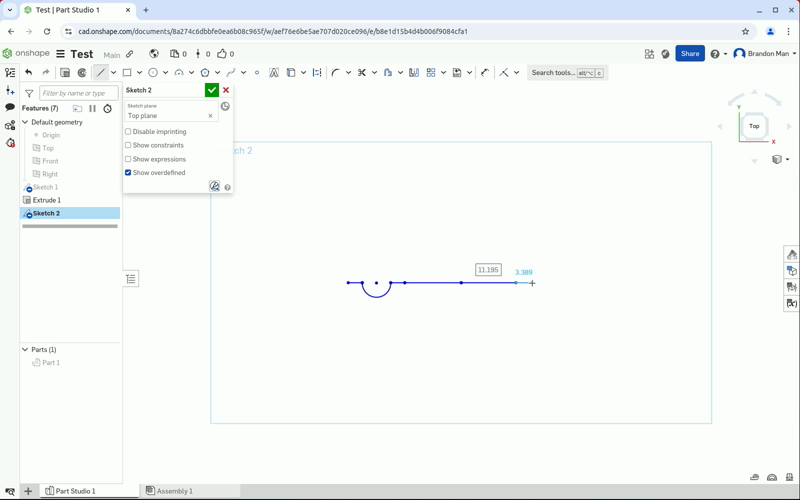
key(esc)
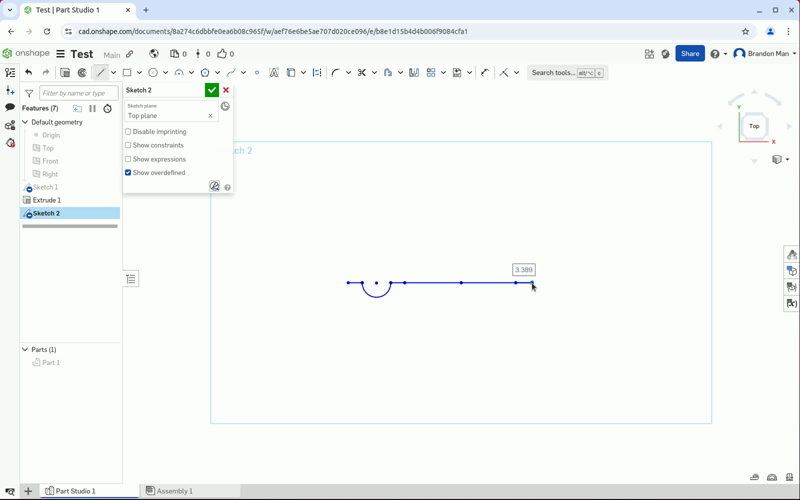
key(a)
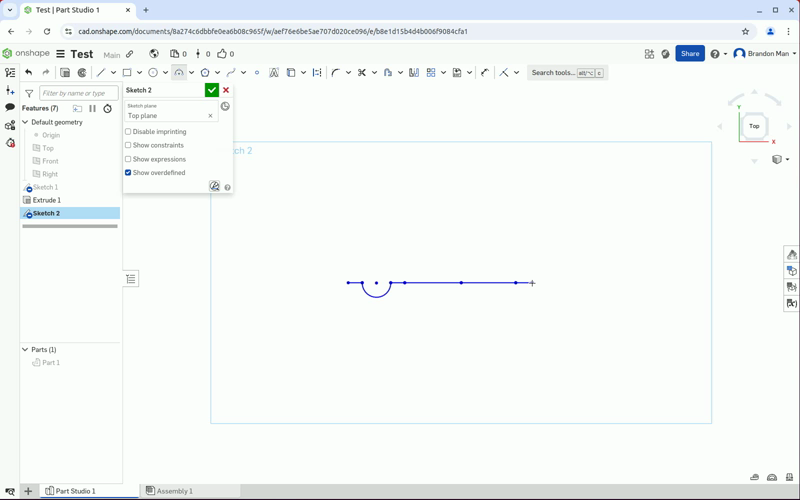
mouse_move(532, 282)
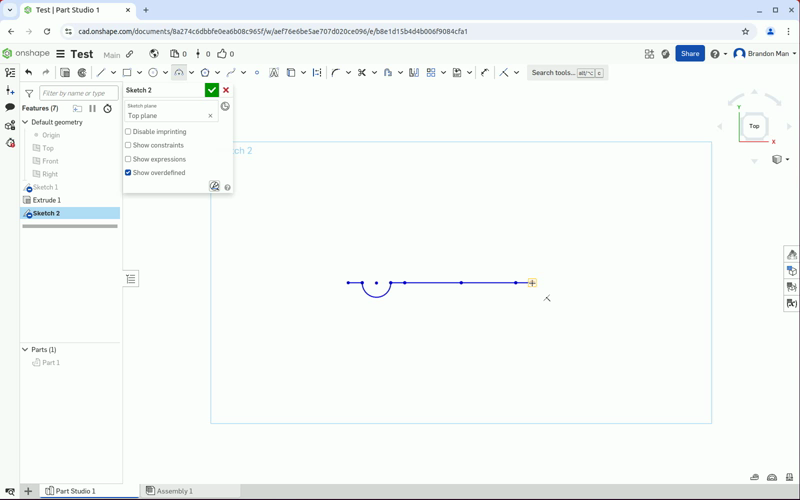
click(532, 282)
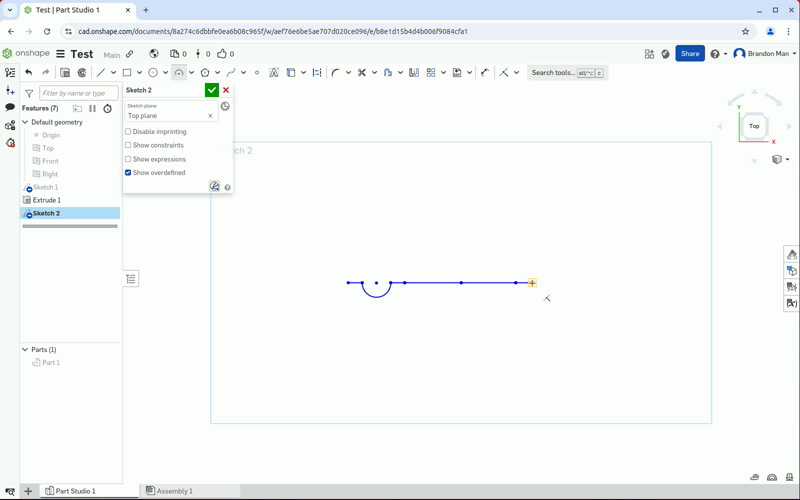
key_down(shift)
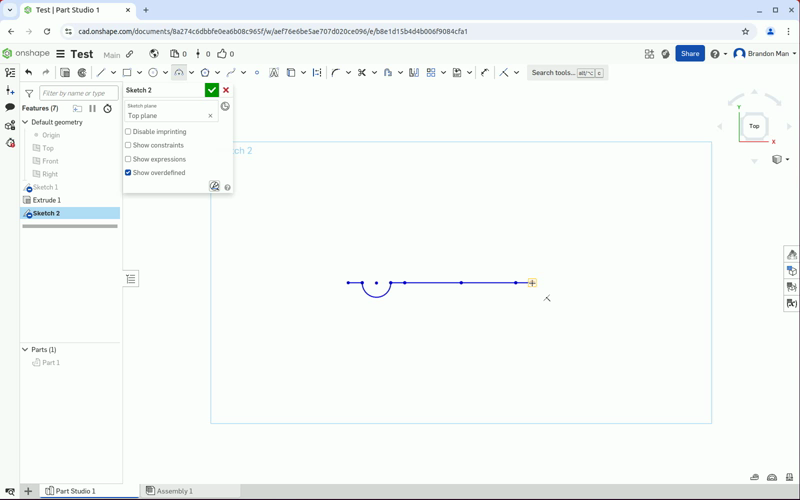
mouse_move(555, 282)
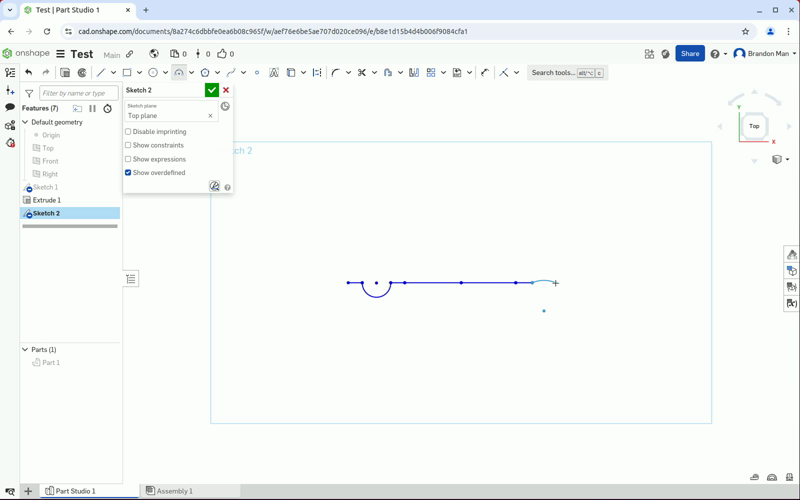
click(555, 282)
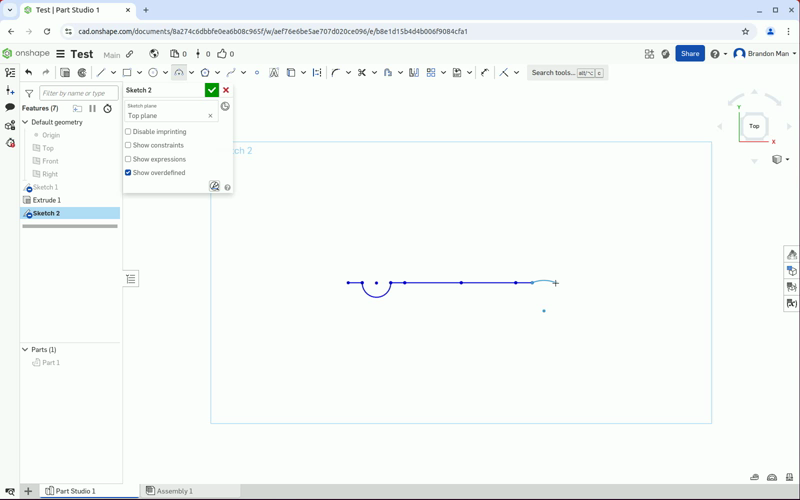
mouse_move(543, 294)
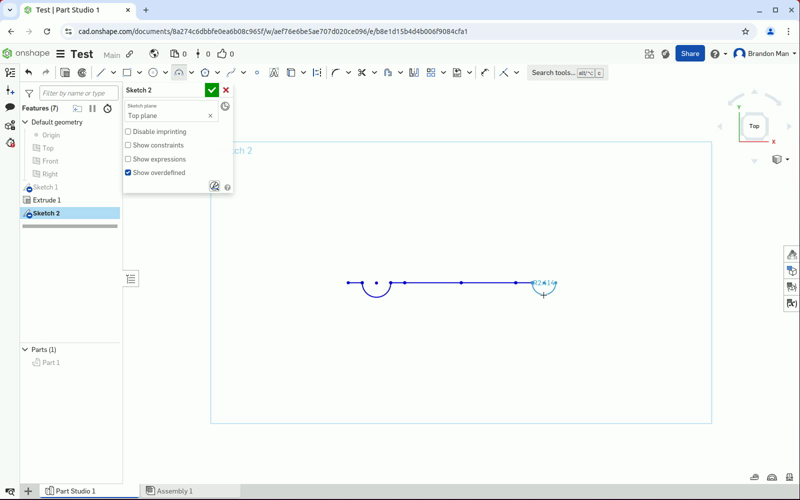
click(543, 294)
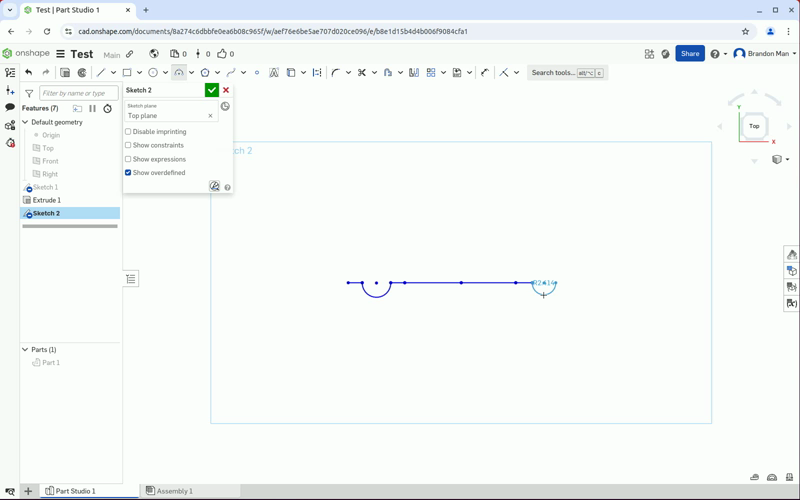
key_up(shift)
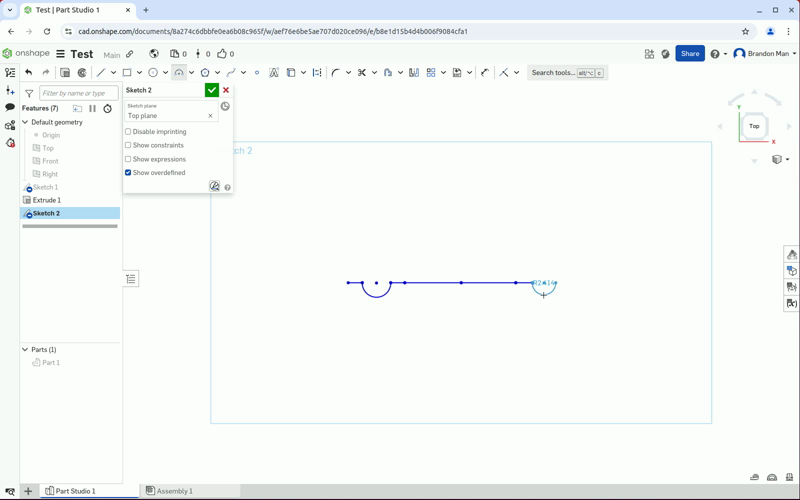
key(esc)
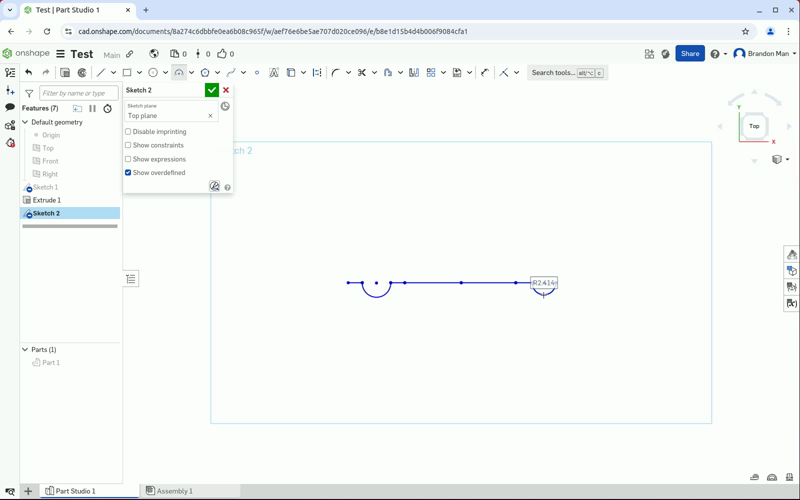
key(l)
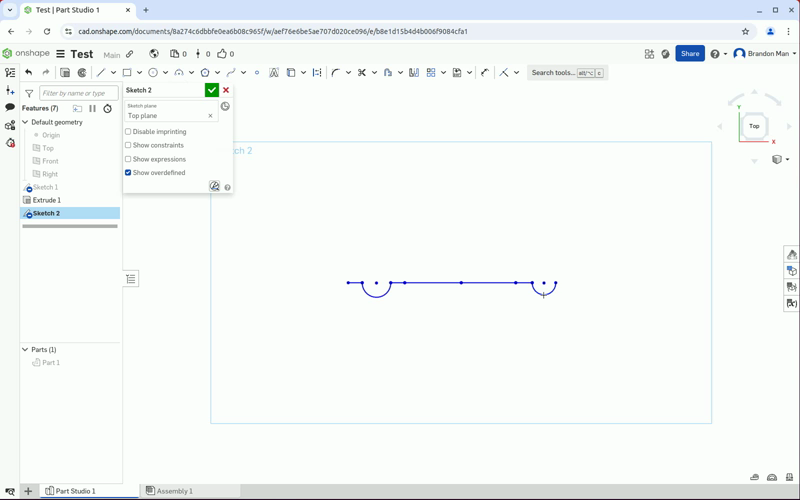
mouse_move(555, 282)
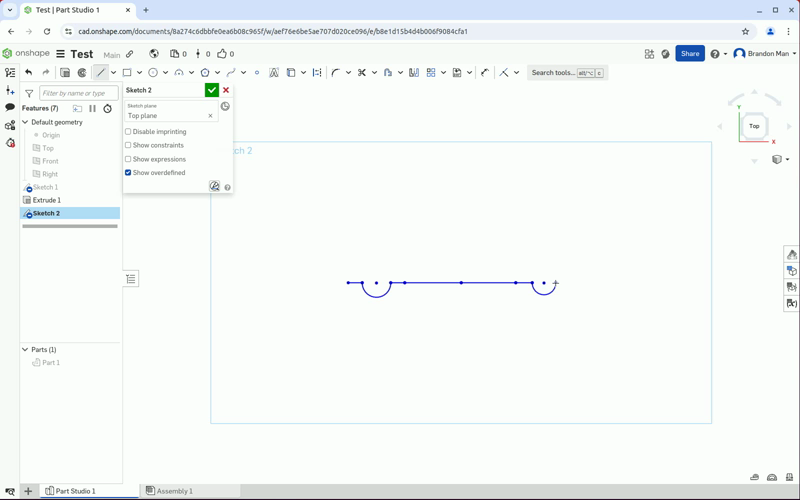
click(555, 282)
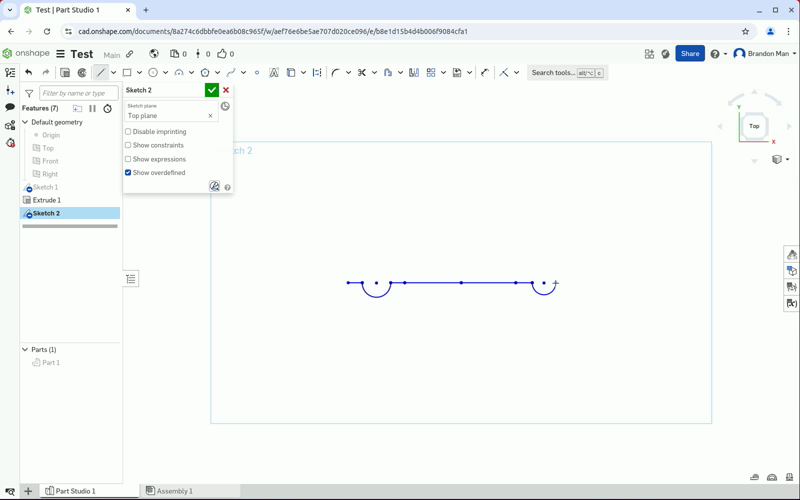
key_down(shift)
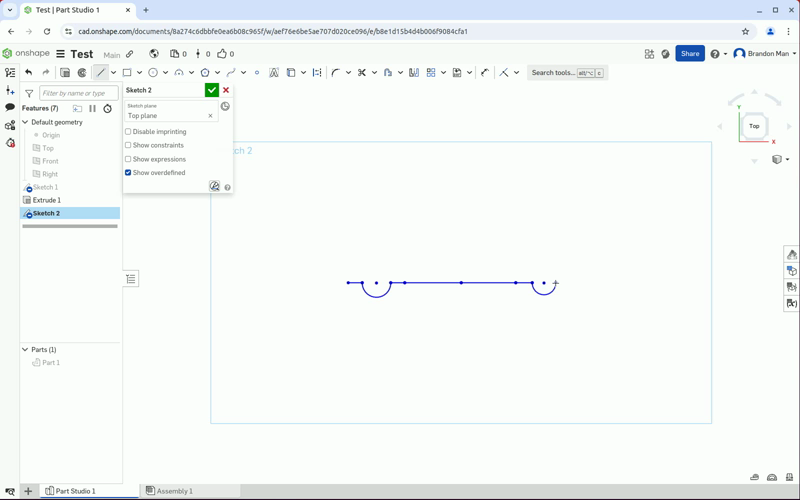
mouse_move(585, 282)
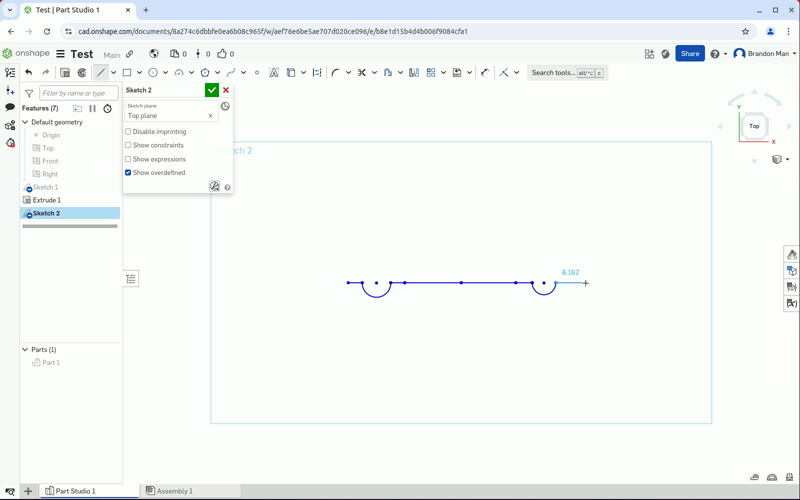
mouse_move(572, 282)
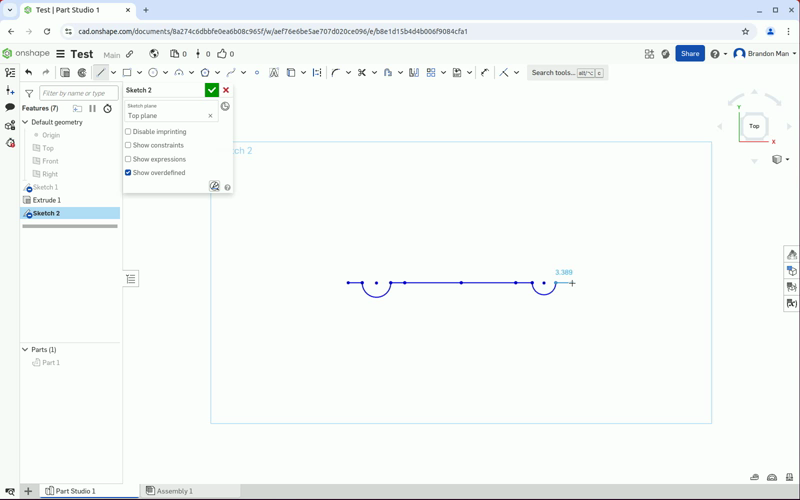
click(572, 282)
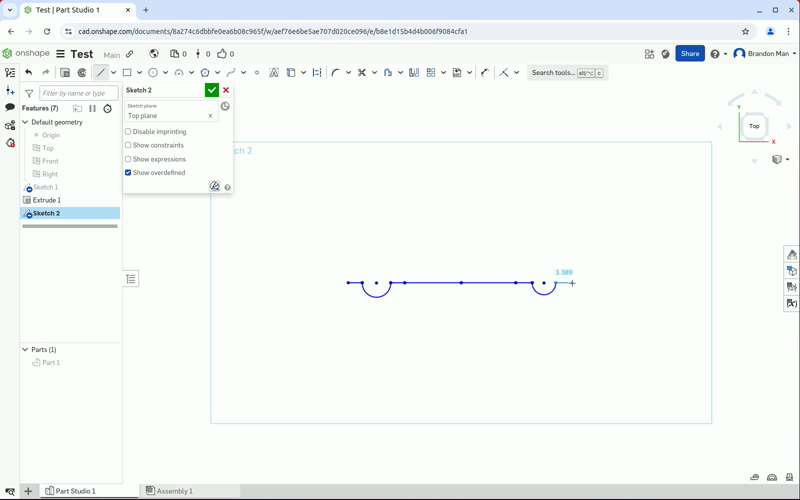
key_up(shift)
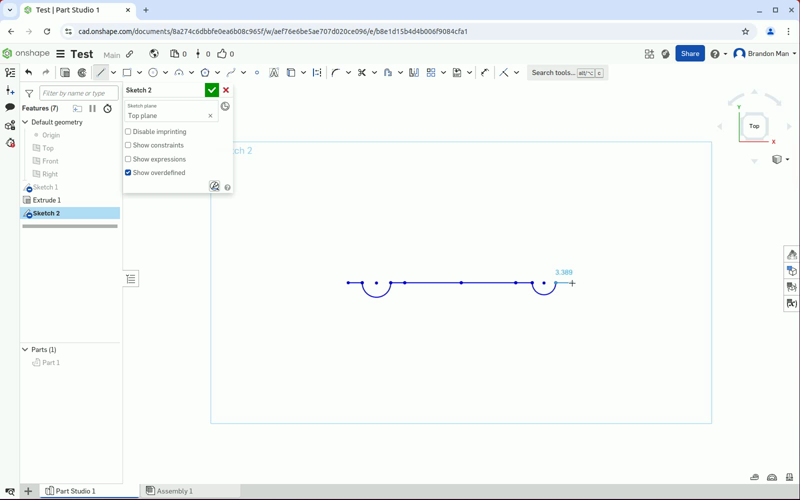
key_down(shift)
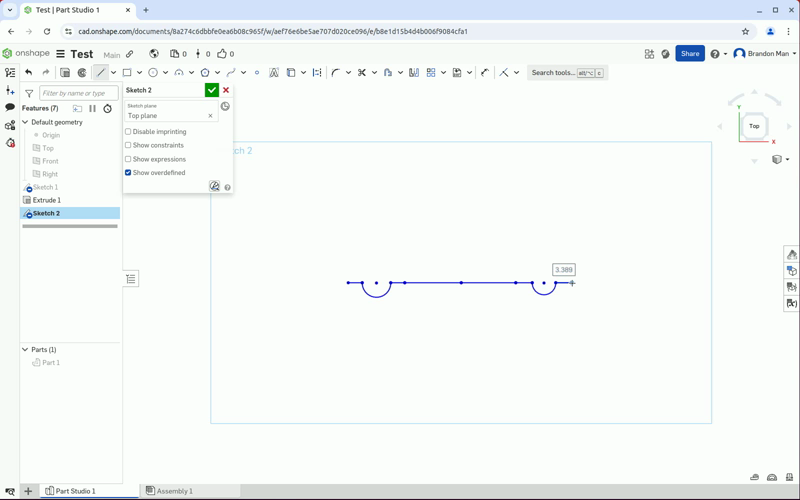
mouse_move(589, 282)
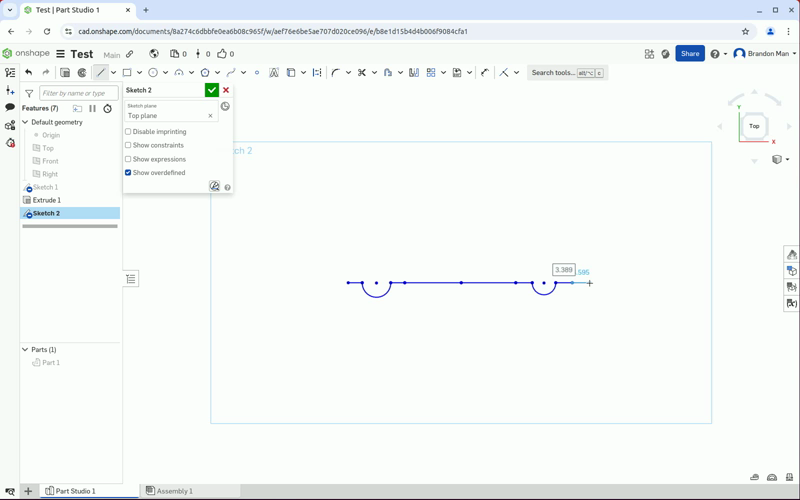
mouse_move(572, 233)
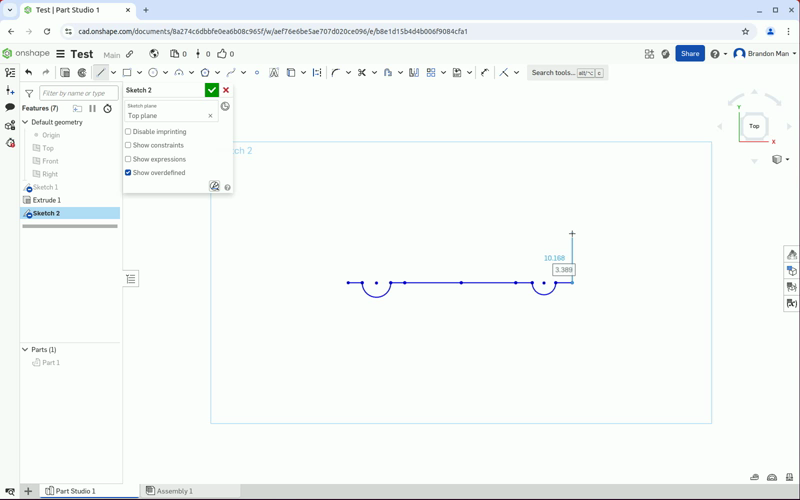
click(572, 233)
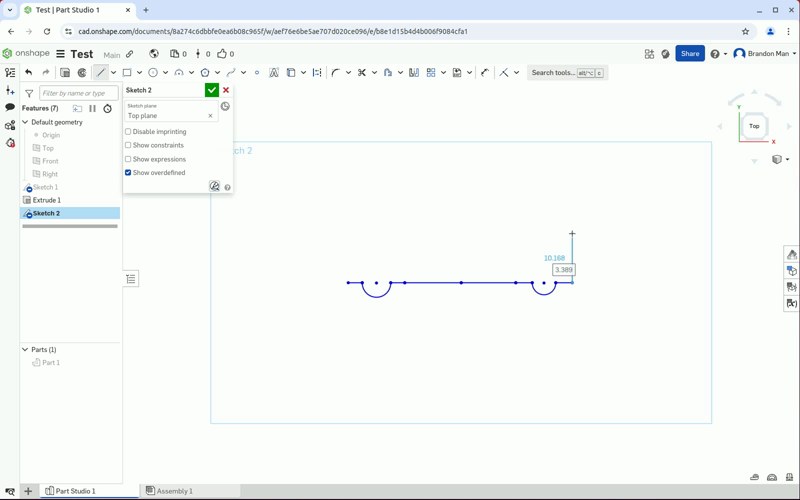
key_up(shift)
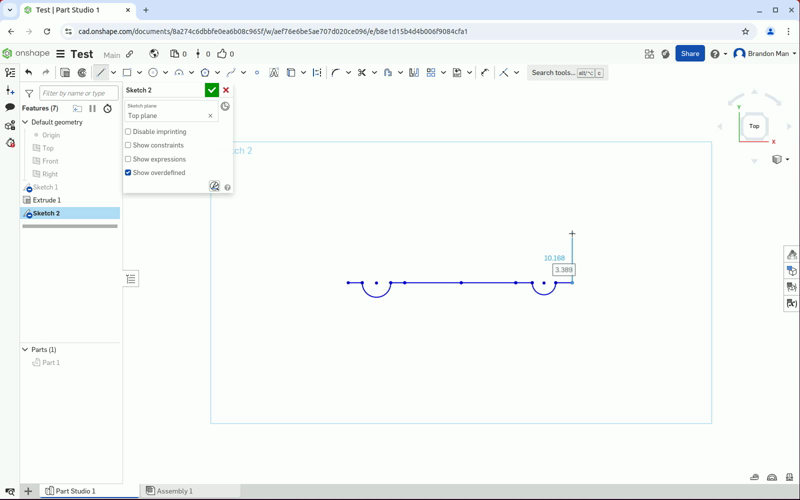
key_down(shift)
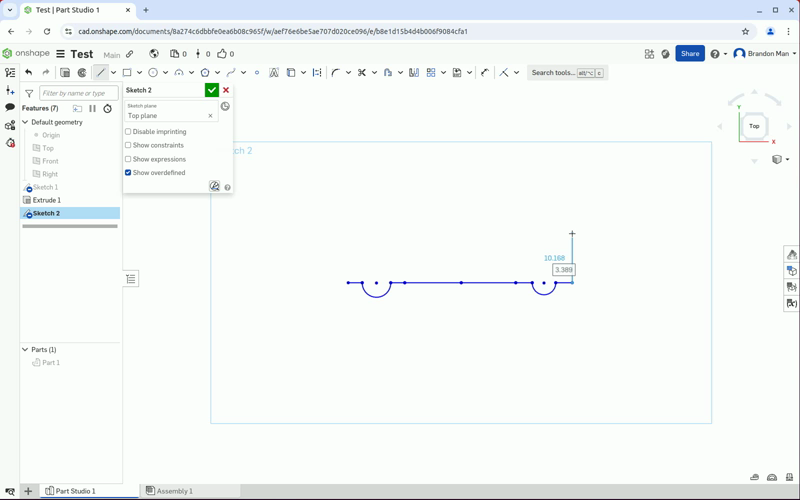
mouse_move(348, 233)
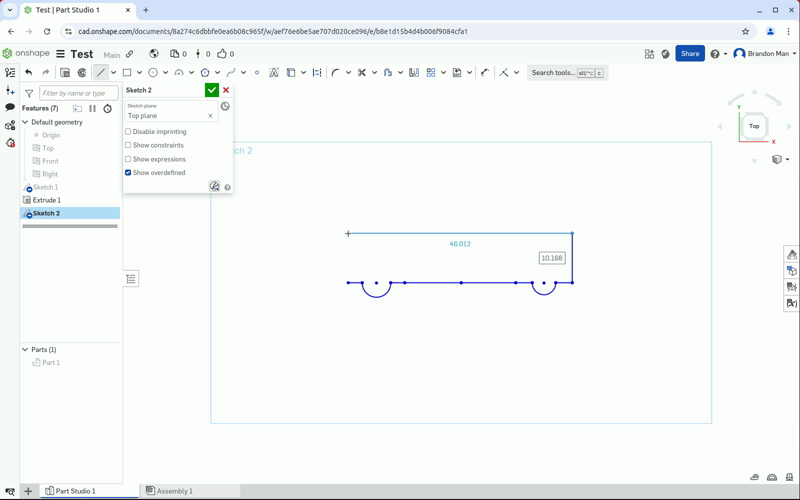
click(348, 233)
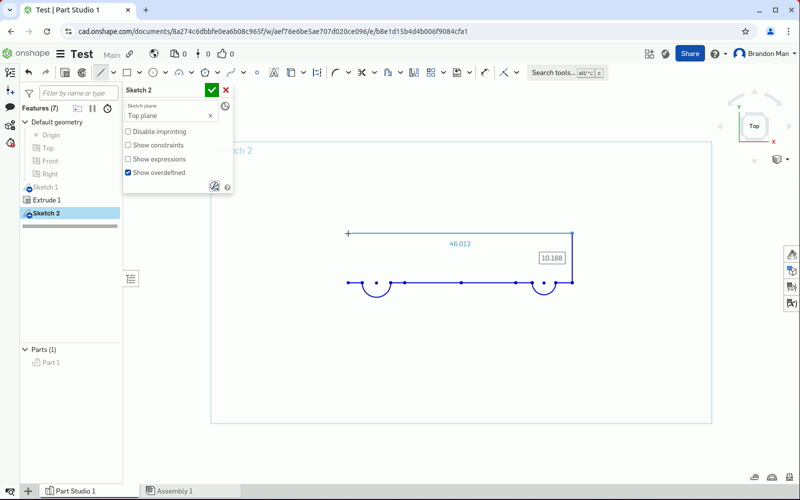
key_up(shift)
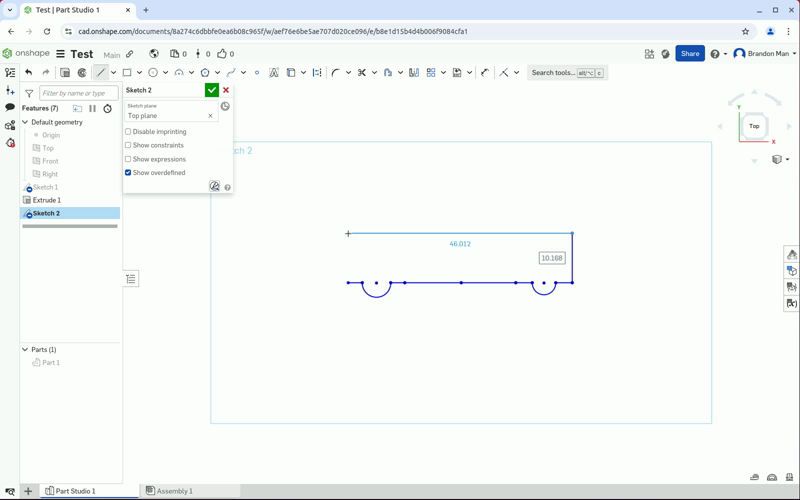
mouse_move(378, 233)
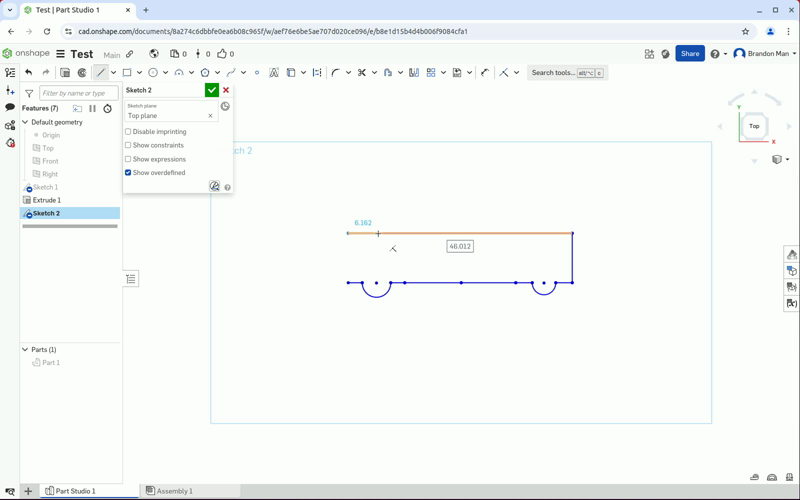
key_down(shift)
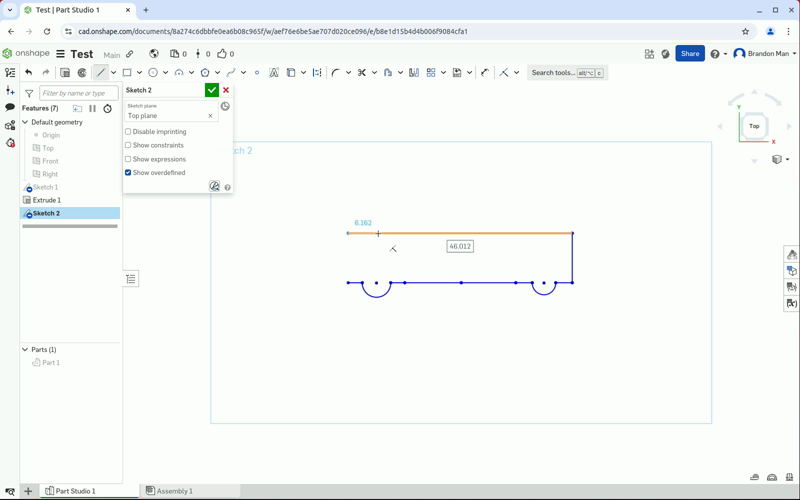
mouse_move(348, 282)
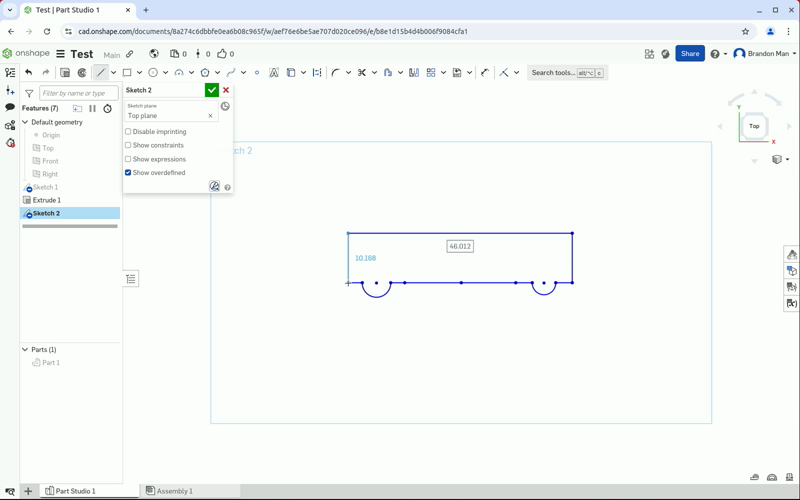
key_up(shift)
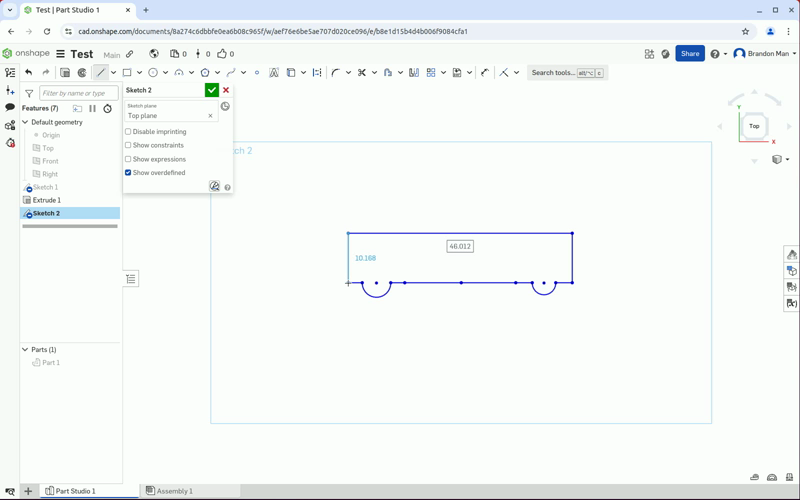
click(348, 282)
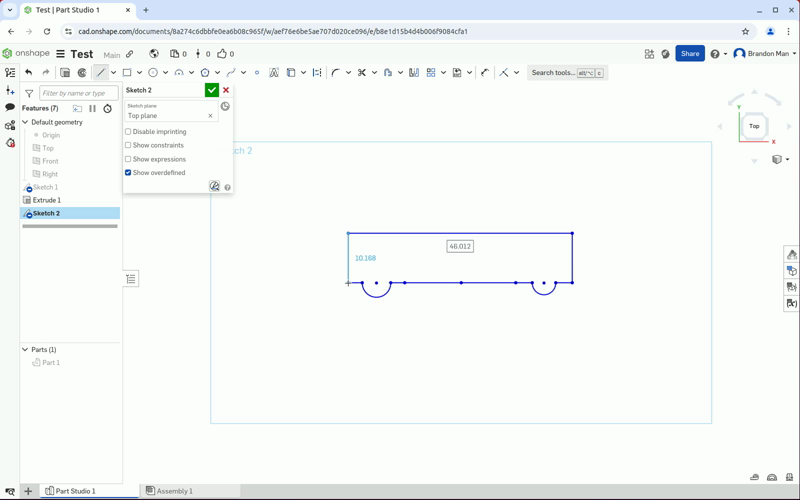
key(esc)
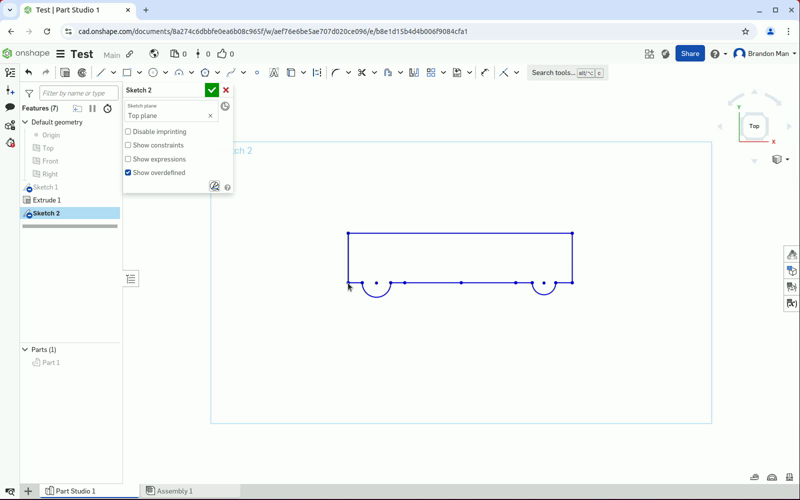
mouse_move(366, 244)
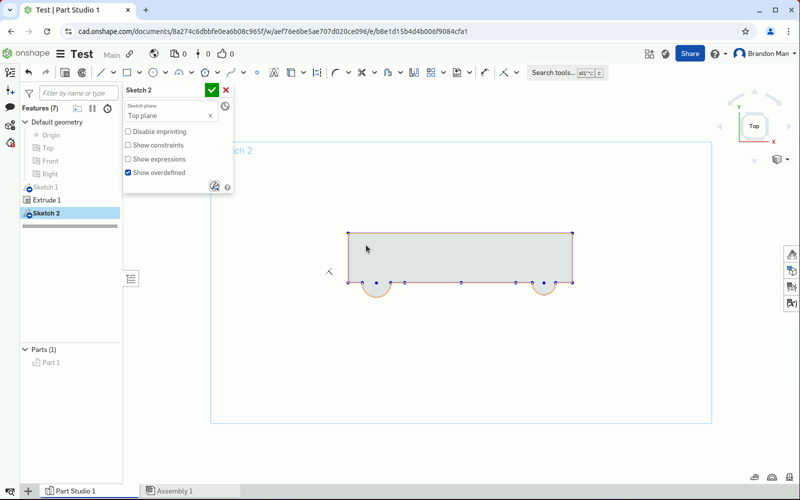
scroll(6)
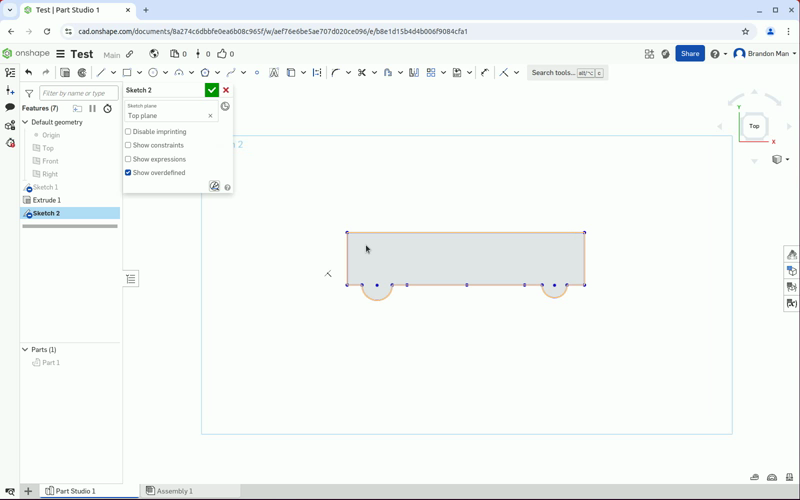
scroll(6)
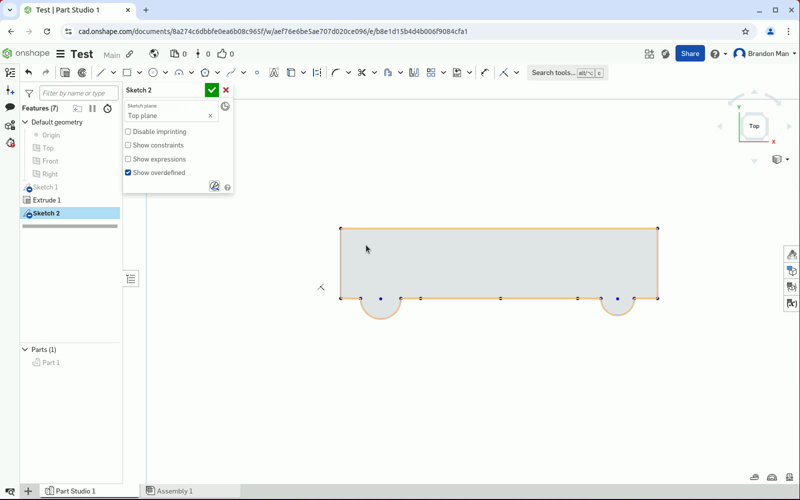
scroll(6)
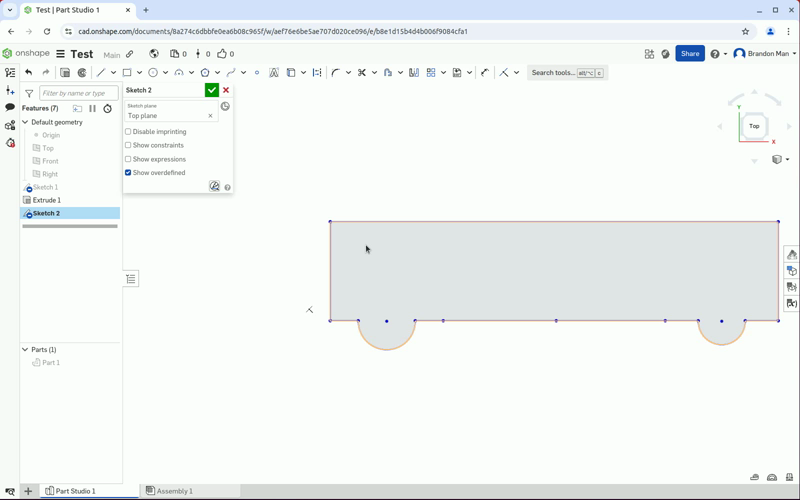
scroll(6)
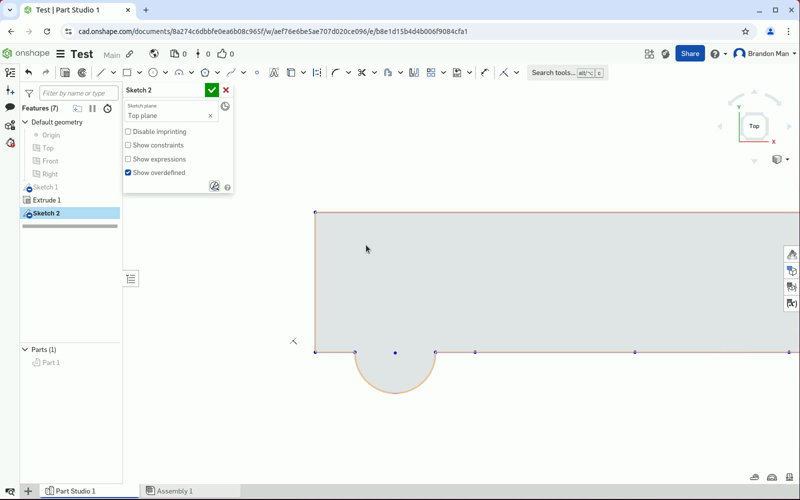
scroll(6)
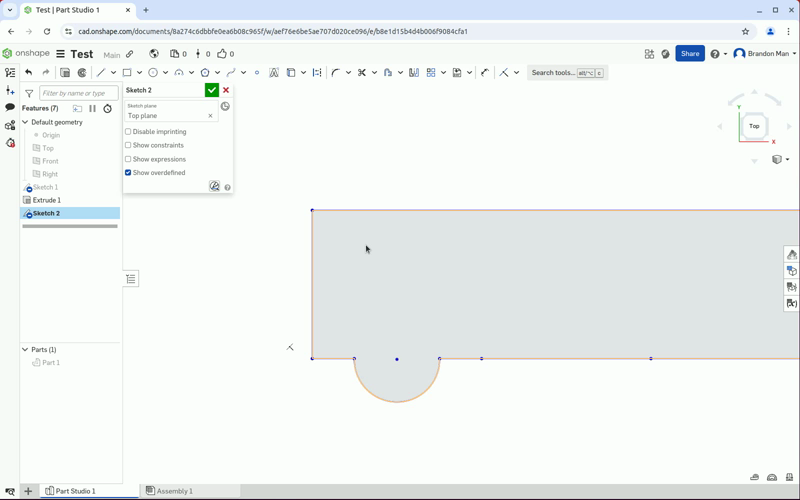
scroll(6)
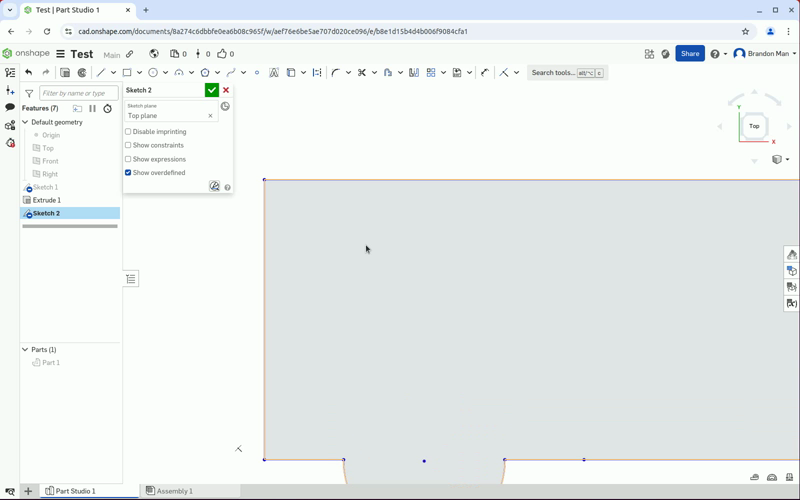
scroll(6)
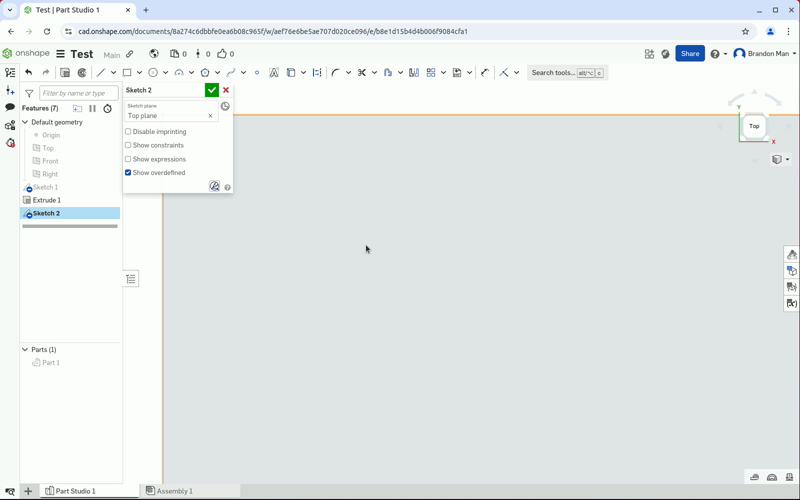
click(366, 244)
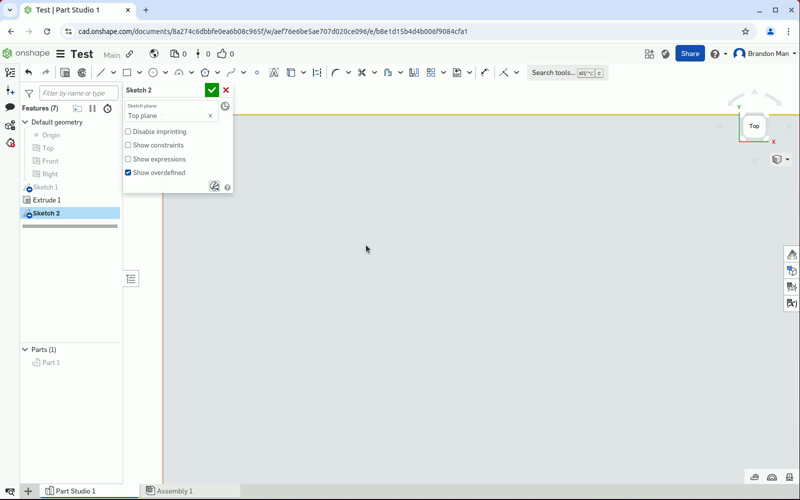
scroll(-6)
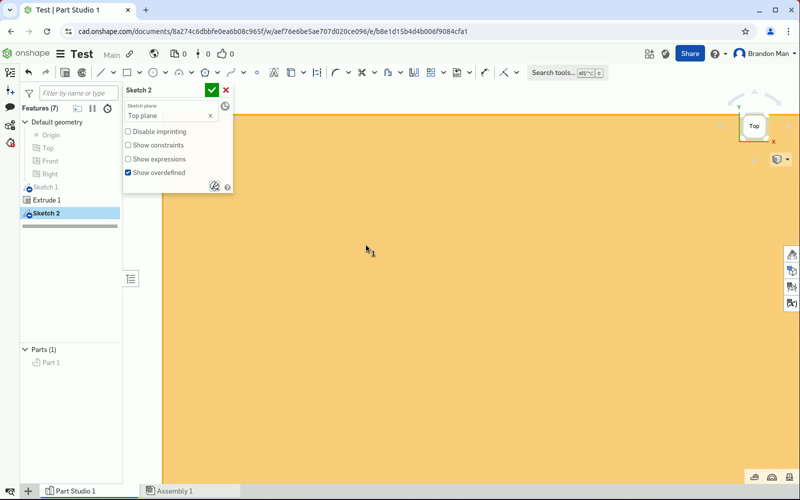
scroll(-6)
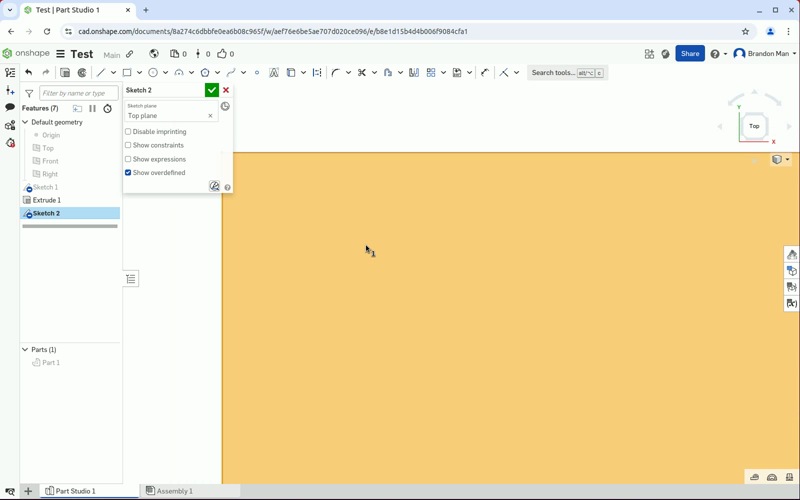
scroll(-6)
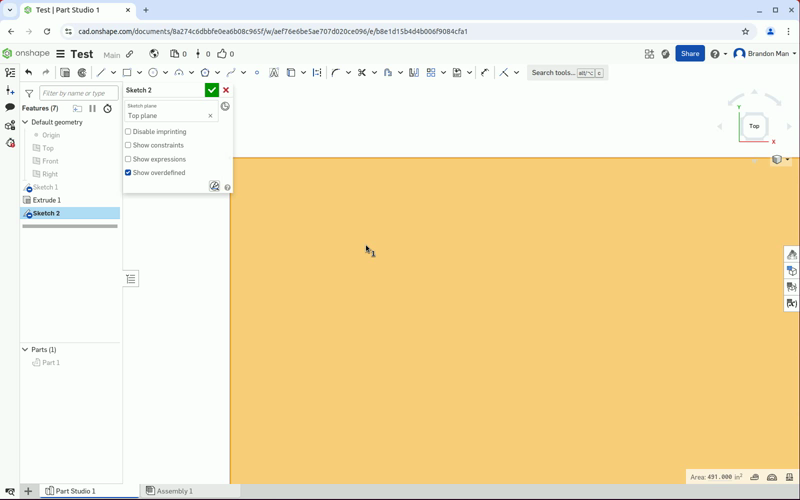
scroll(-6)
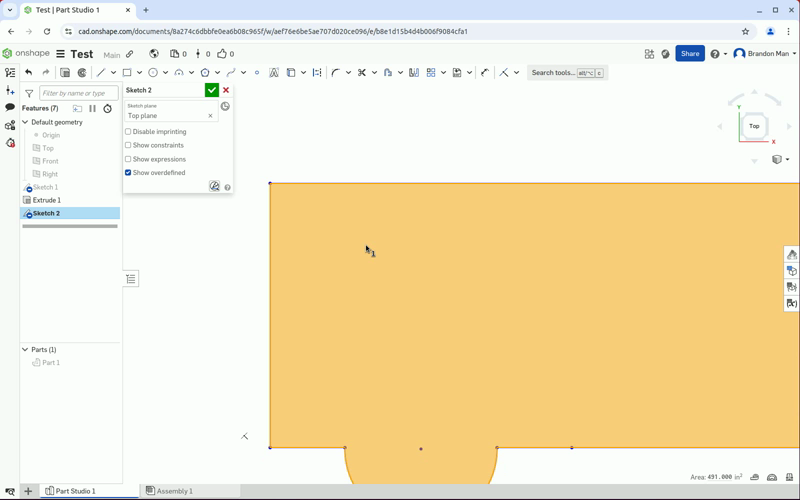
scroll(-6)
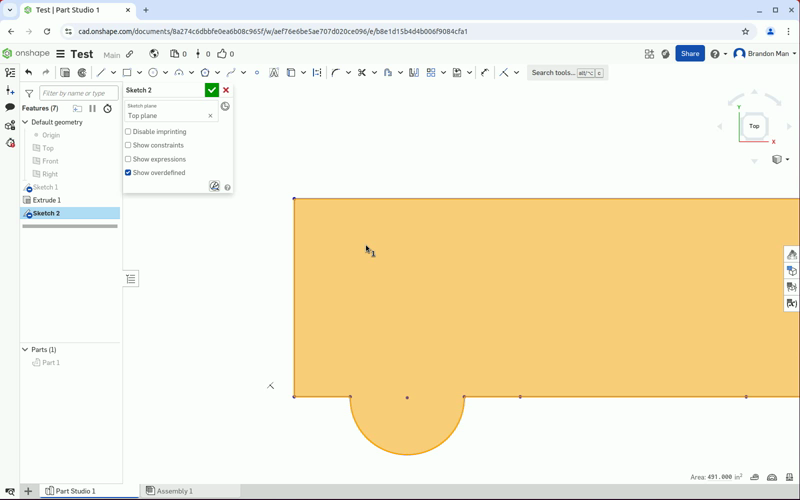
scroll(-6)
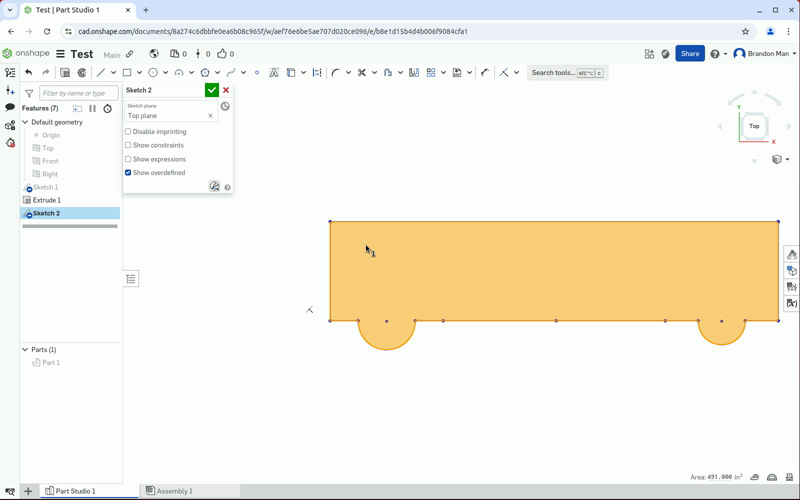
scroll(-6)
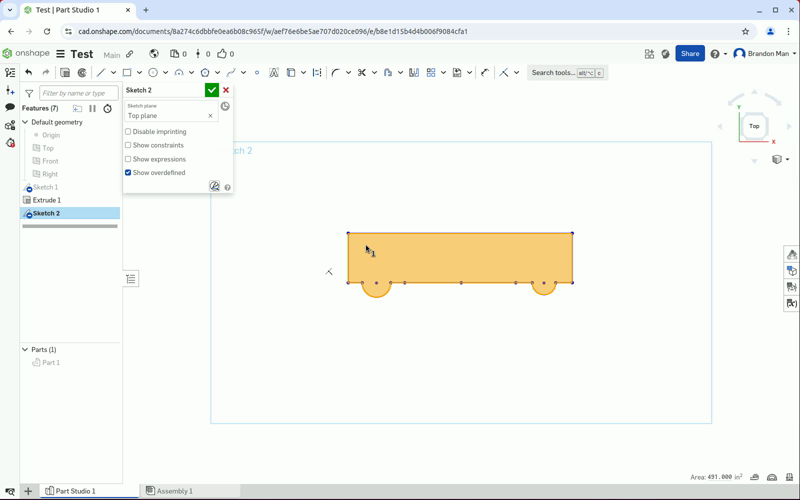
mouse_move(73, 352)
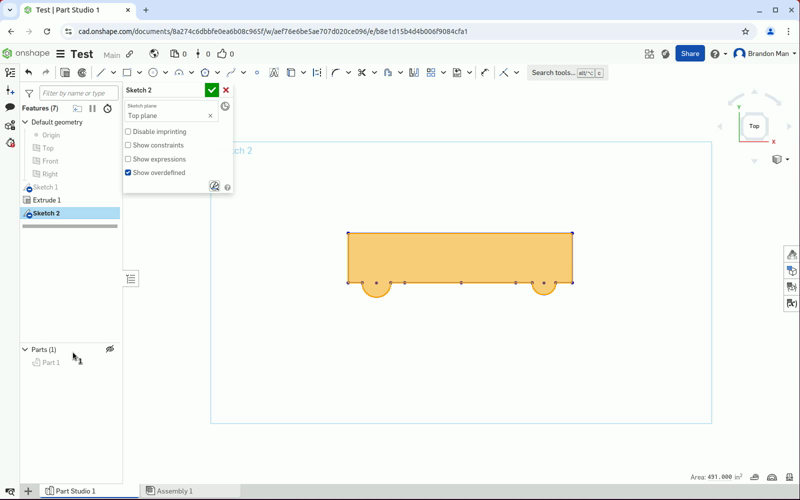
key(shift+y)
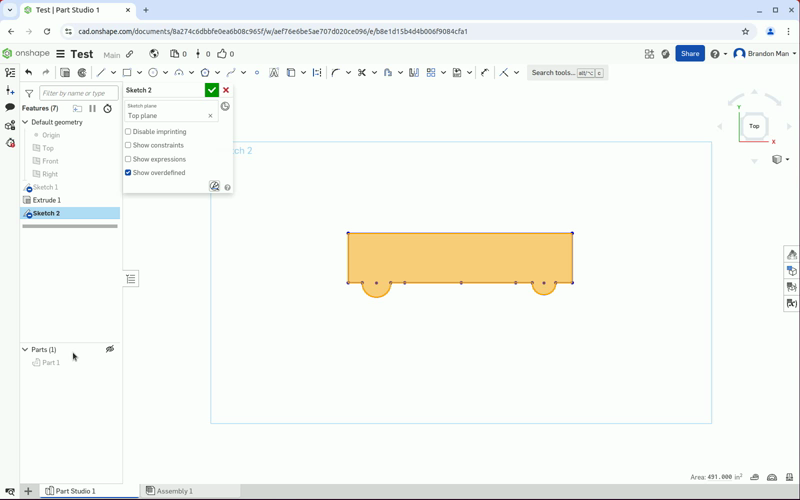
key(shift+e)
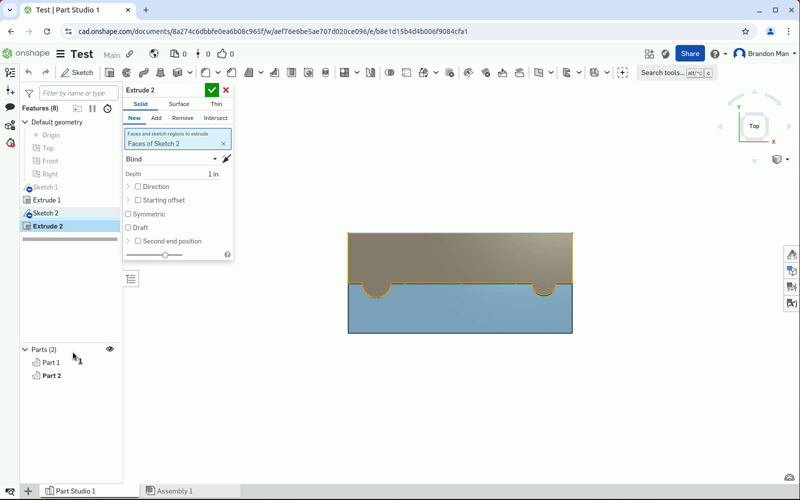
mouse_move(143, 106)
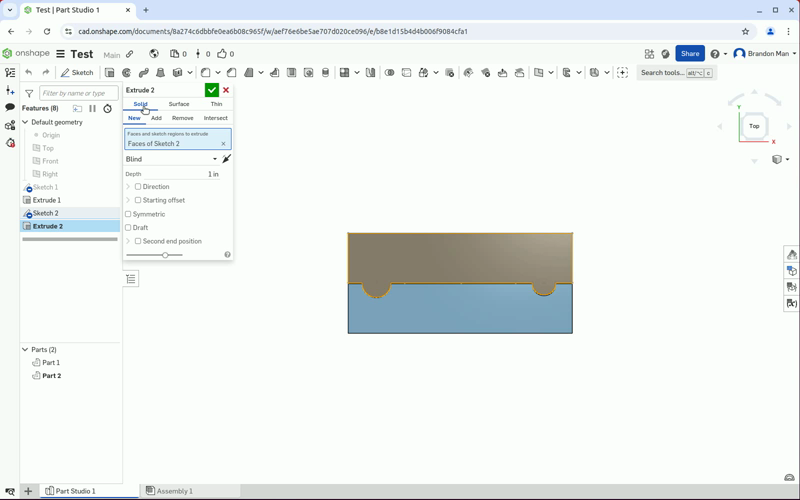
click(143, 106)
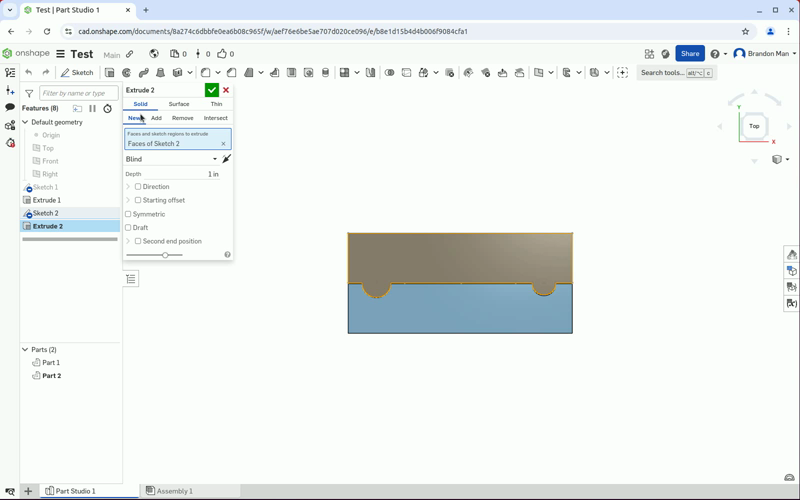
mouse_move(137, 120)
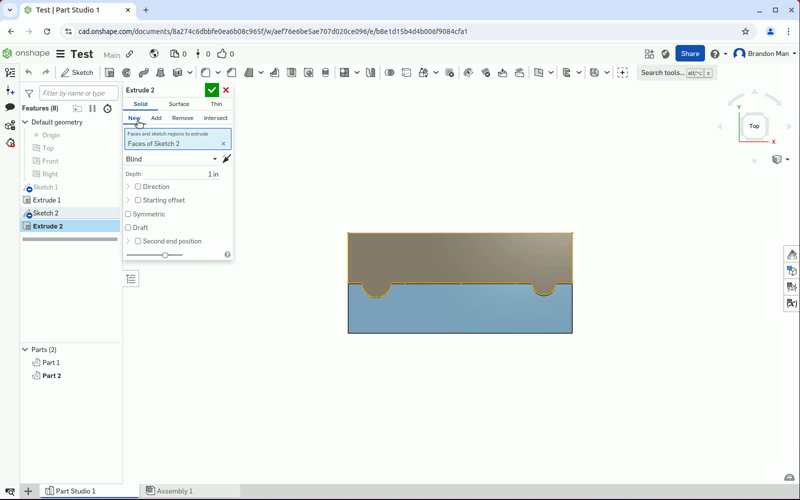
click(137, 120)
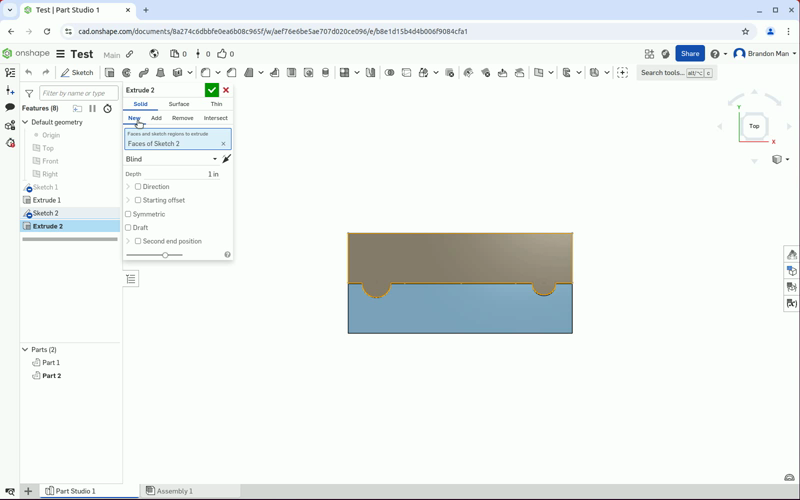
key(tab, 4)
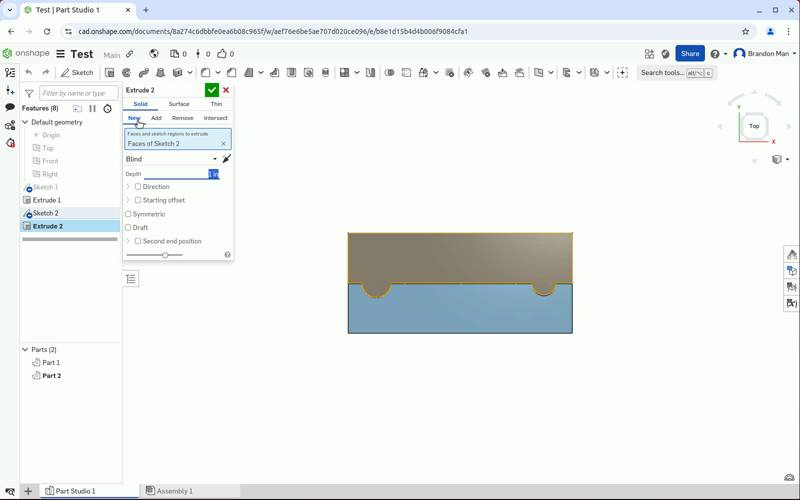
text(15.887)
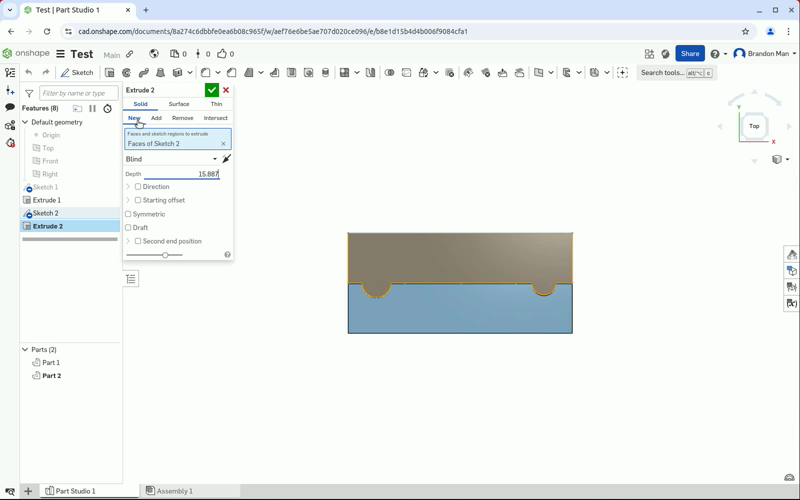
key(enter)
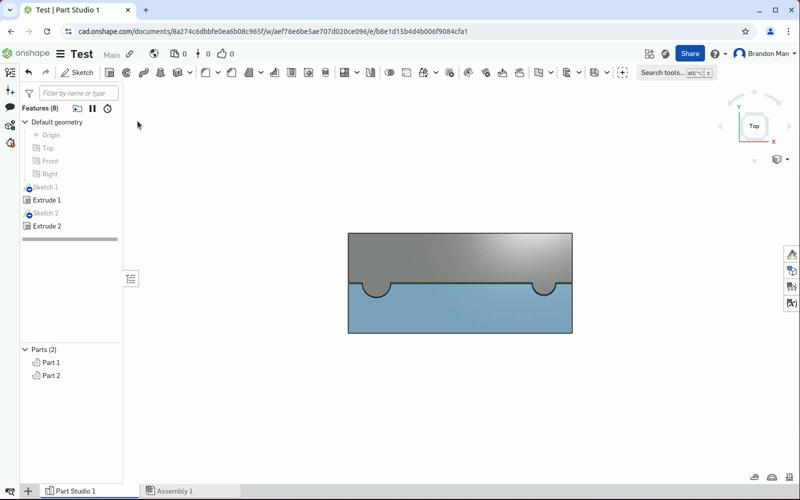
key(shift+h)
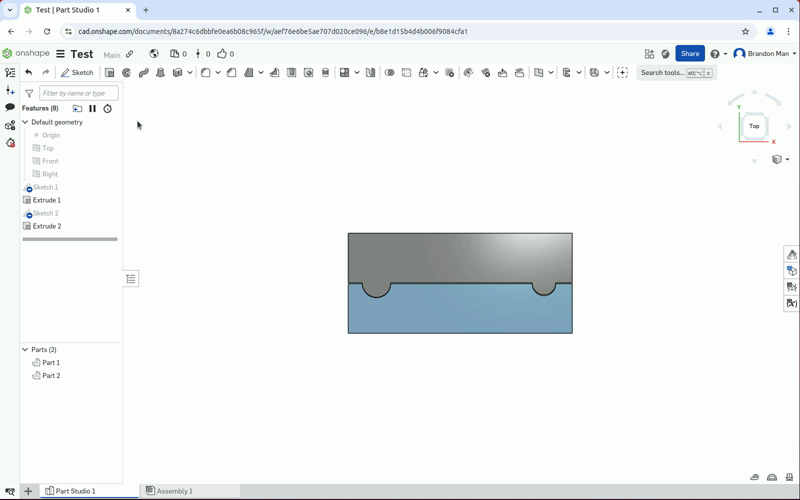
key(shift+h)
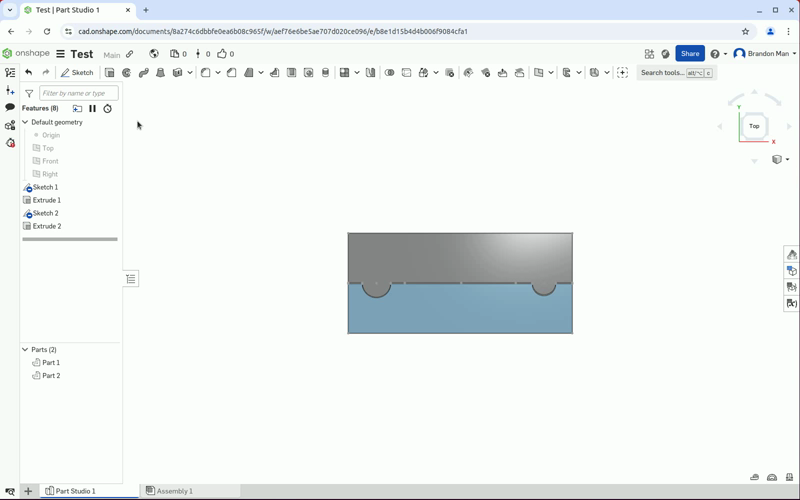
key(shift+7)
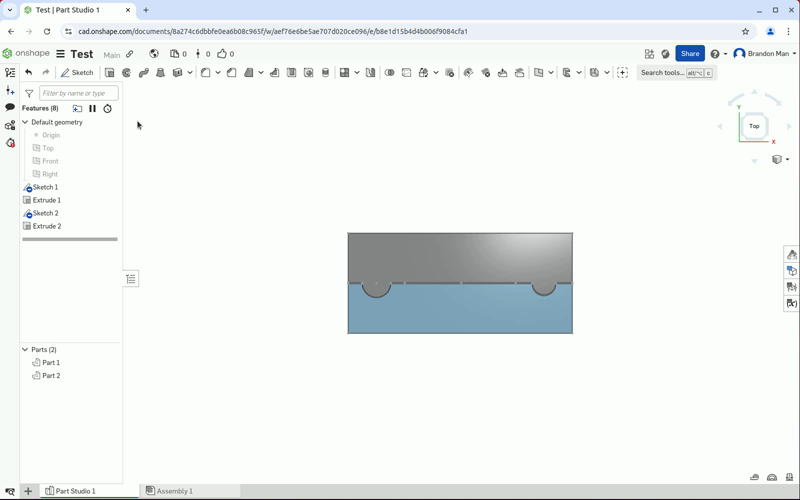
key(up, 3)
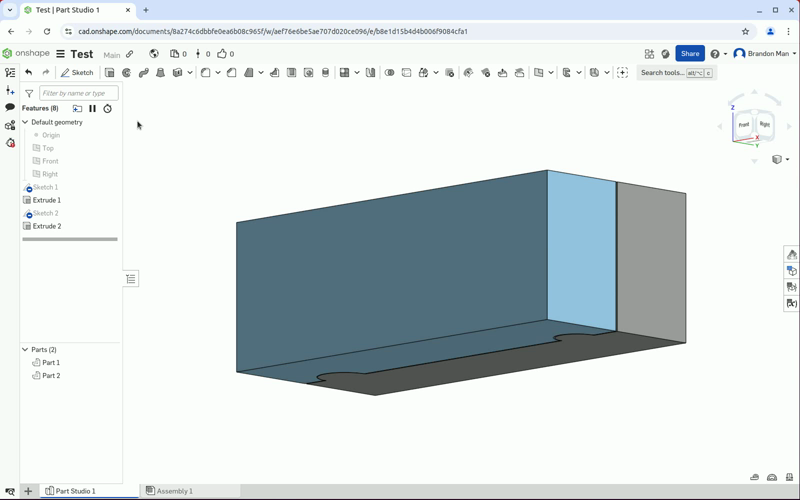
key(left, 3)
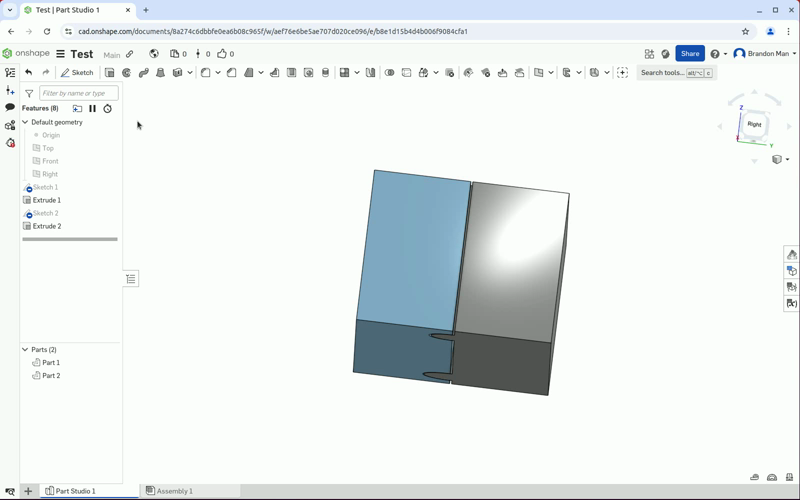
key(right, 3)
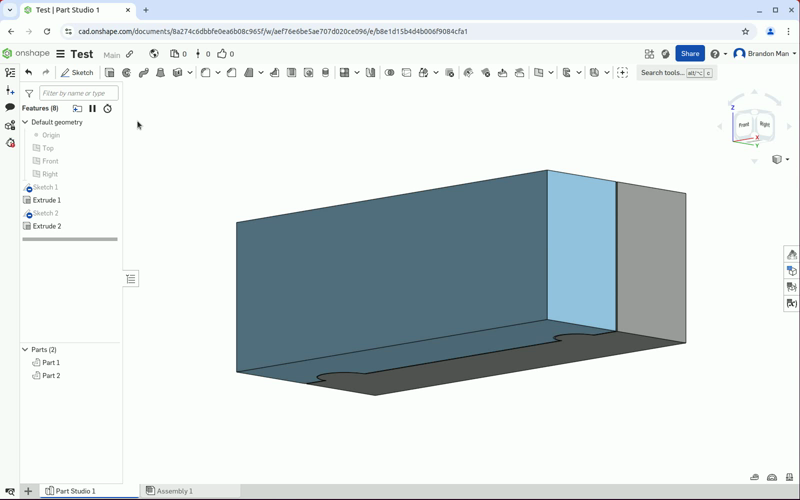
key(down, 3)
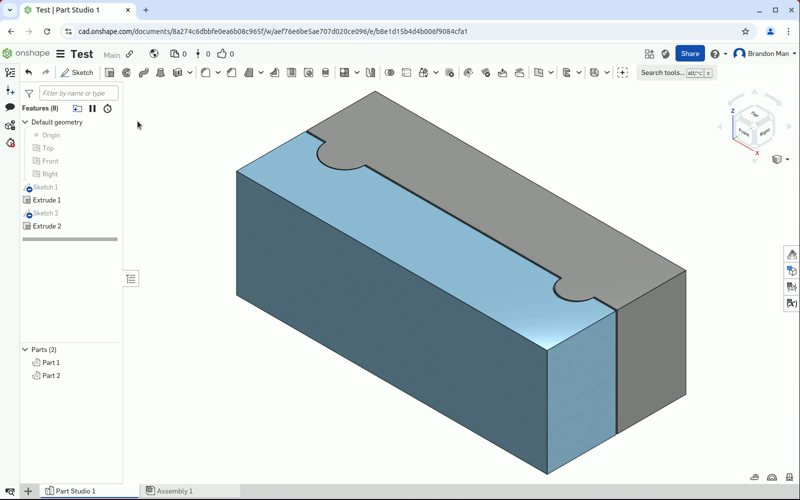
mouse_move(73, 189)
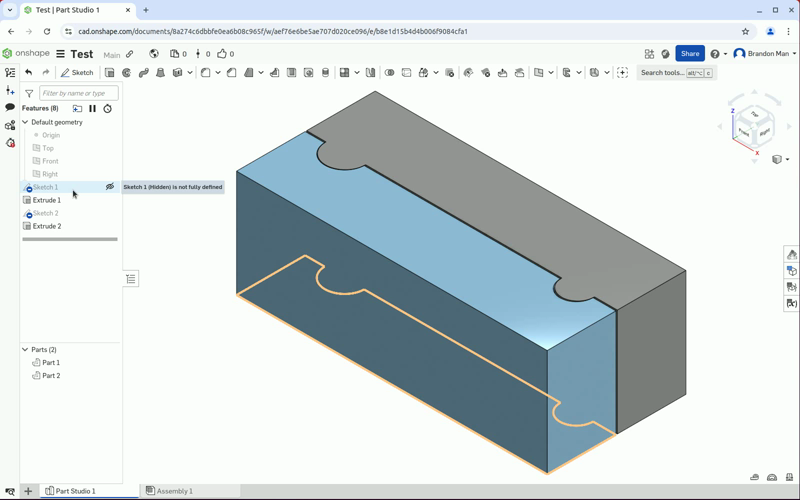
click(73, 189)